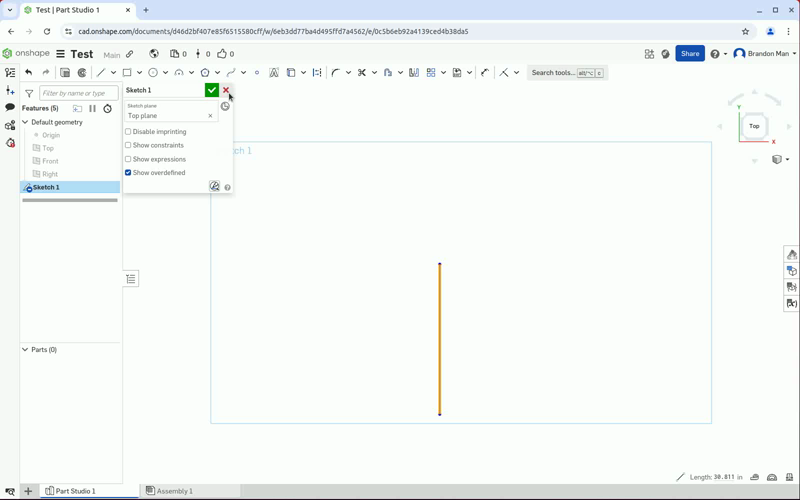
key(shift+h)
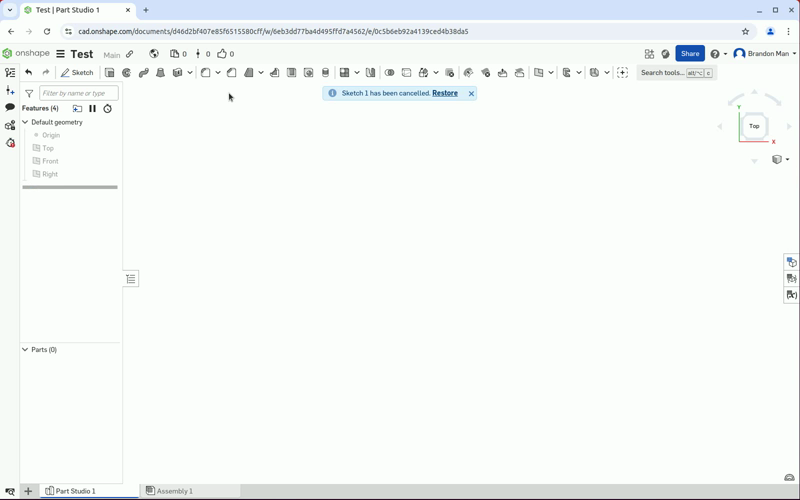
mouse_move(73, 352)
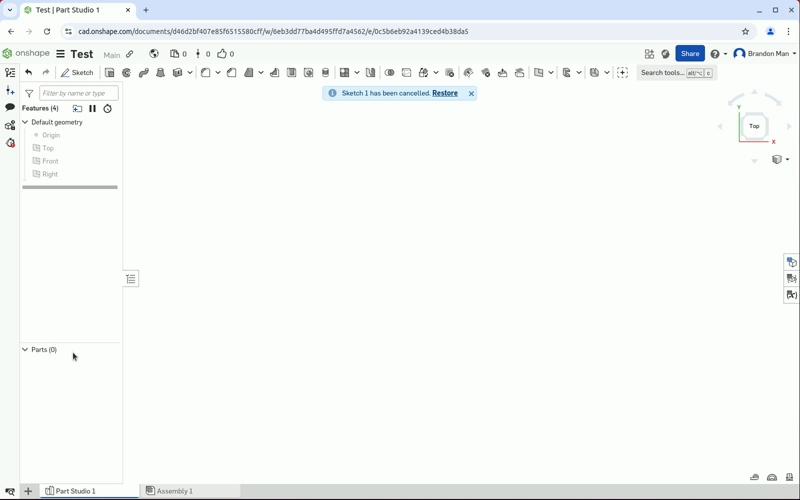
key(y)
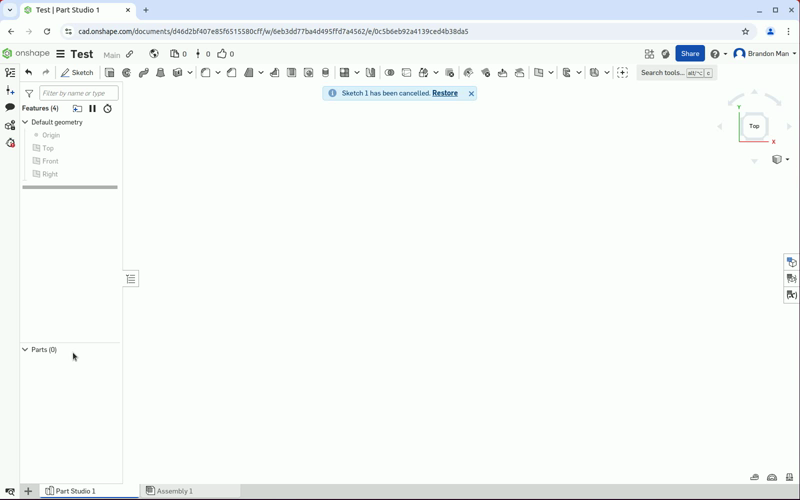
key(shift+p)
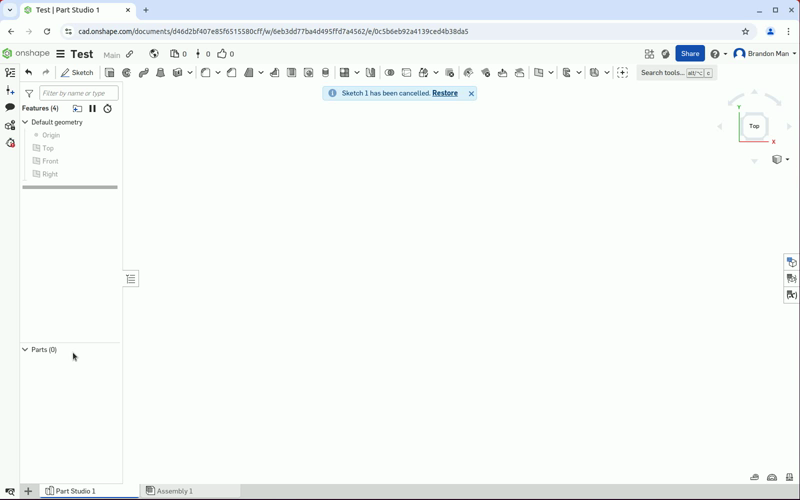
key(space)
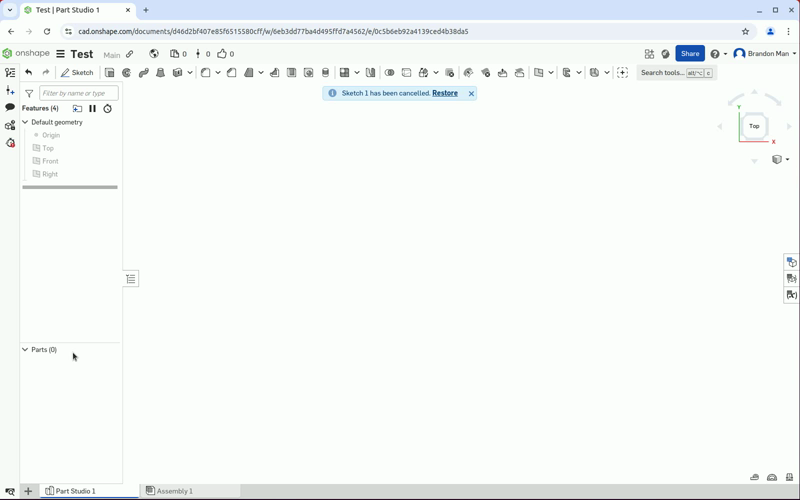
key_down(shift)
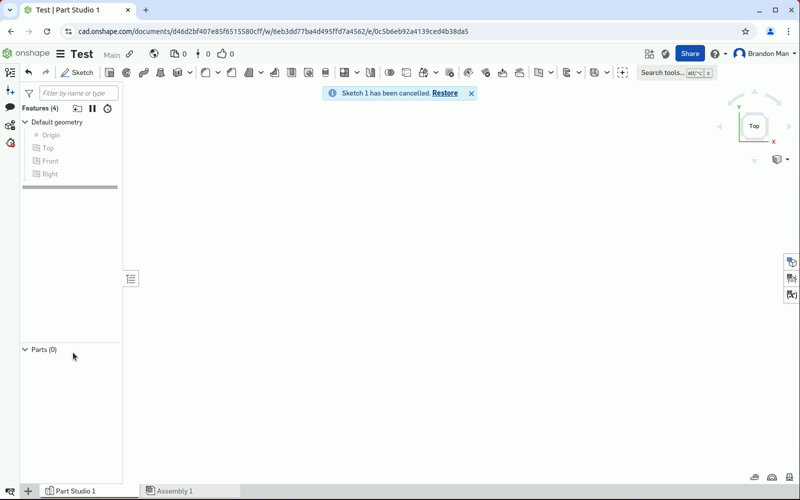
key(up)
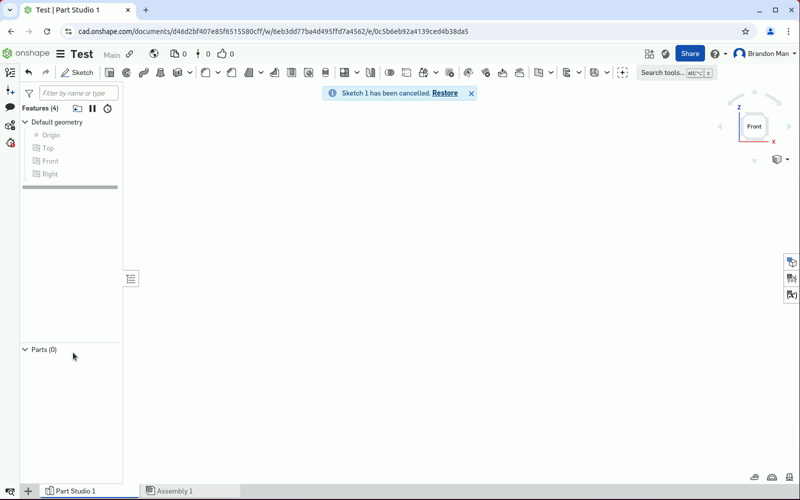
key_up(shift)
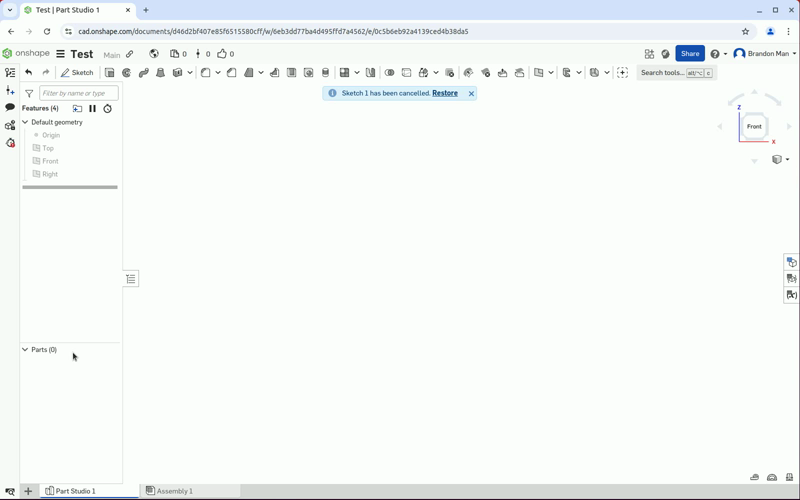
mouse_move(73, 352)
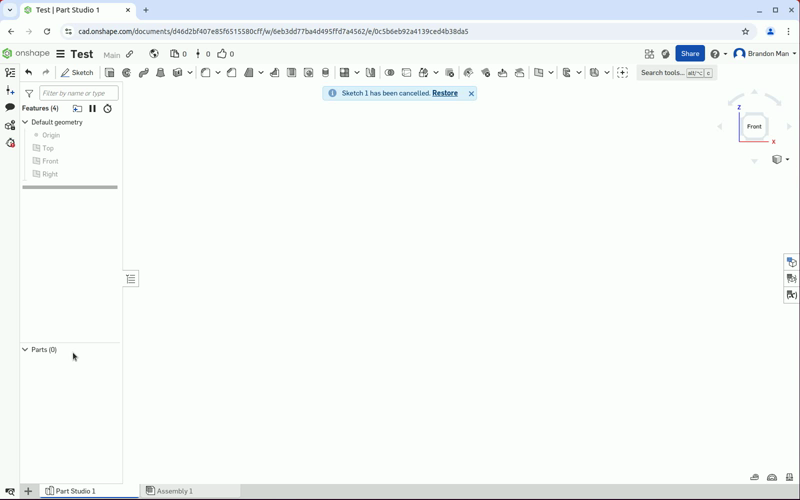
key(shift+y)
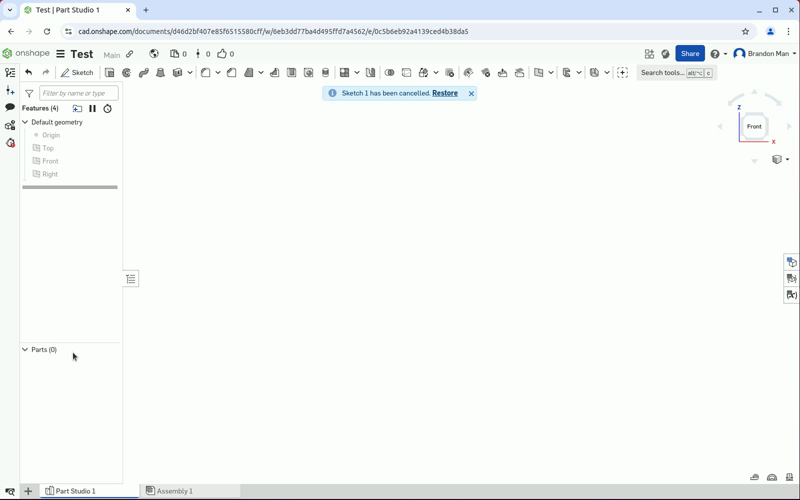
key(shift+s)
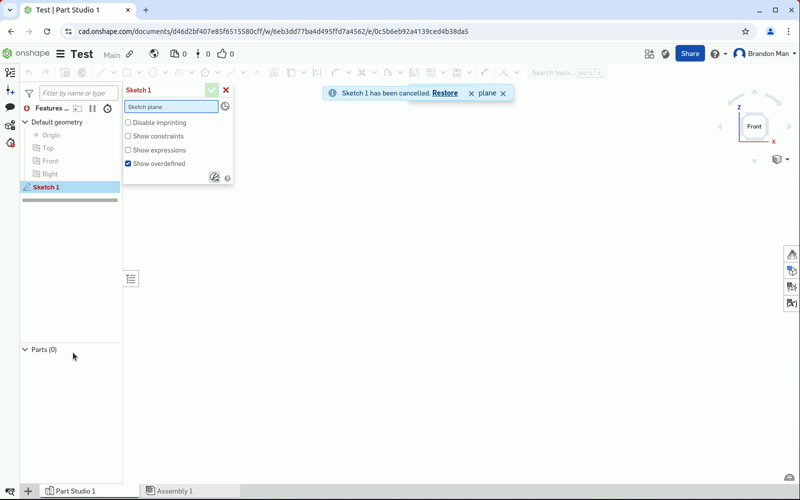
mouse_move(73, 163)
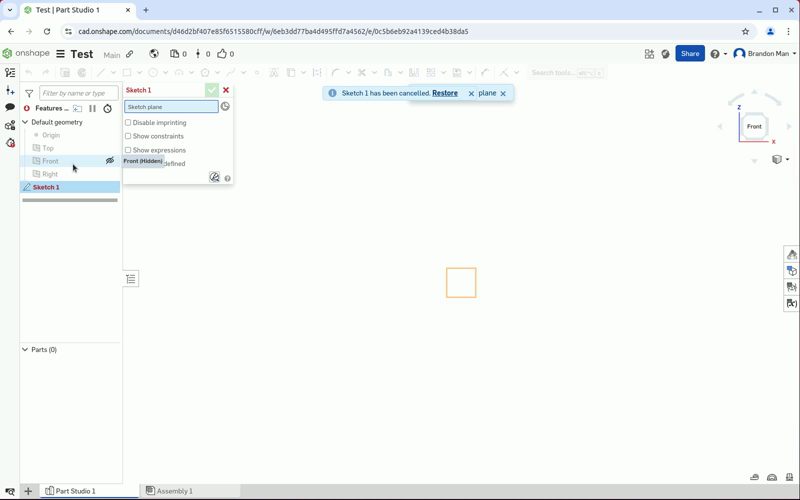
click(73, 163)
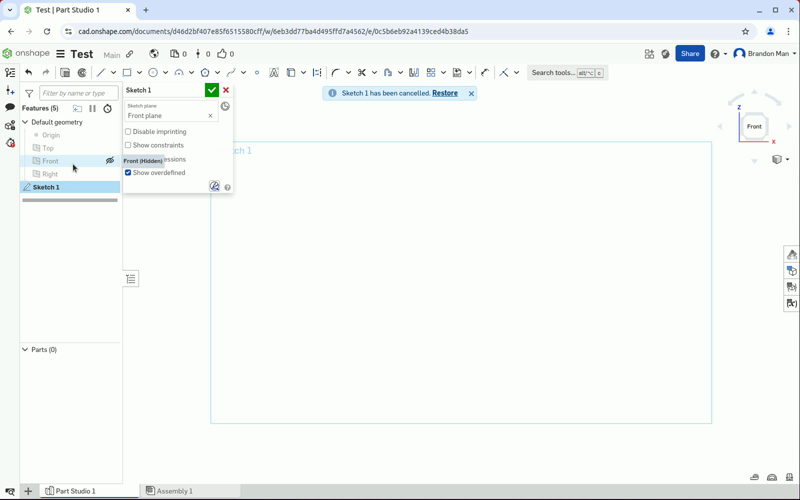
mouse_move(73, 352)
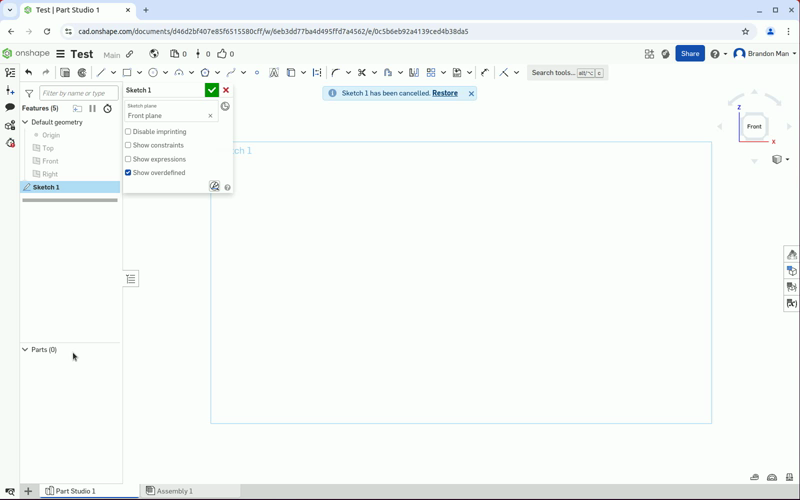
key(y)
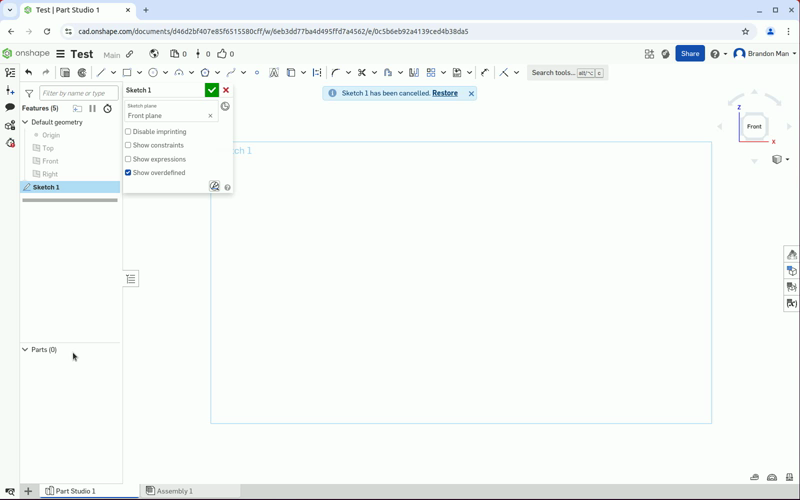
key(a)
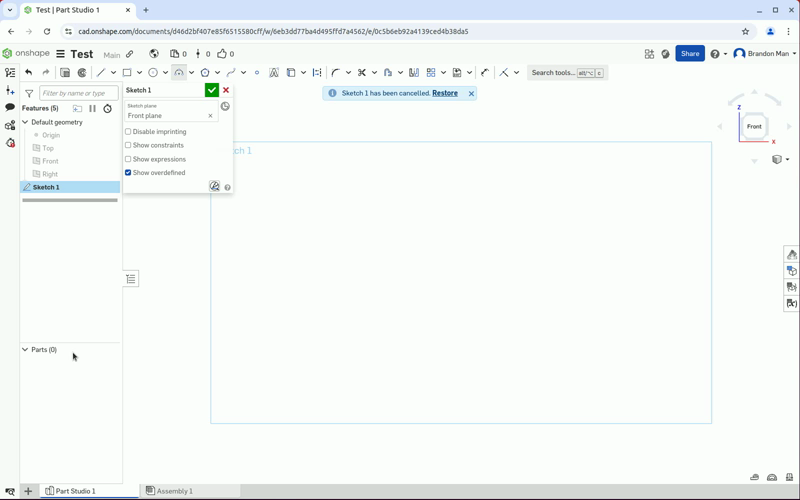
key_down(shift)
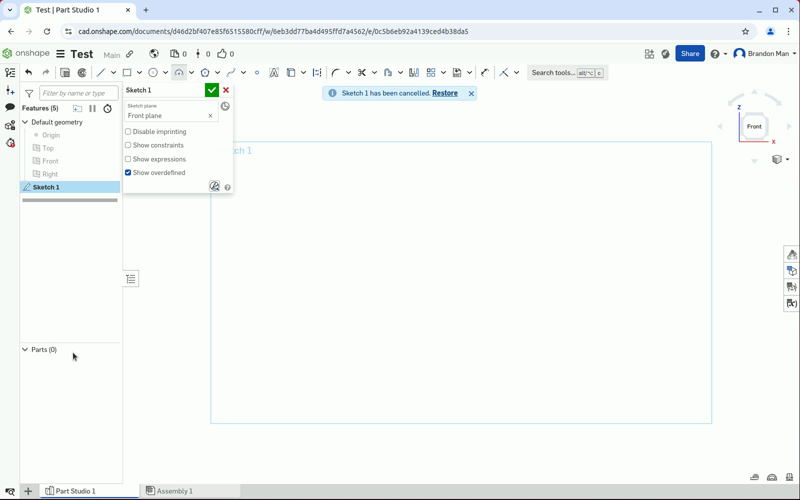
mouse_move(424, 282)
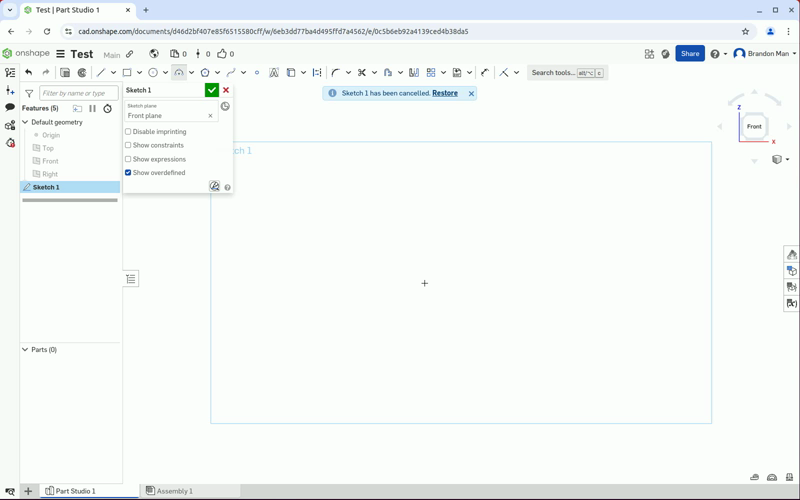
click(424, 282)
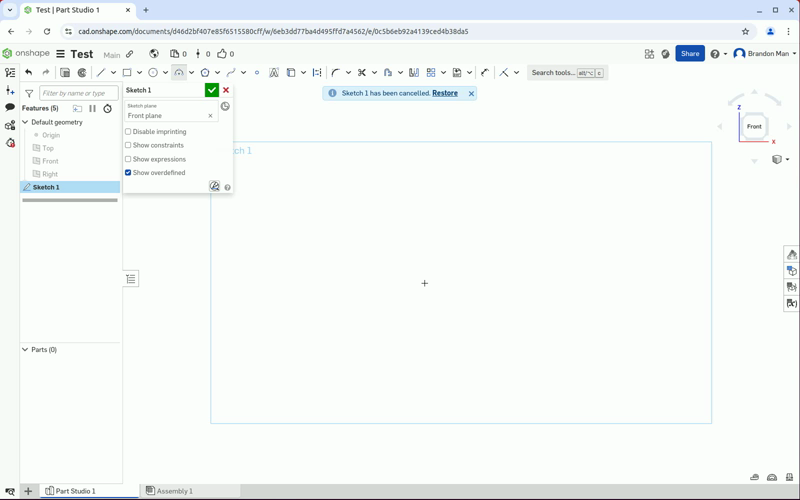
key_up(shift)
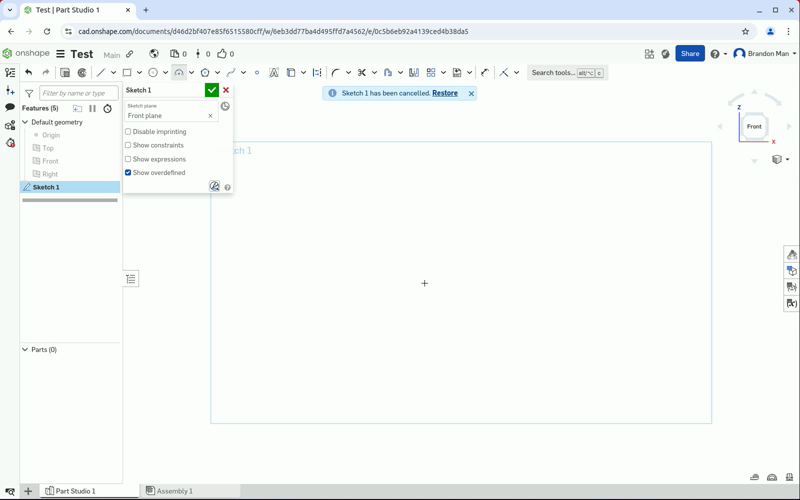
key_down(shift)
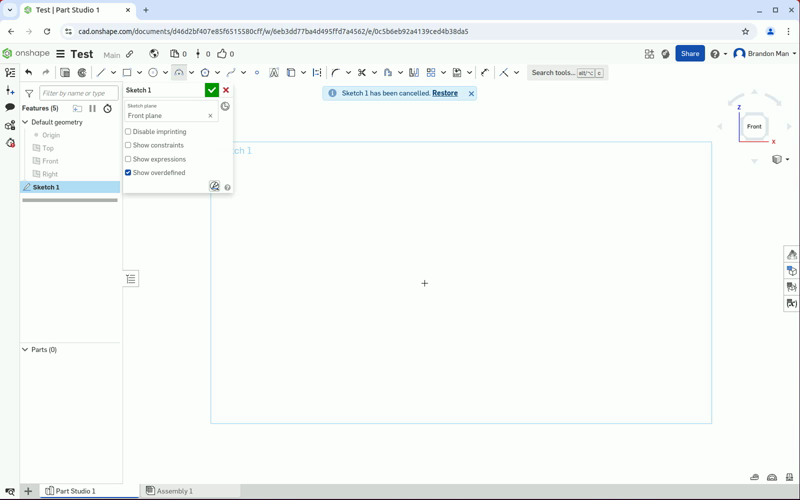
mouse_move(460, 282)
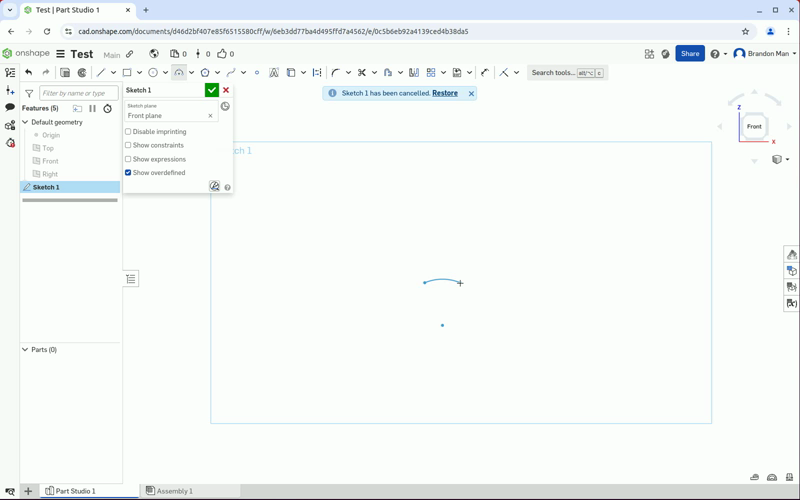
click(460, 282)
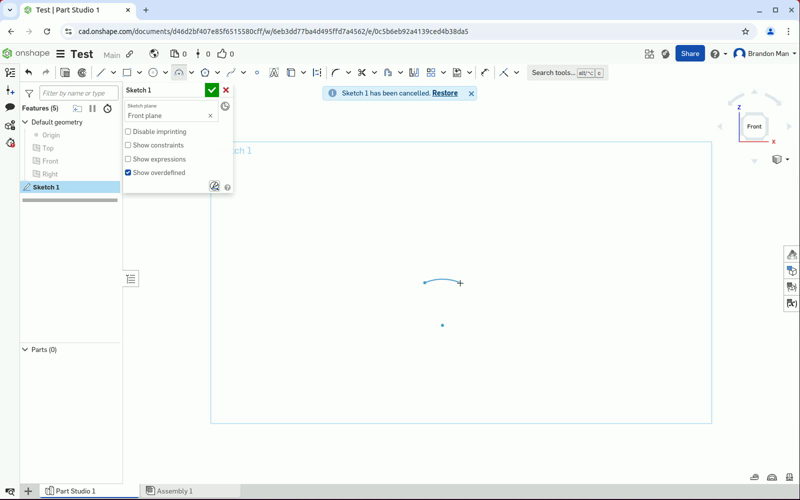
mouse_move(442, 300)
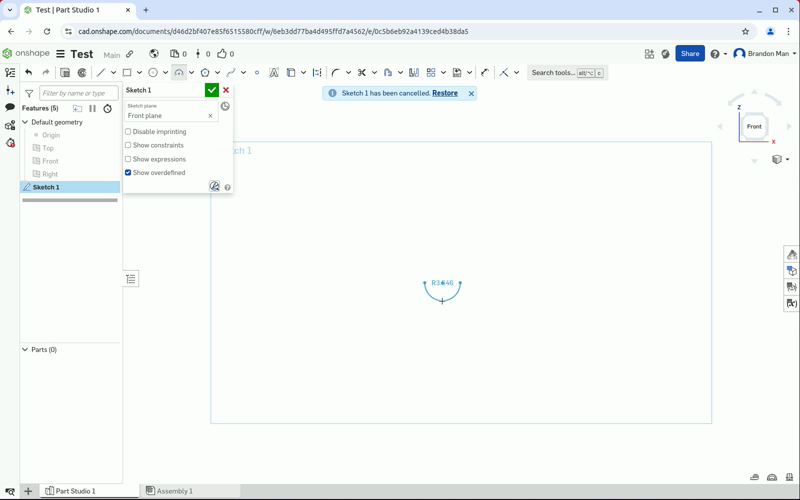
click(442, 300)
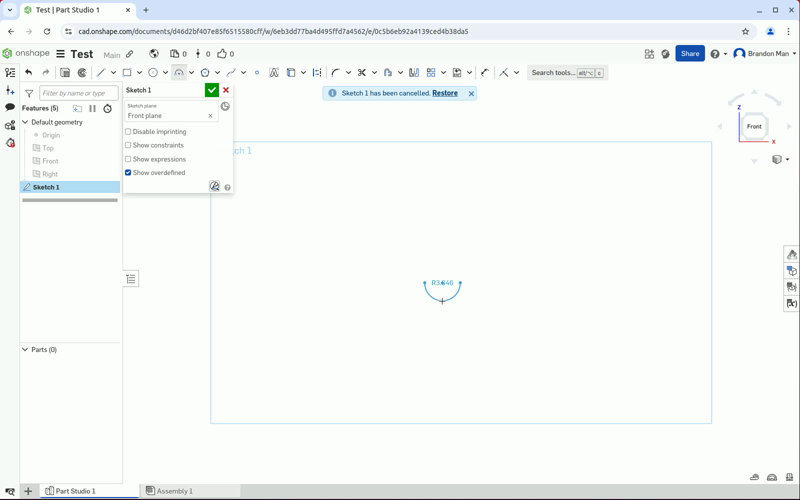
key_up(shift)
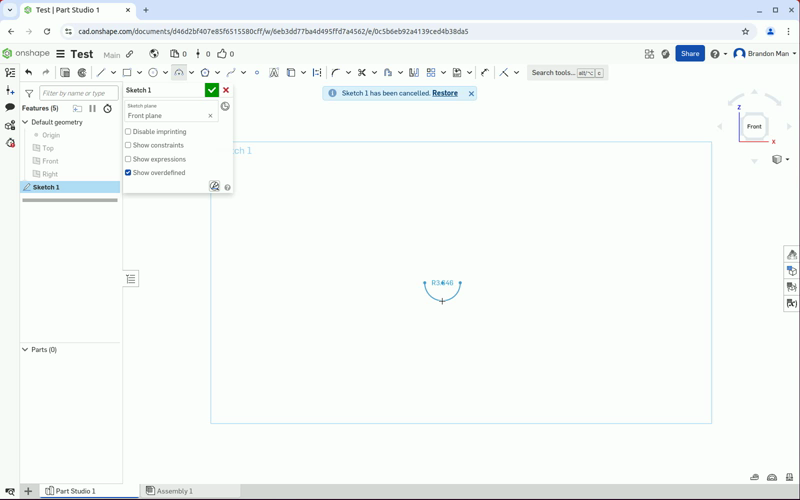
key(esc)
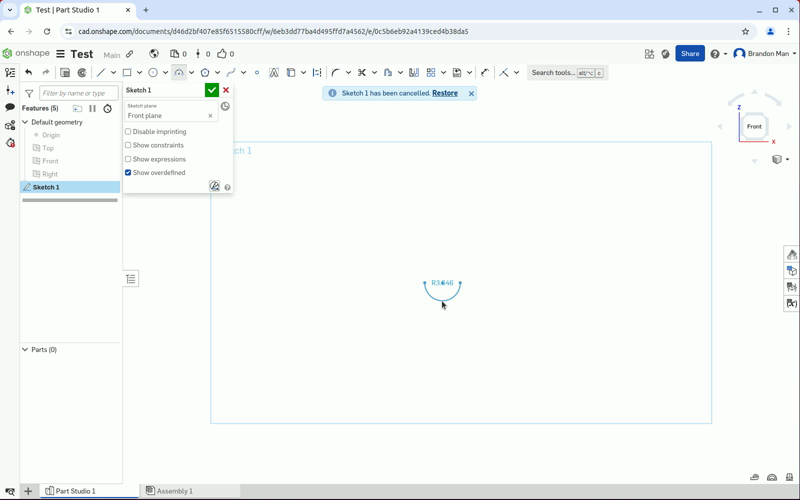
key(l)
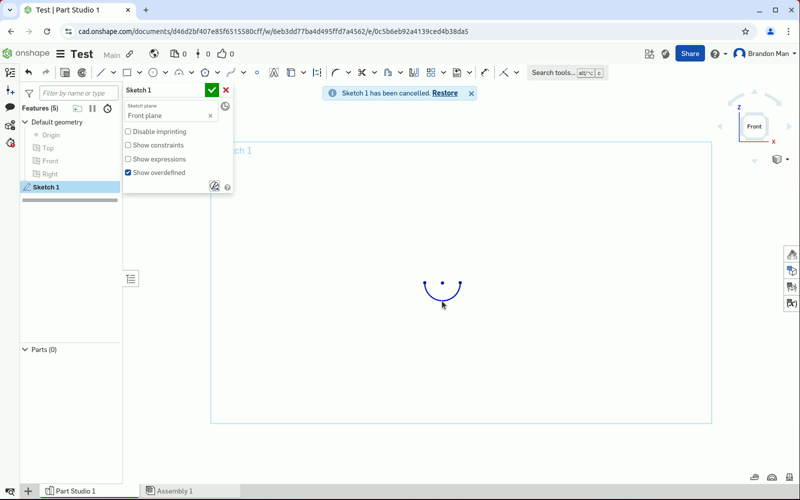
mouse_move(460, 282)
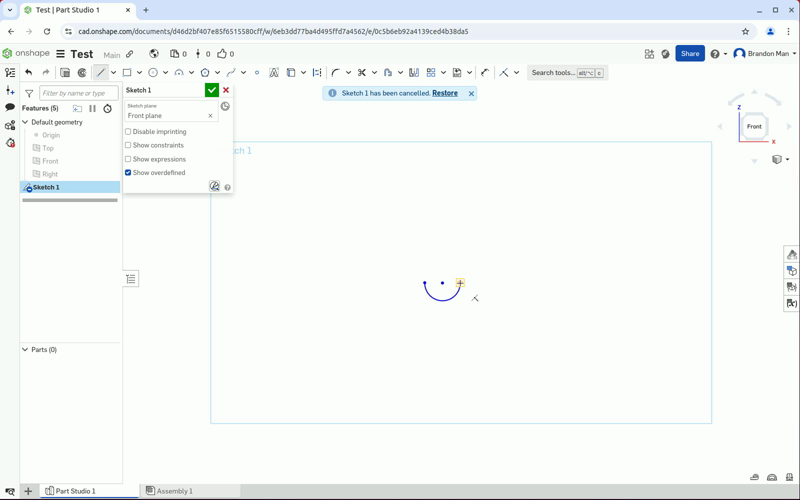
click(460, 282)
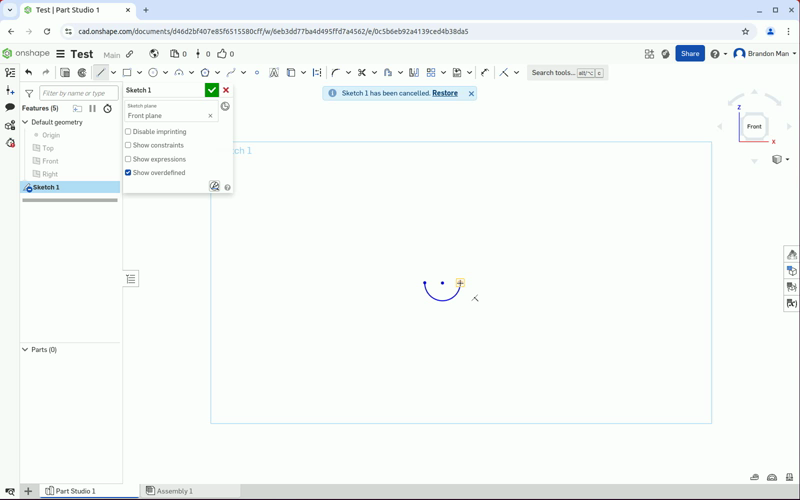
key_down(shift)
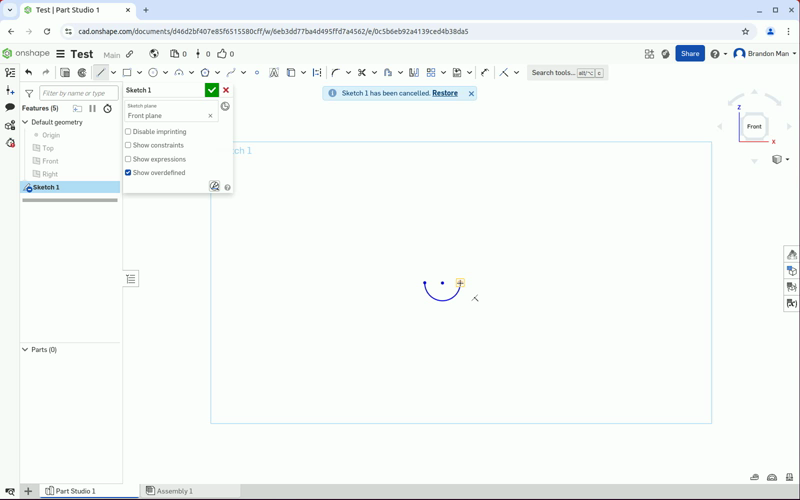
mouse_move(460, 187)
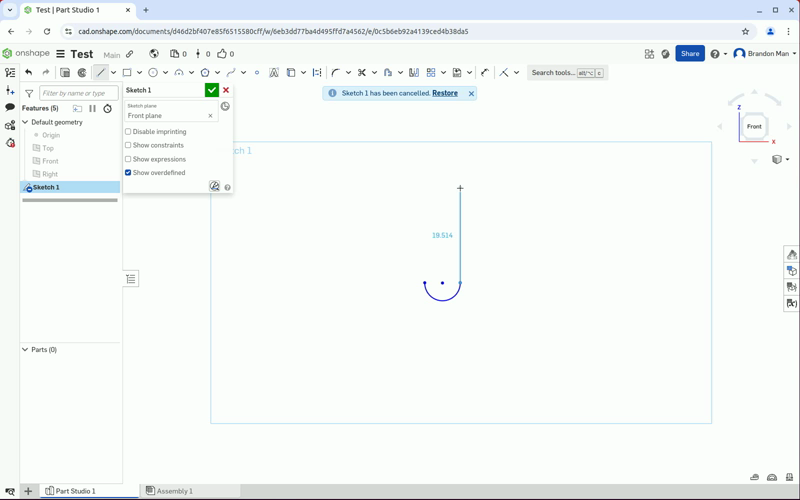
click(460, 187)
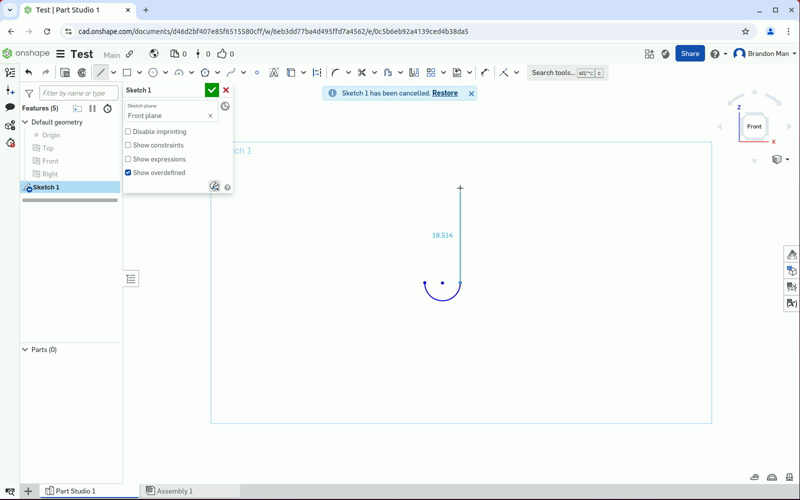
key_up(shift)
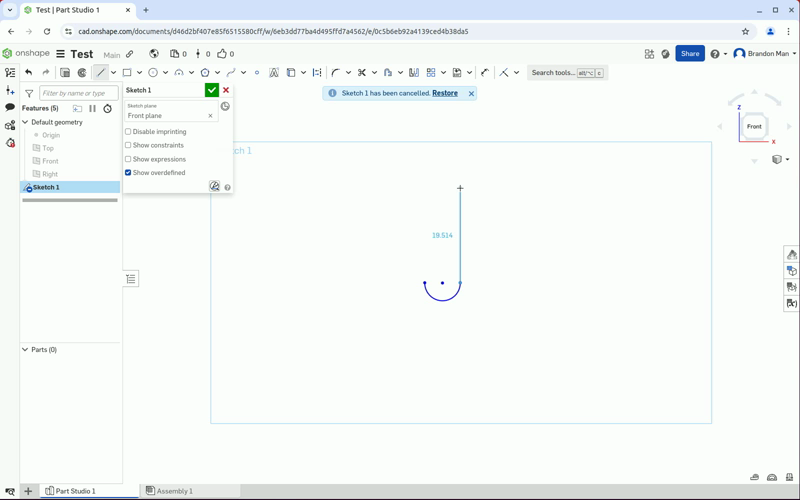
key(esc)
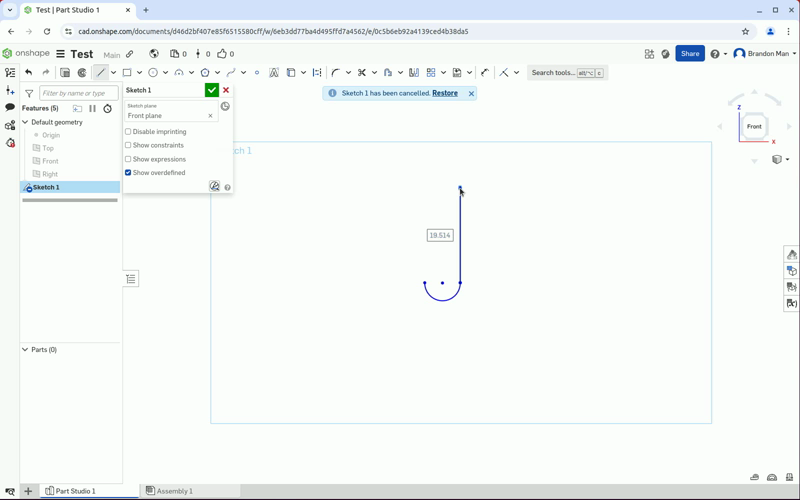
key(a)
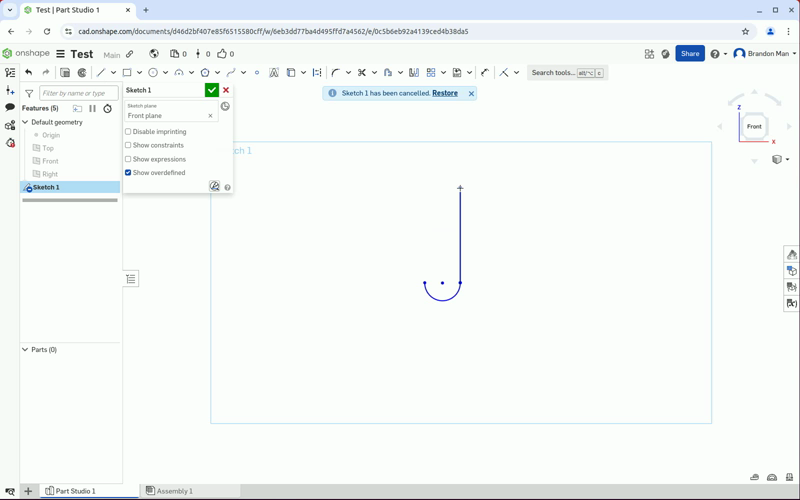
mouse_move(460, 187)
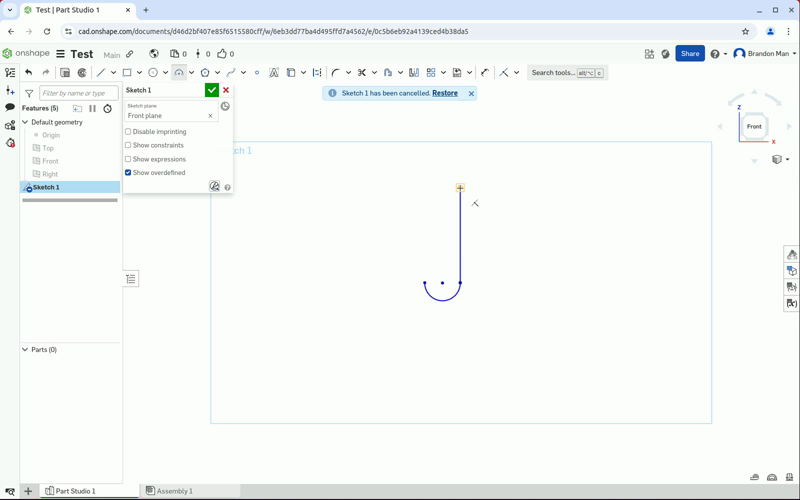
click(460, 187)
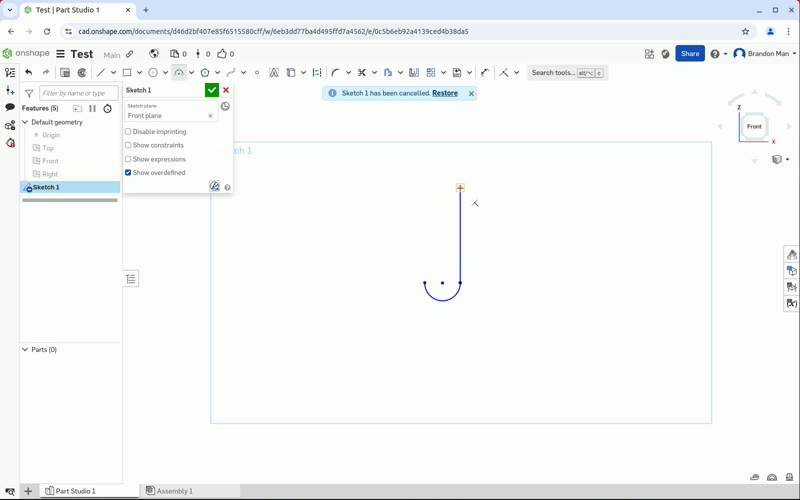
key_down(shift)
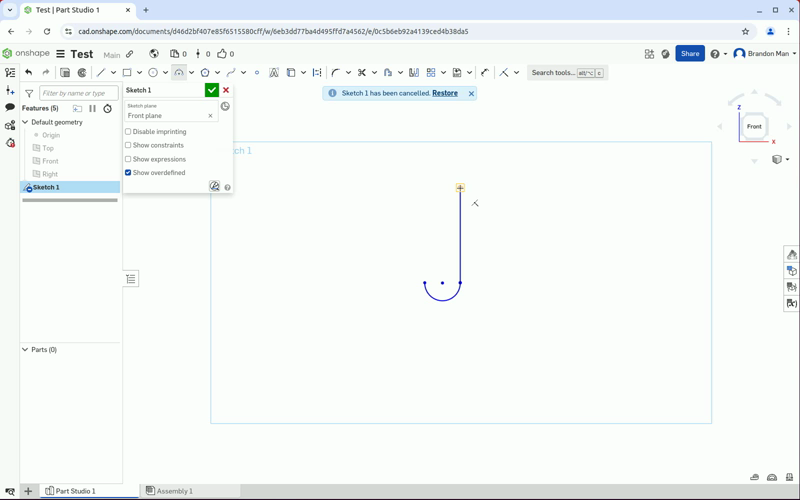
mouse_move(424, 187)
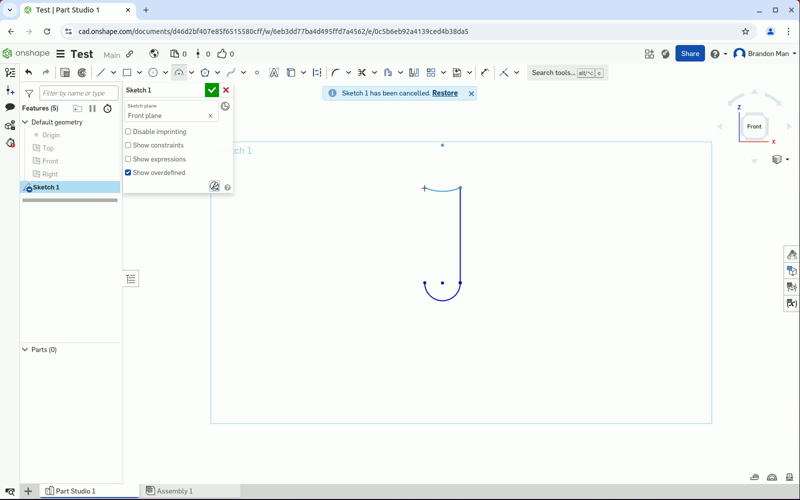
click(424, 187)
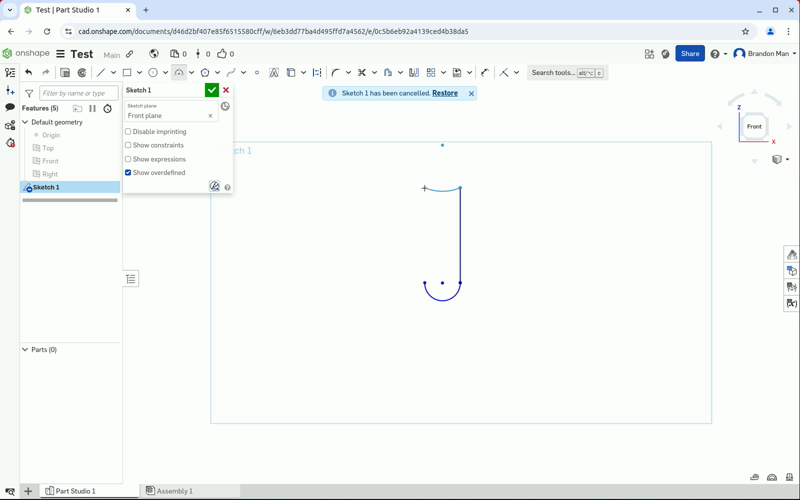
mouse_move(442, 205)
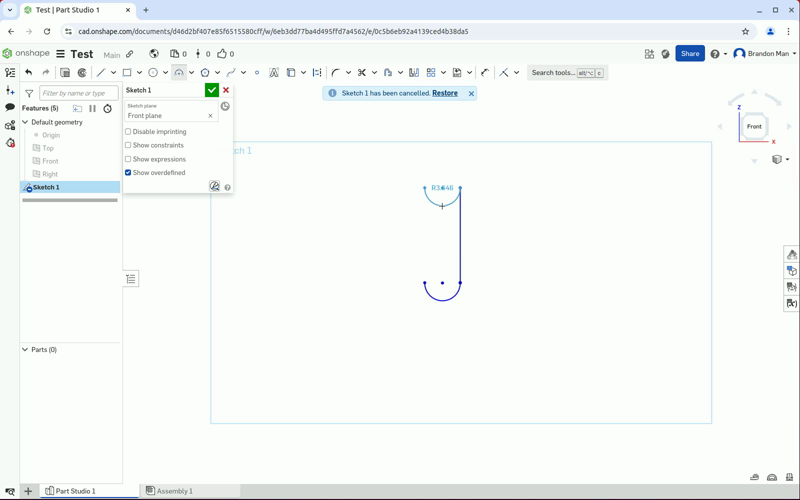
click(442, 205)
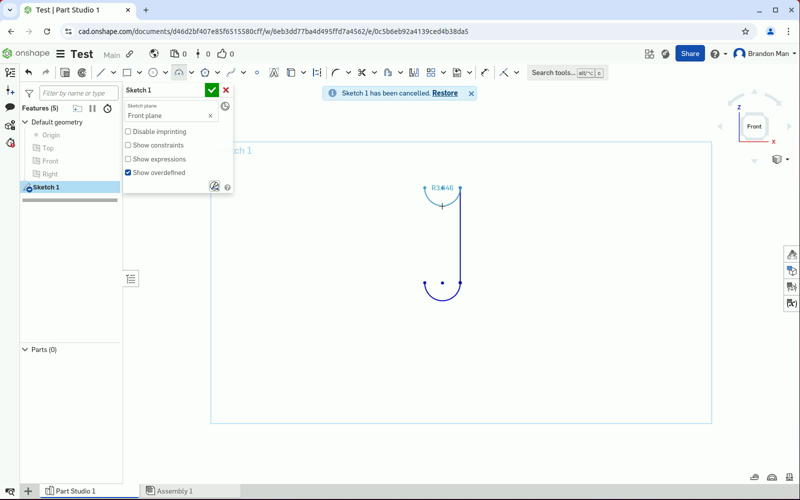
key_up(shift)
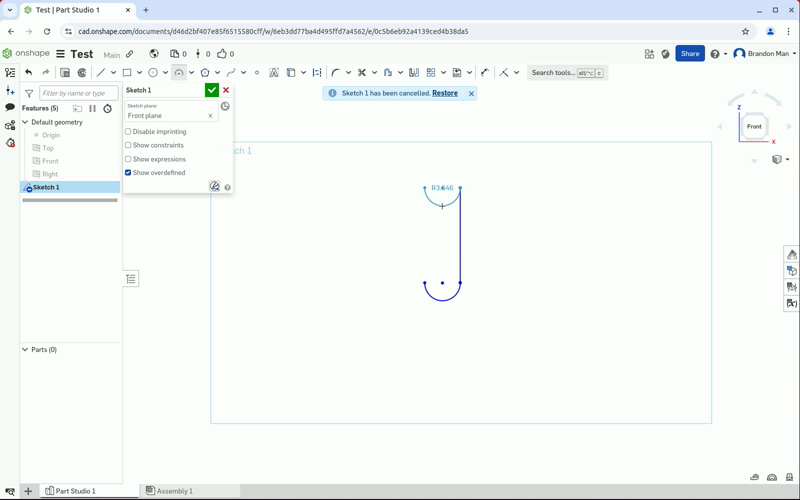
key(esc)
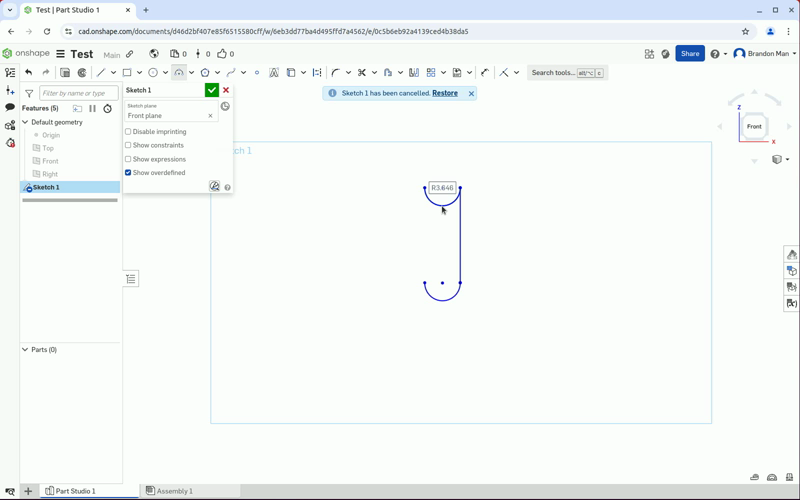
key(l)
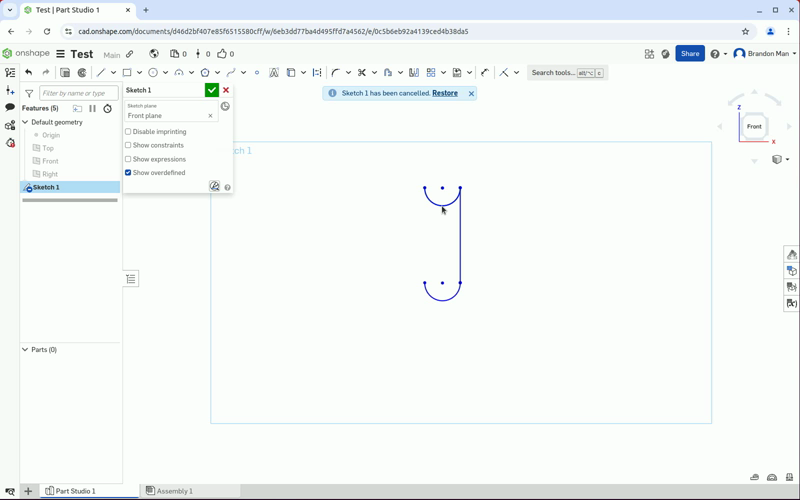
mouse_move(424, 187)
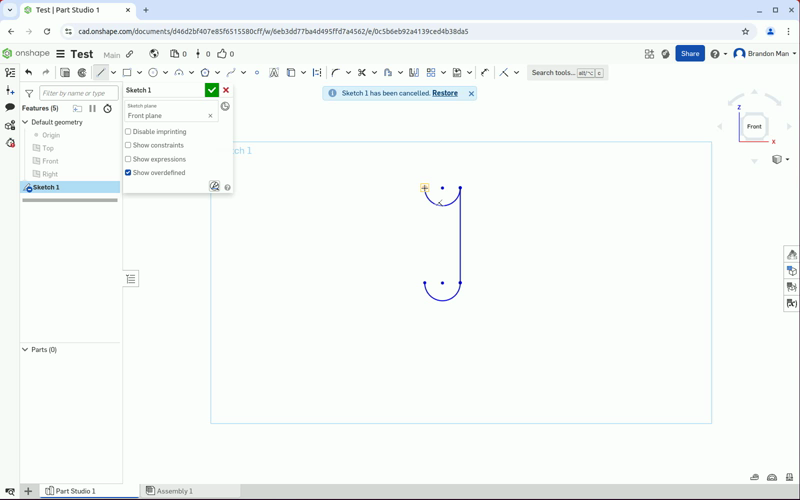
click(424, 187)
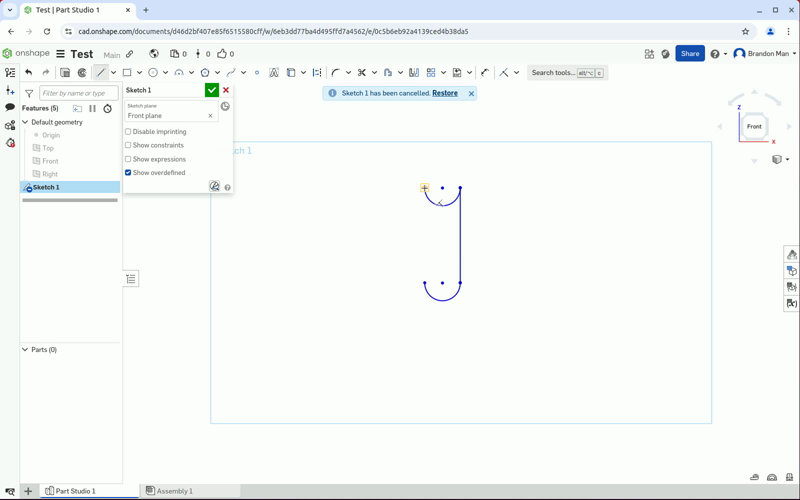
key_down(shift)
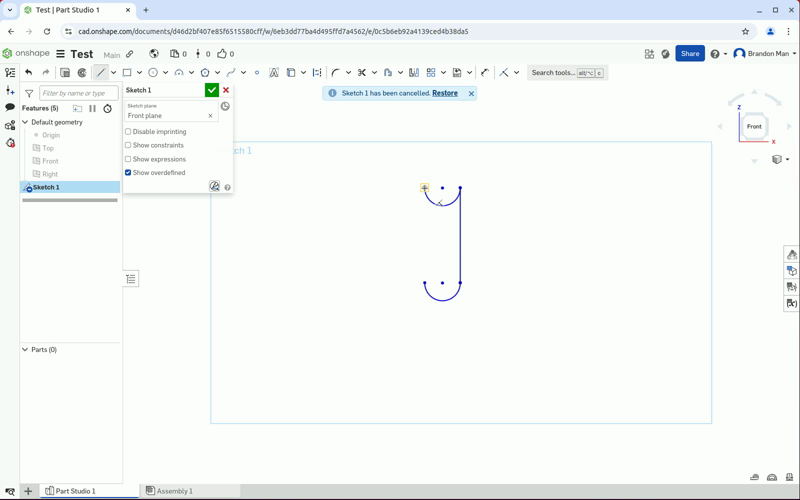
mouse_move(424, 282)
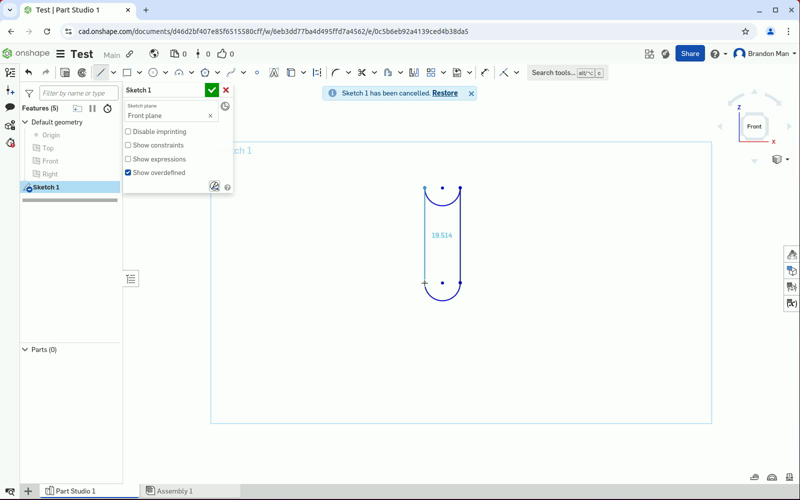
key_up(shift)
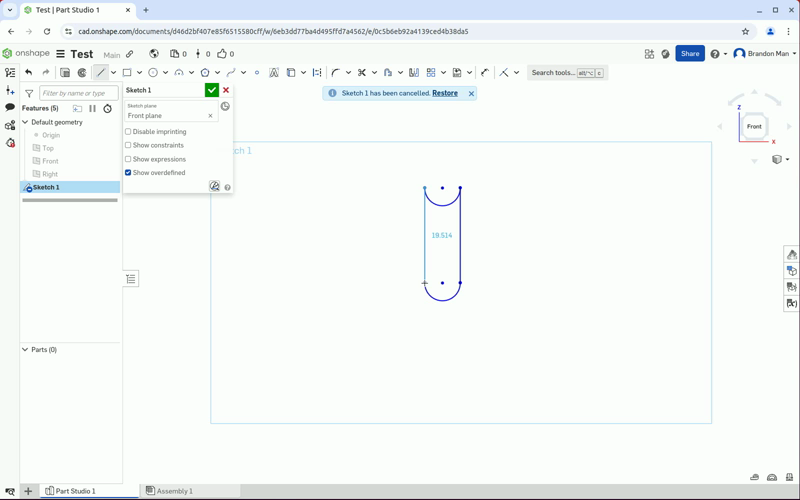
click(424, 282)
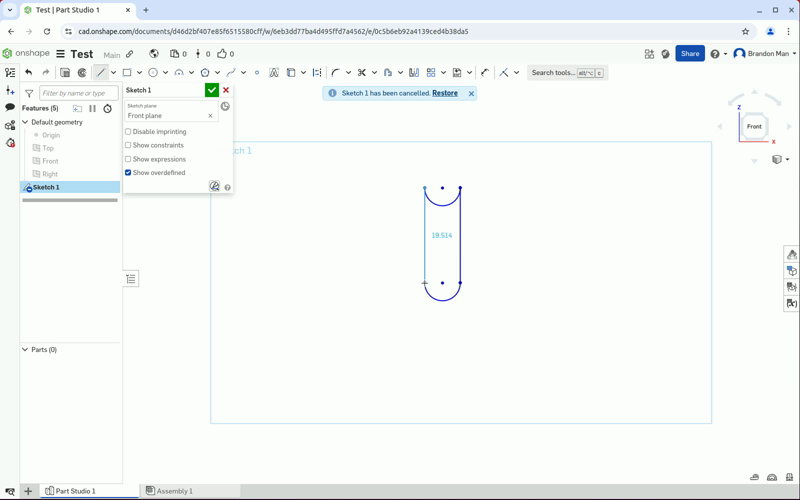
key(esc)
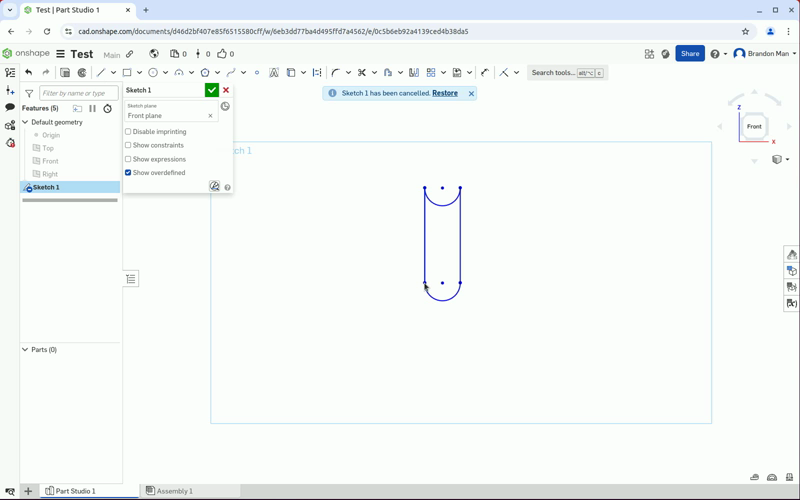
mouse_move(446, 199)
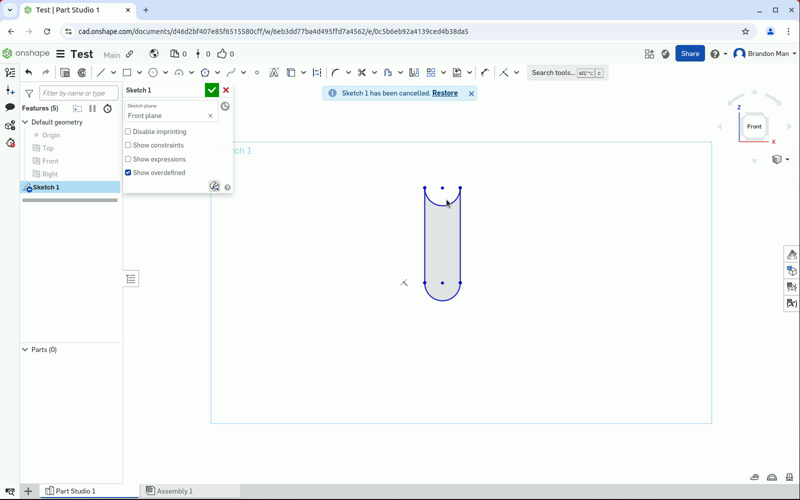
scroll(6)
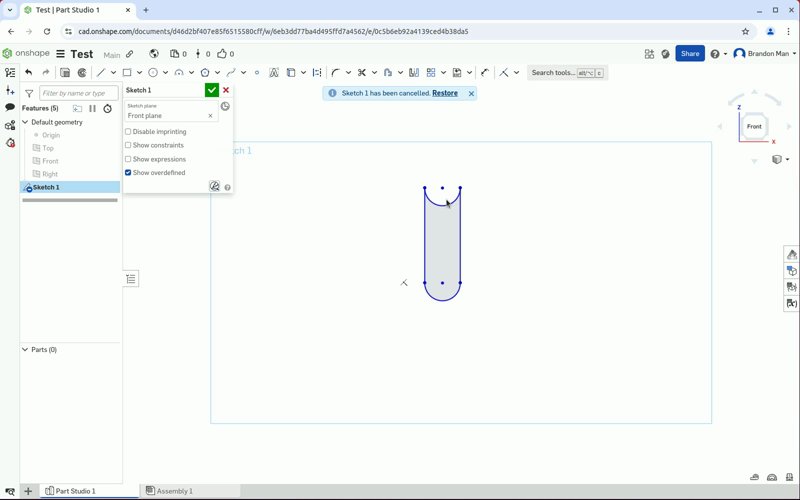
scroll(6)
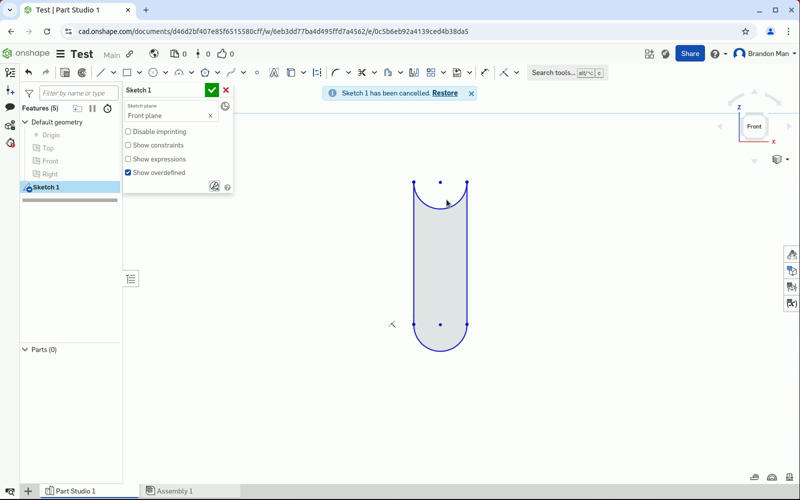
scroll(6)
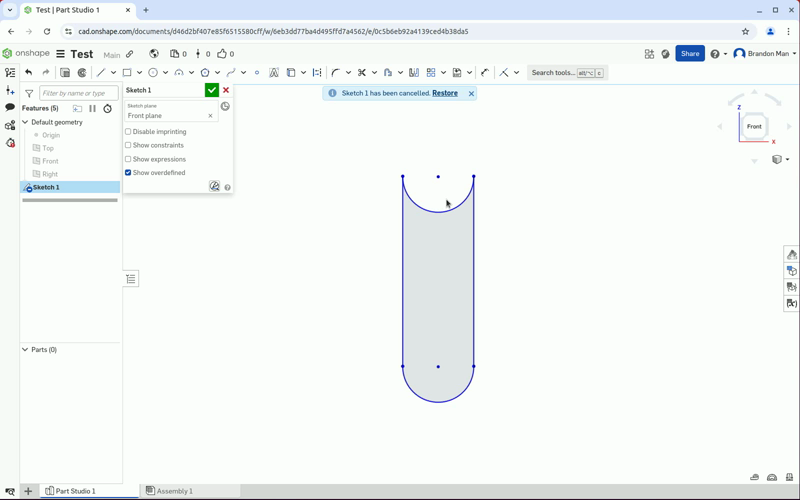
scroll(6)
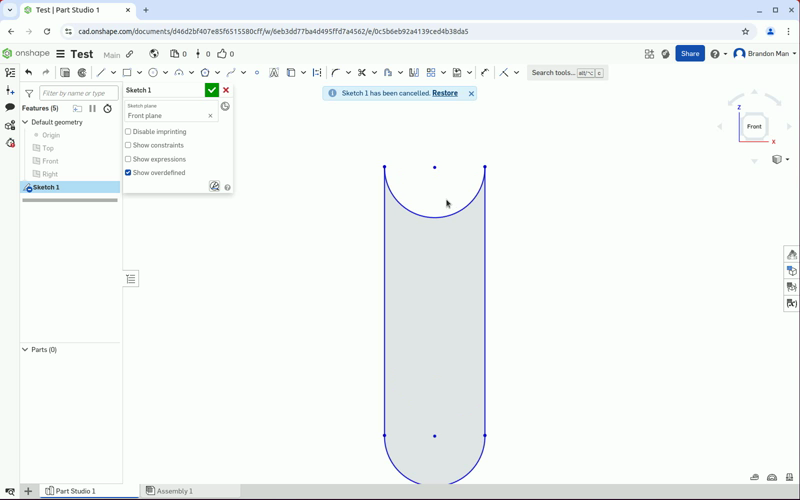
scroll(6)
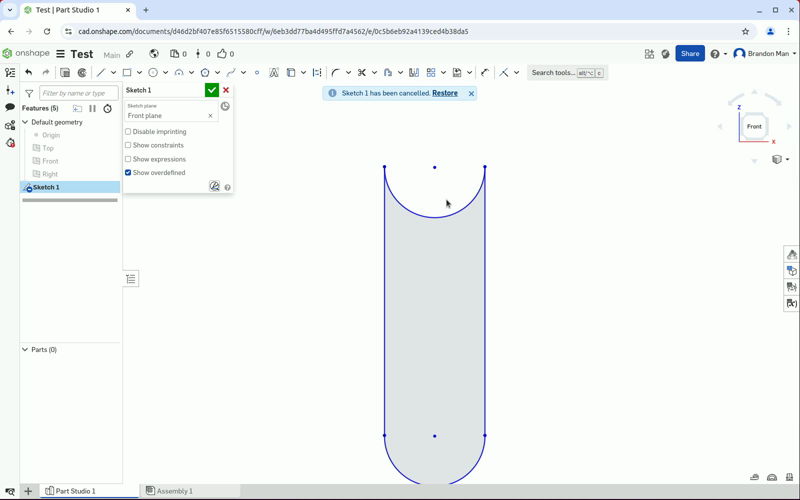
scroll(6)
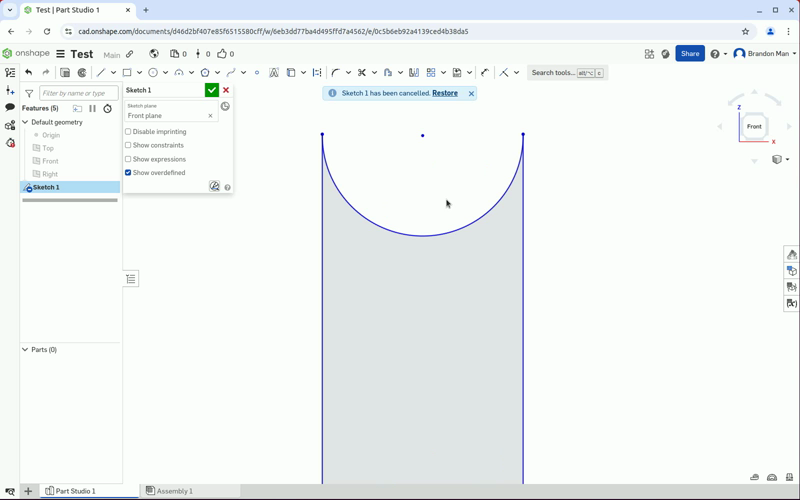
scroll(6)
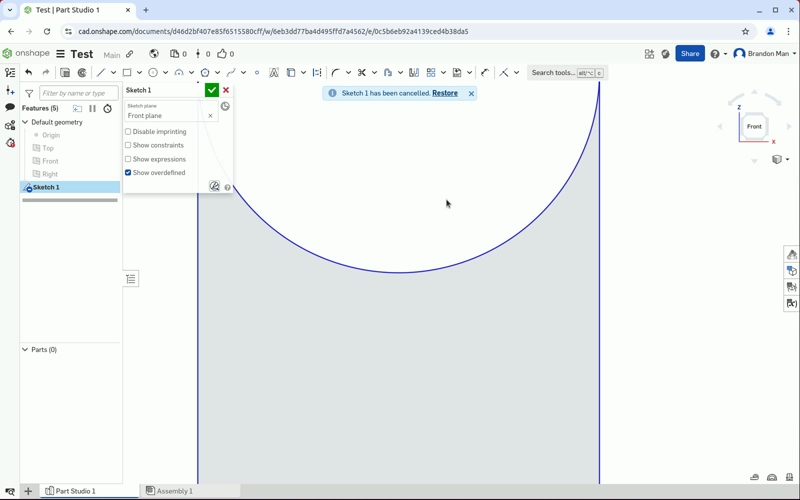
click(446, 199)
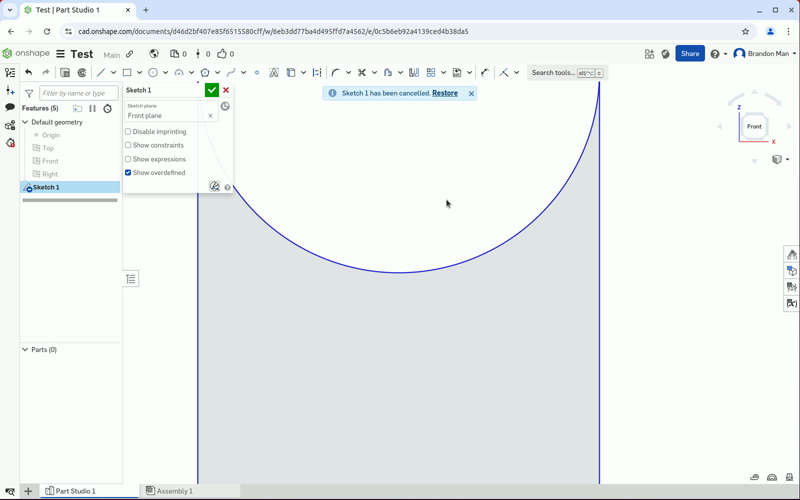
scroll(-6)
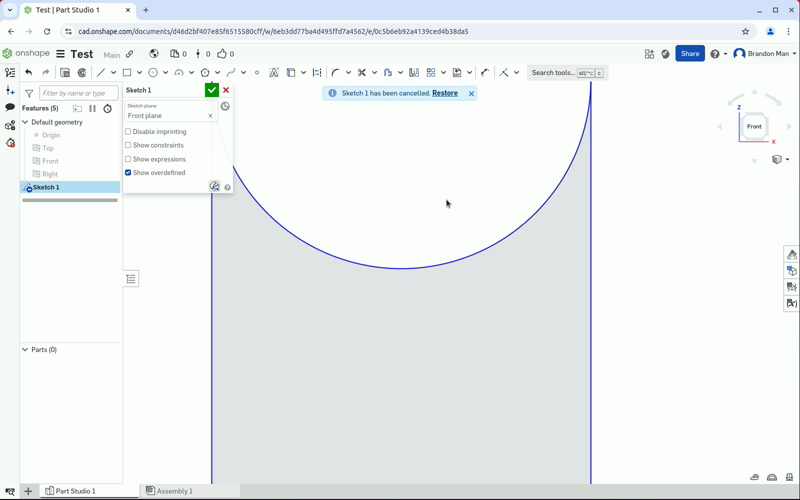
scroll(-6)
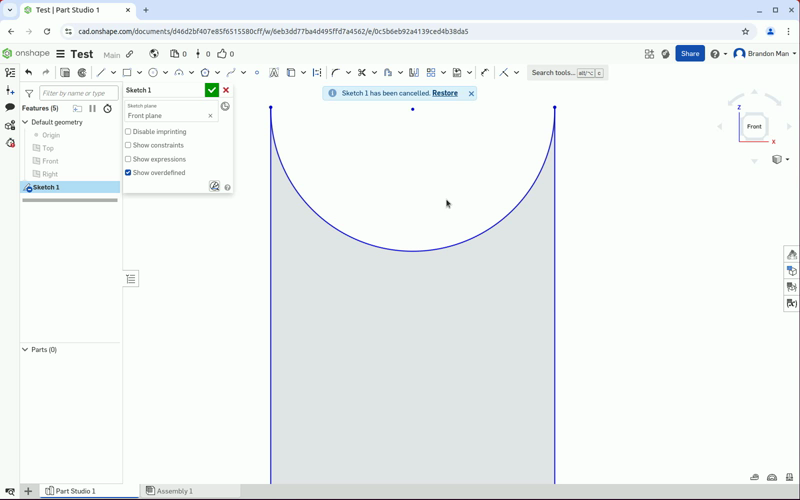
scroll(-6)
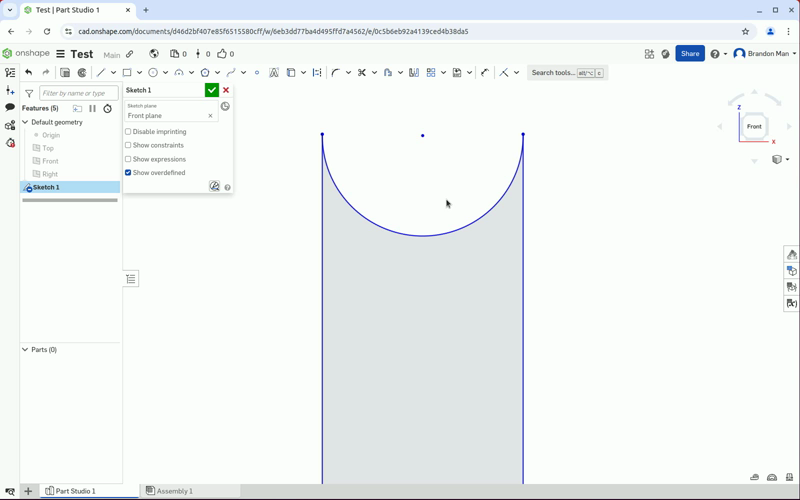
scroll(-6)
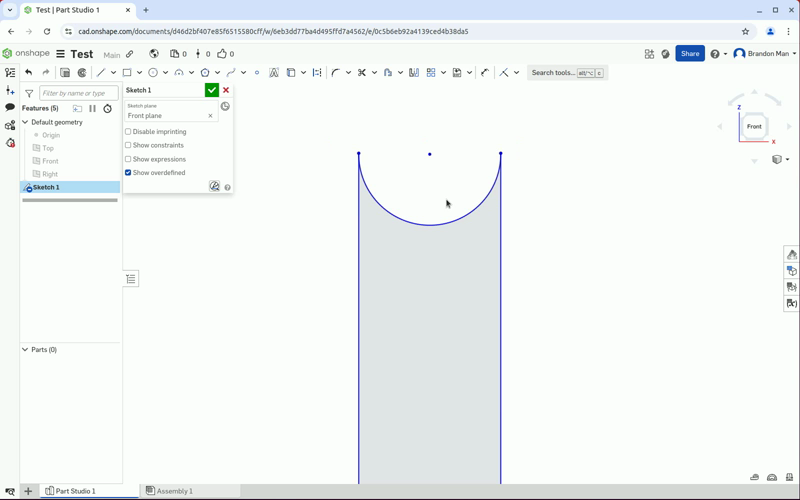
scroll(-6)
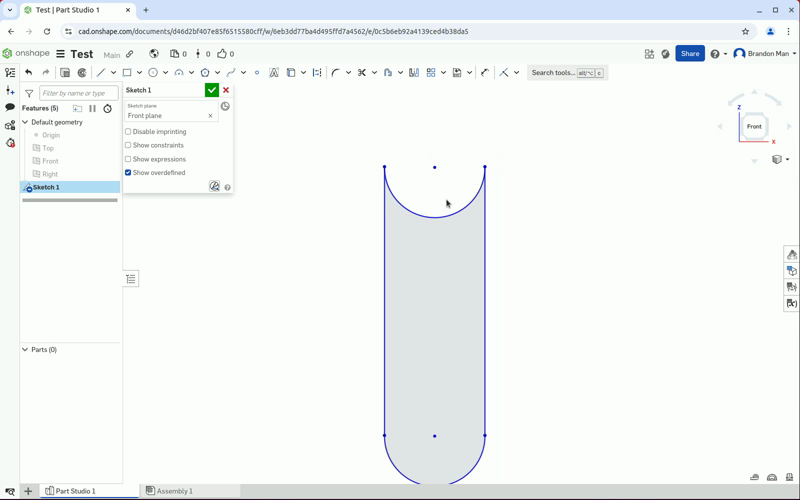
scroll(-6)
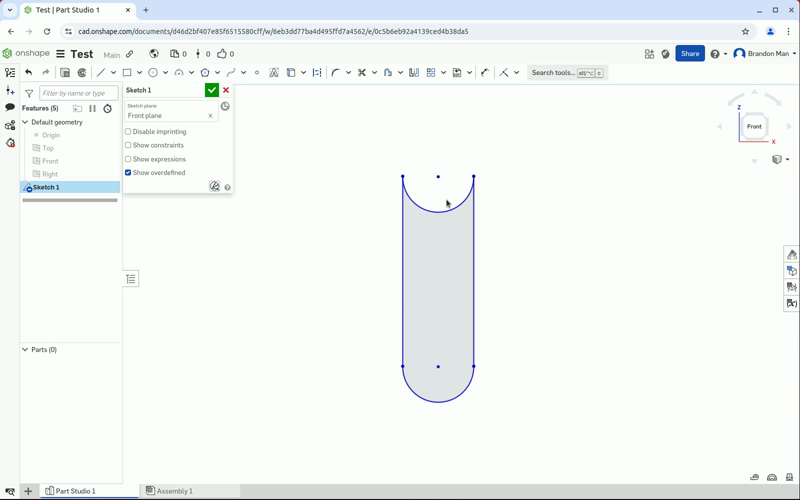
scroll(-6)
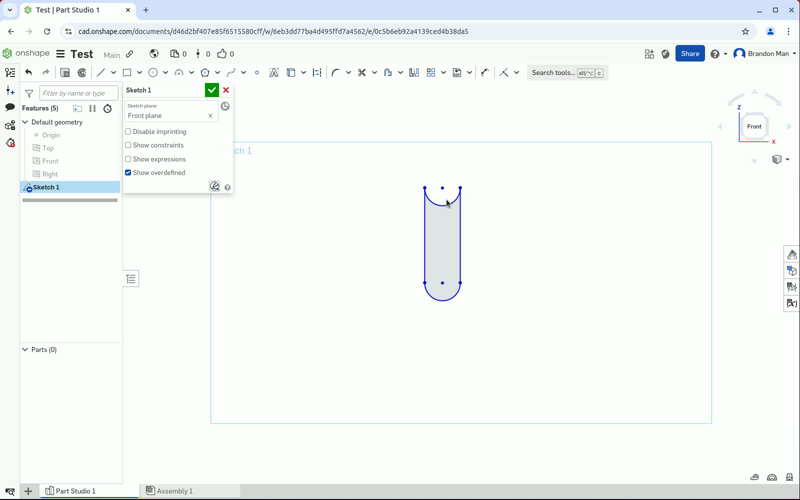
mouse_move(73, 352)
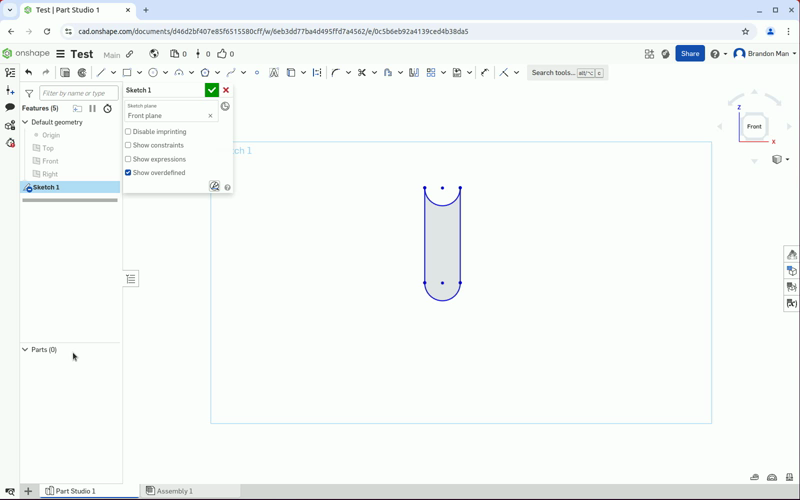
key(shift+y)
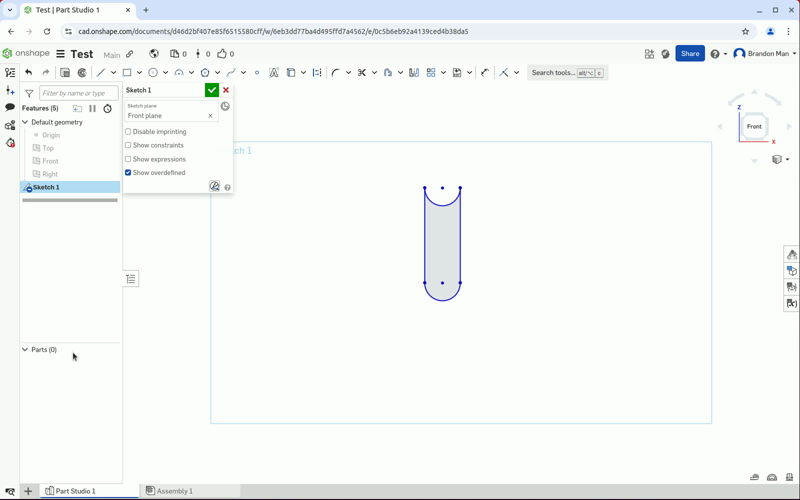
key(shift+e)
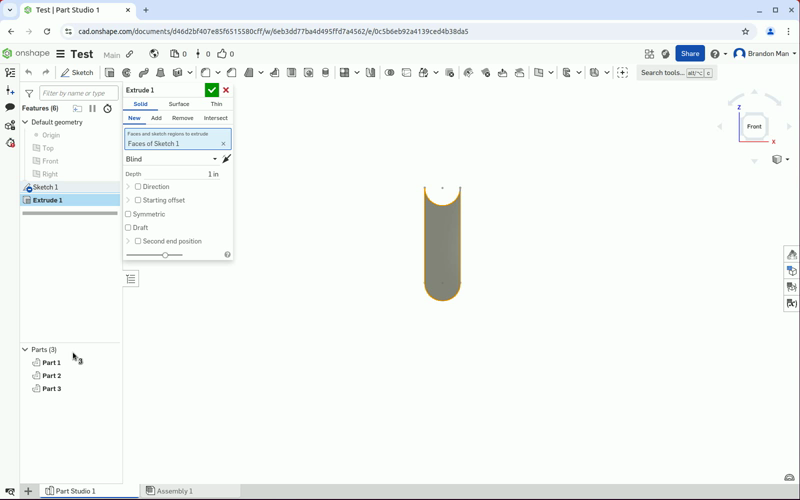
mouse_move(143, 106)
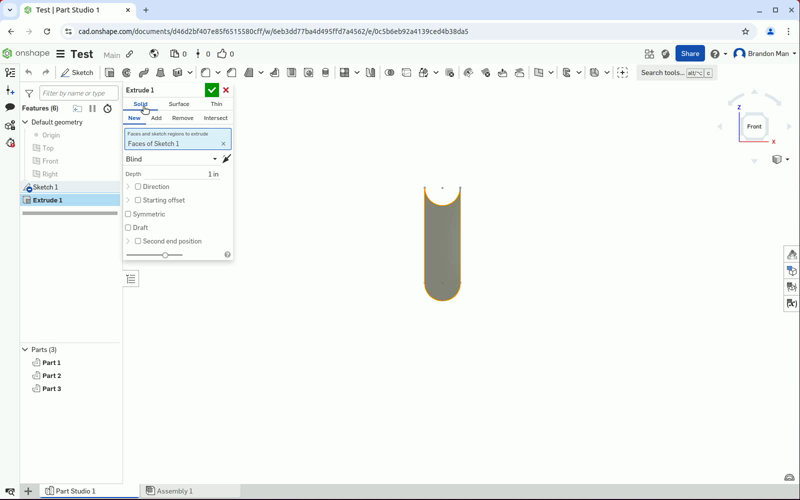
click(143, 106)
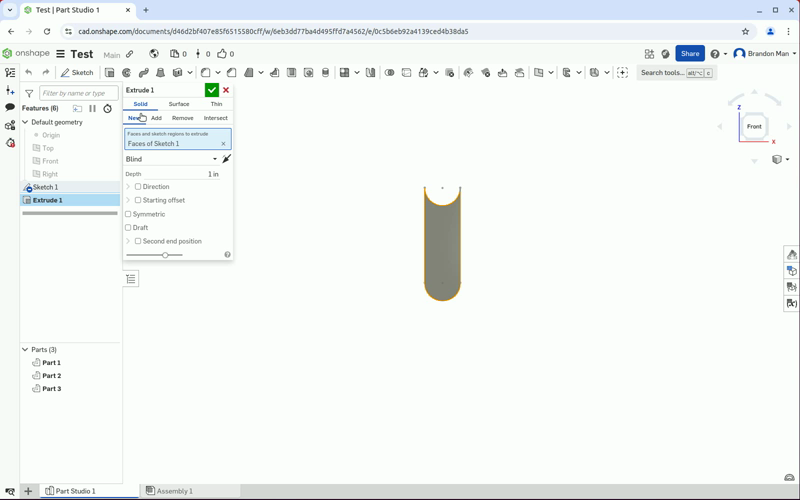
mouse_move(137, 120)
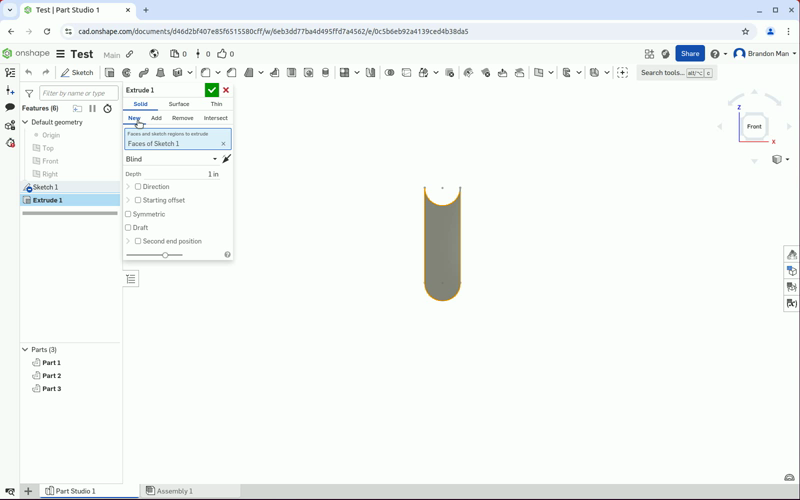
click(137, 120)
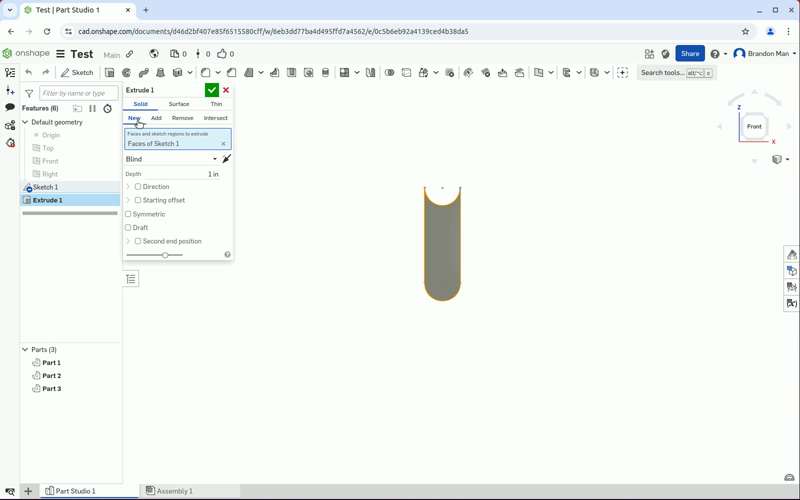
key(tab, 4)
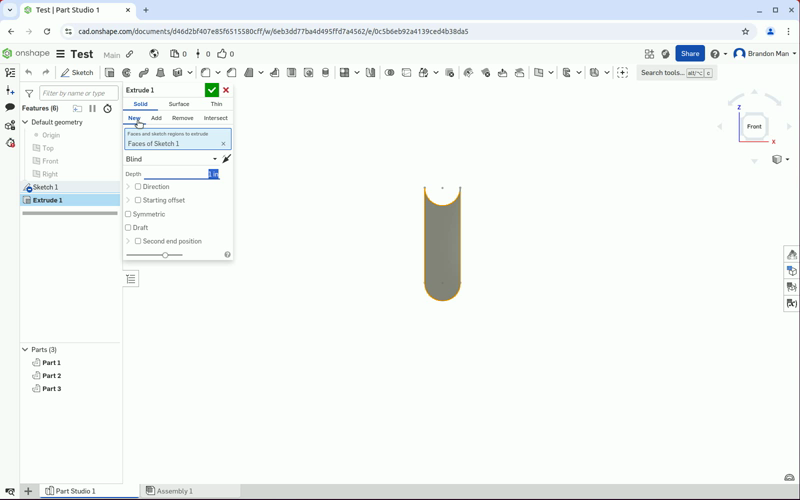
text(-16.85)
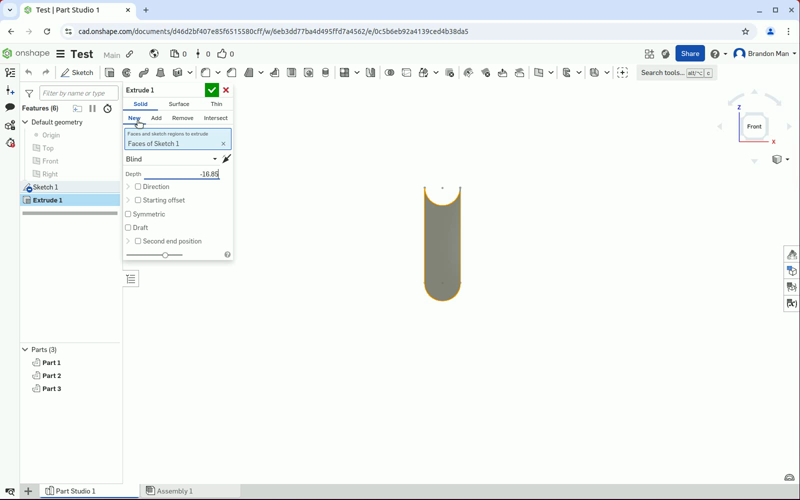
key(enter)
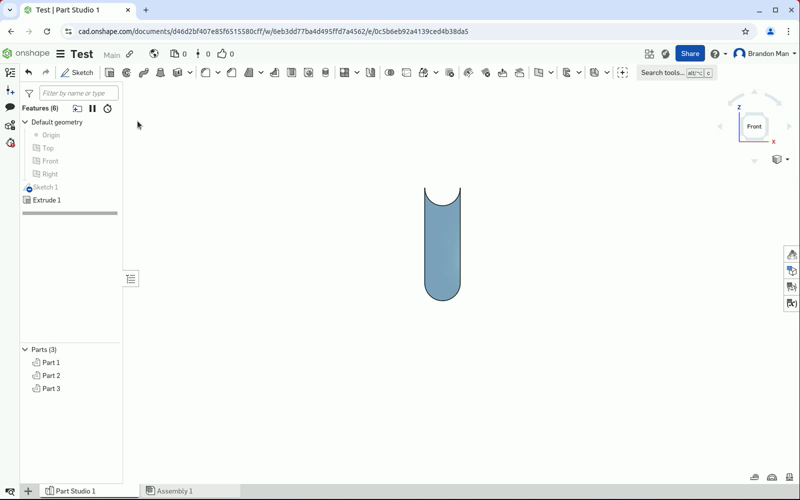
key(shift+h)
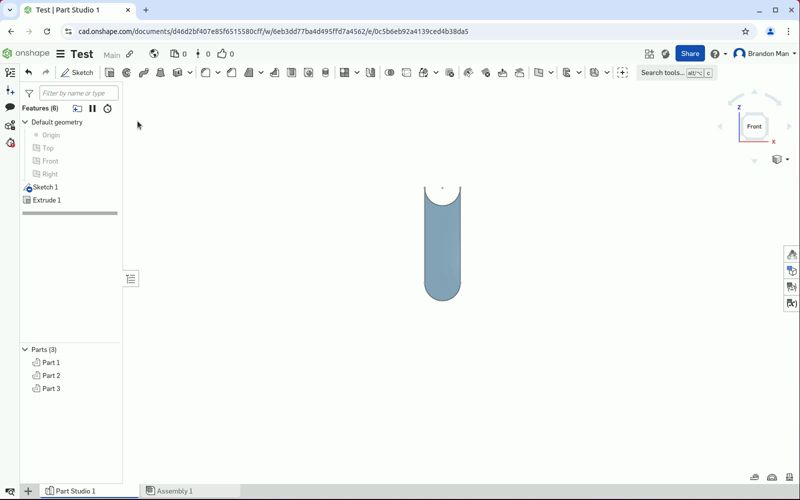
key(shift+h)
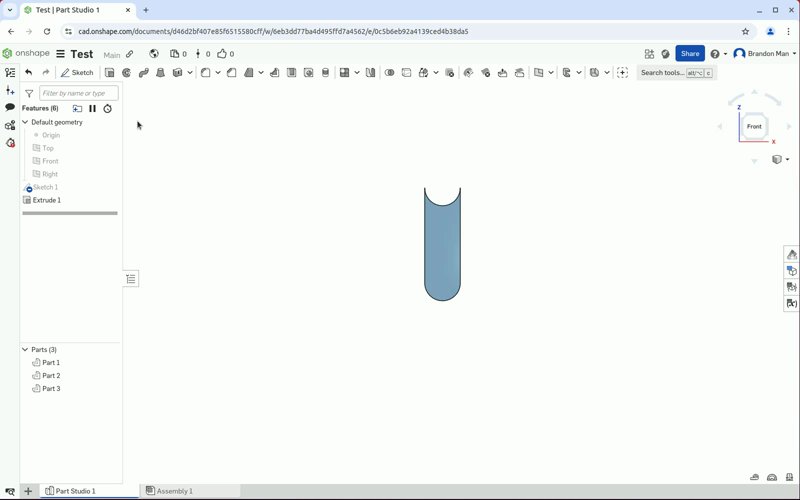
mouse_move(73, 189)
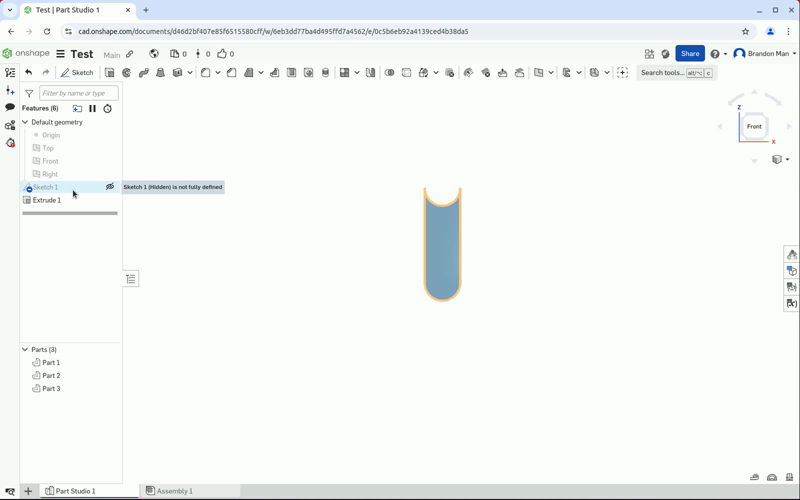
click(73, 189)
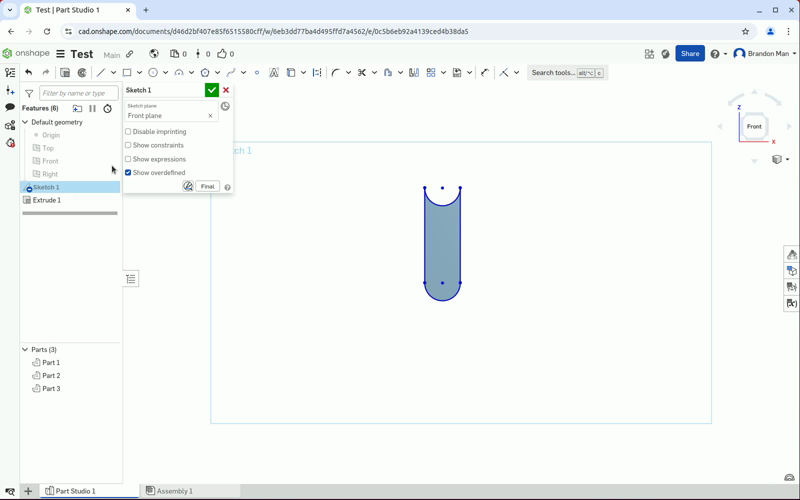
mouse_move(229, 92)
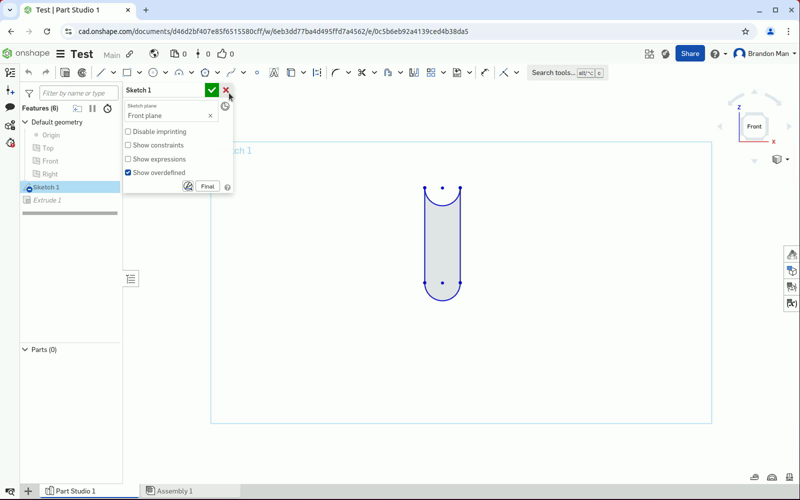
click(229, 92)
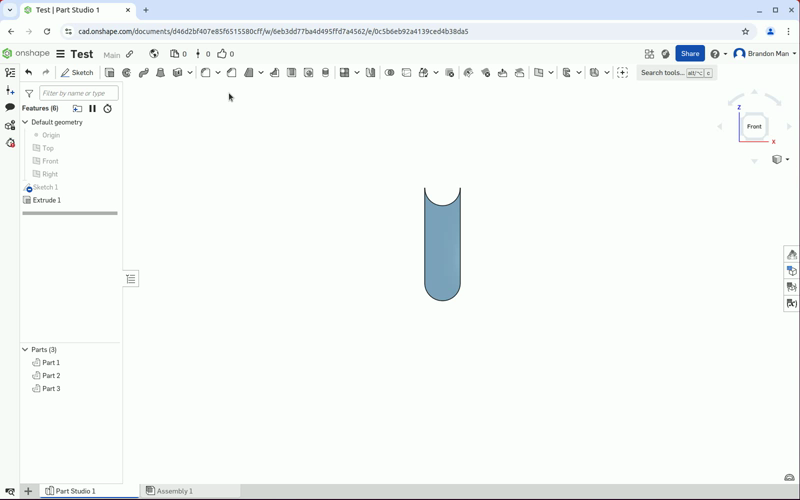
mouse_move(73, 352)
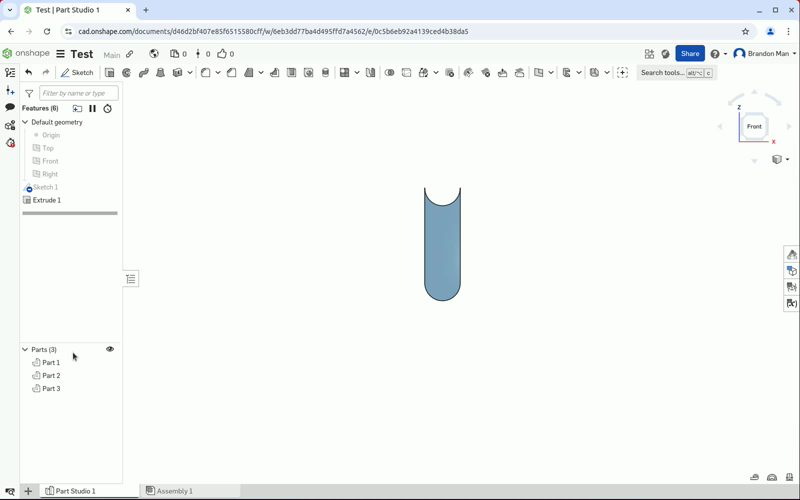
key(y)
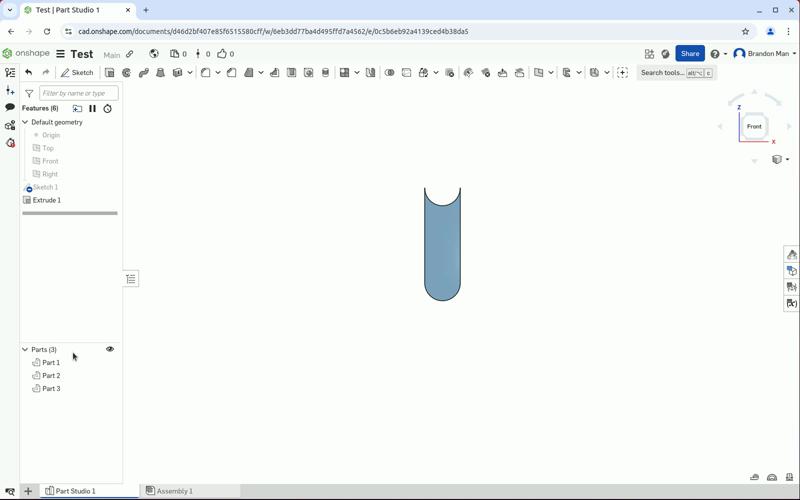
key(shift+p)
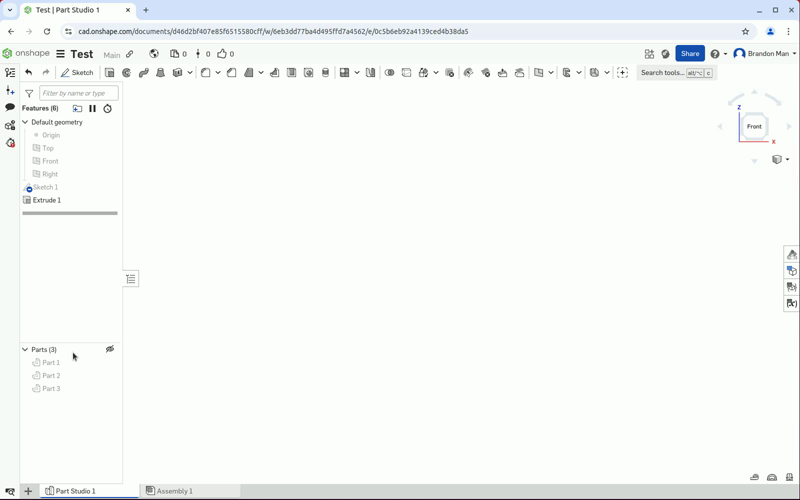
key(space)
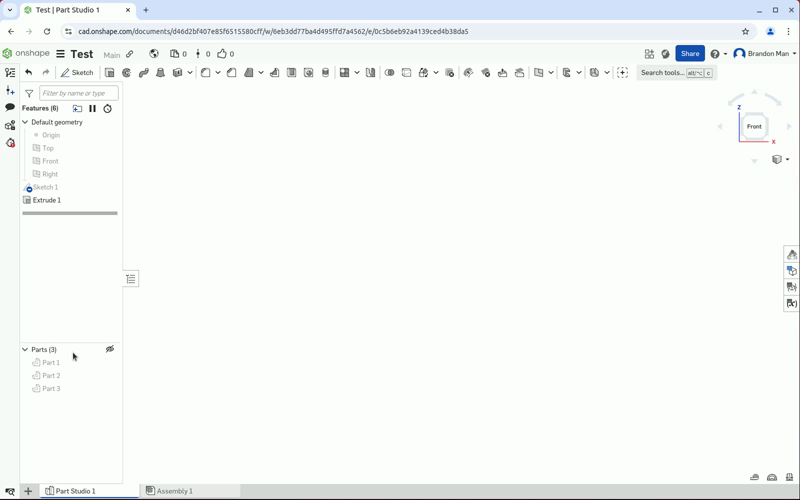
key_down(shift)
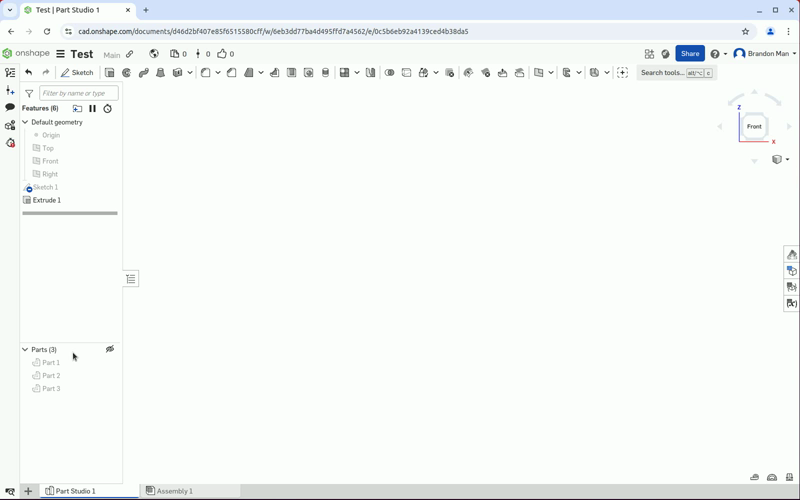
key(left)
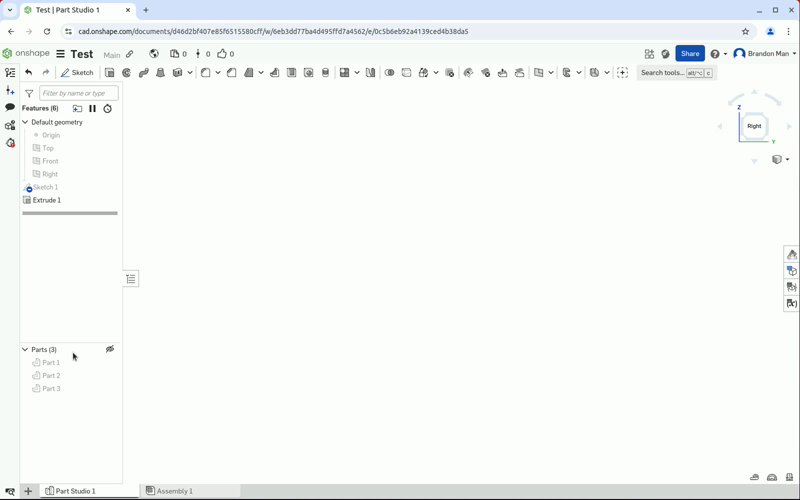
key_up(shift)
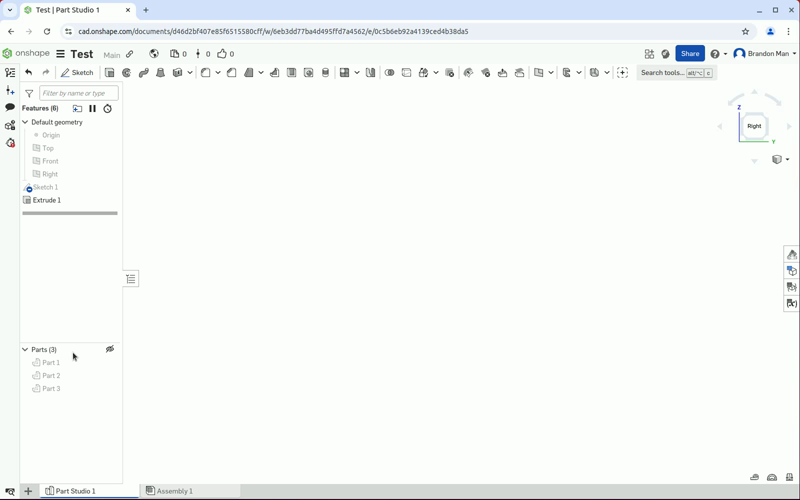
mouse_move(73, 352)
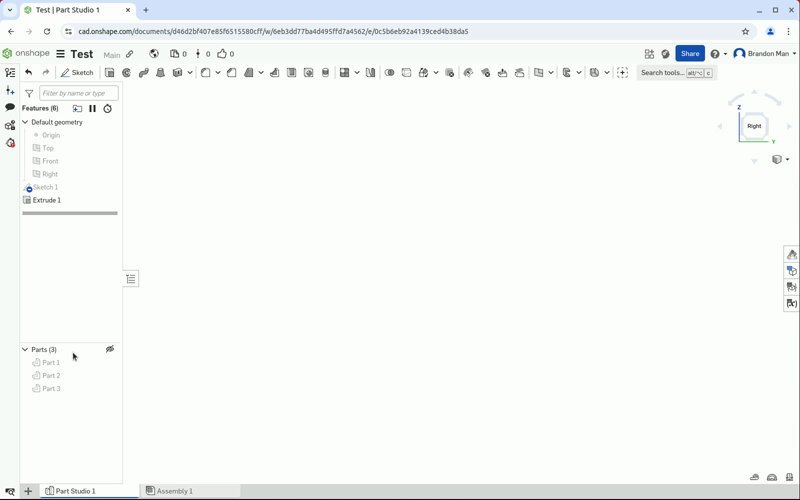
key(shift+y)
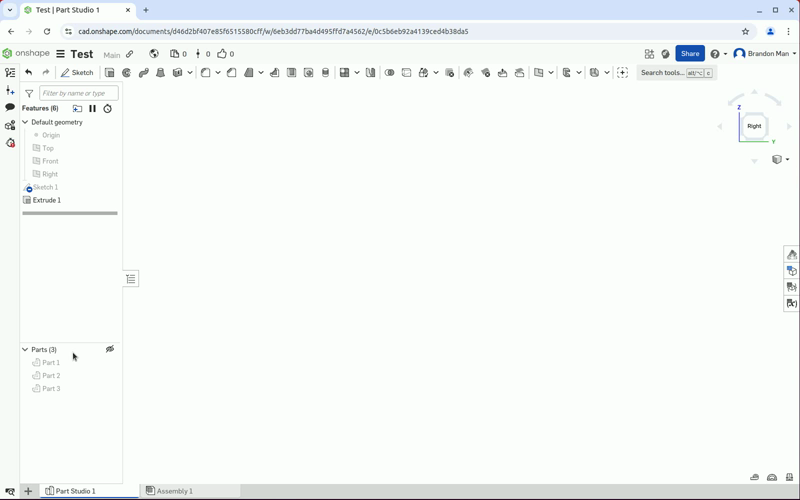
key(shift+s)
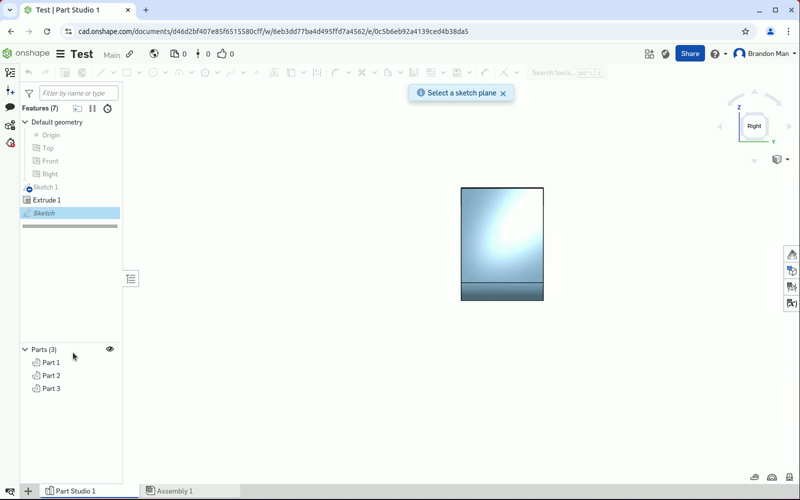
mouse_move(73, 176)
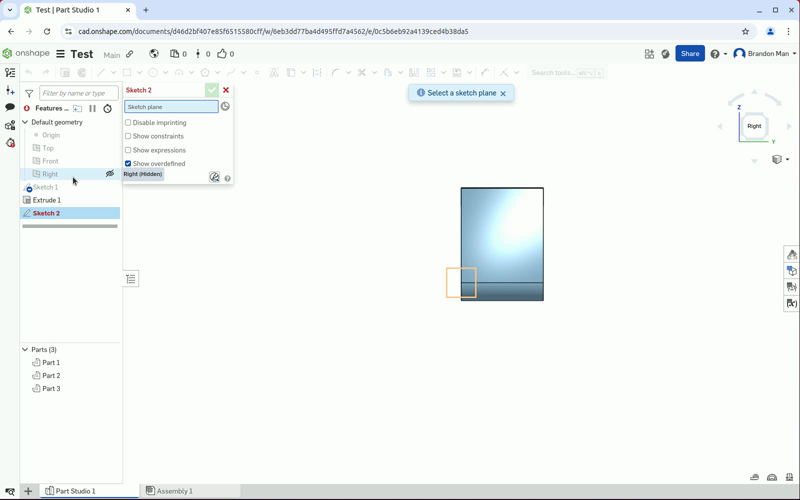
click(73, 176)
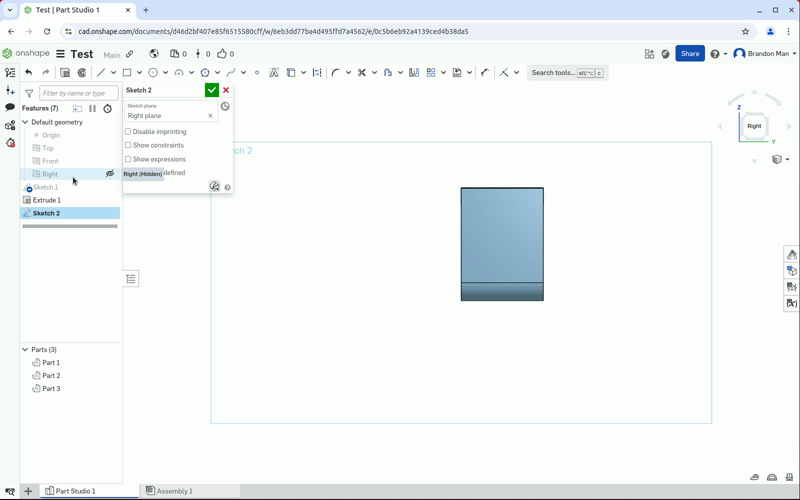
mouse_move(73, 352)
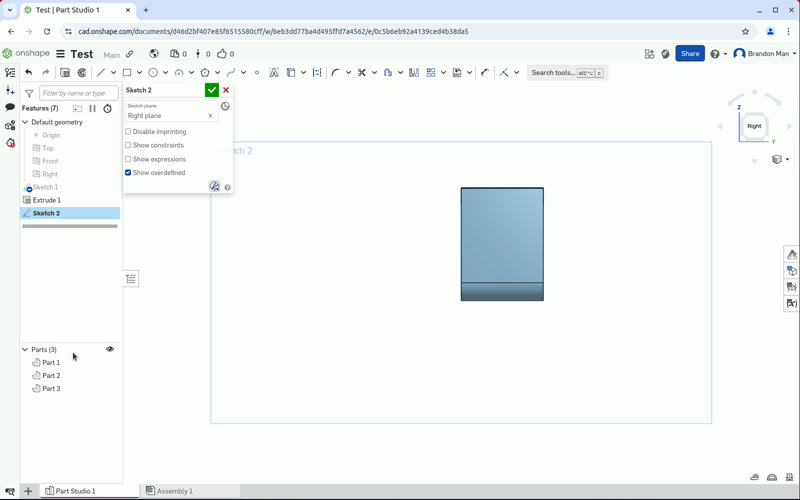
key(y)
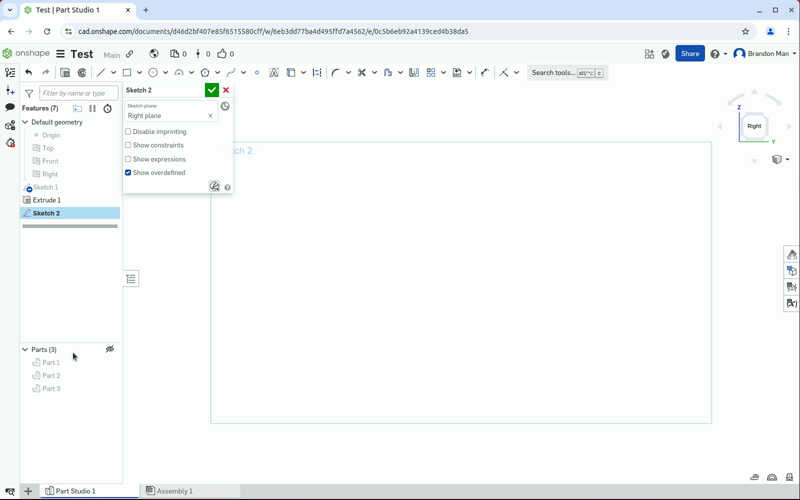
key(l)
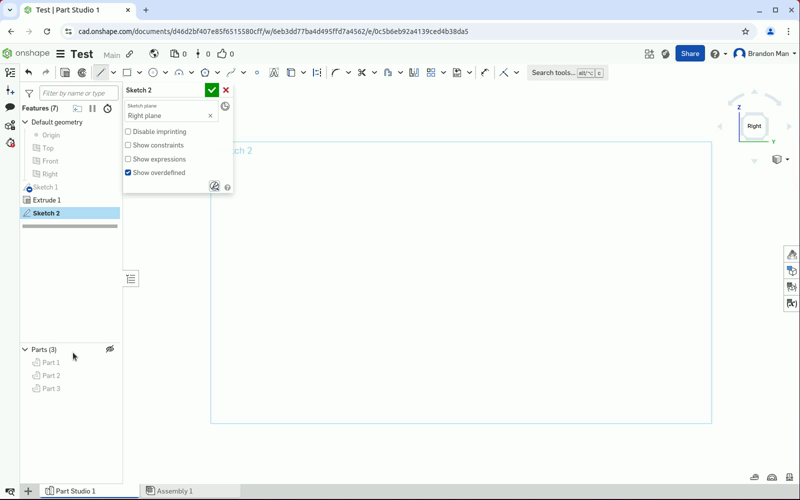
key_down(shift)
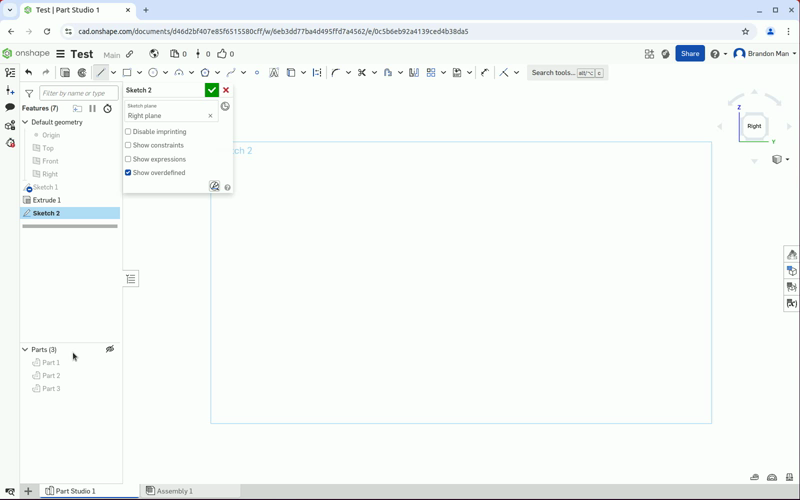
mouse_move(480, 307)
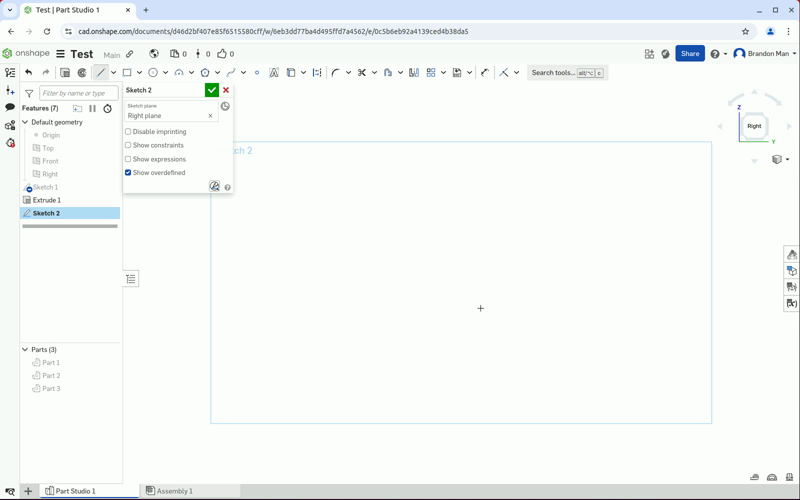
click(480, 307)
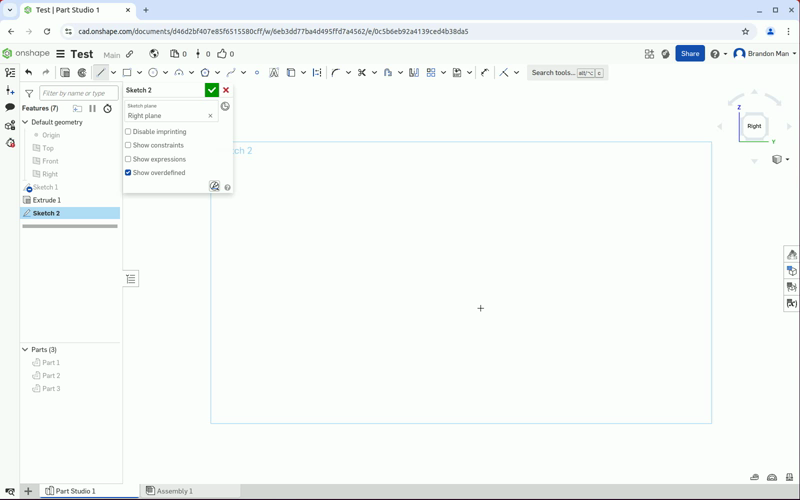
key_up(shift)
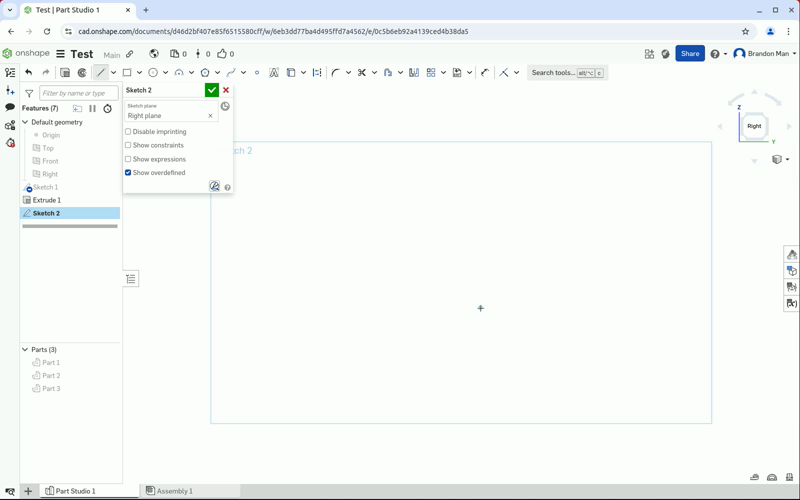
key_down(shift)
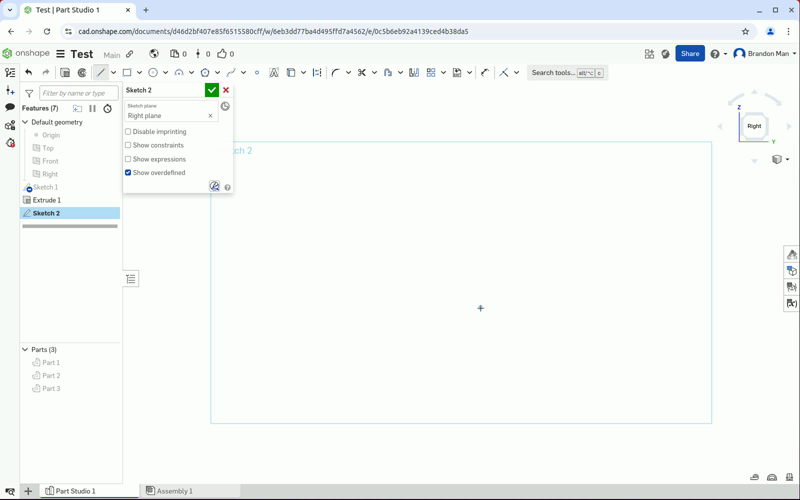
mouse_move(510, 307)
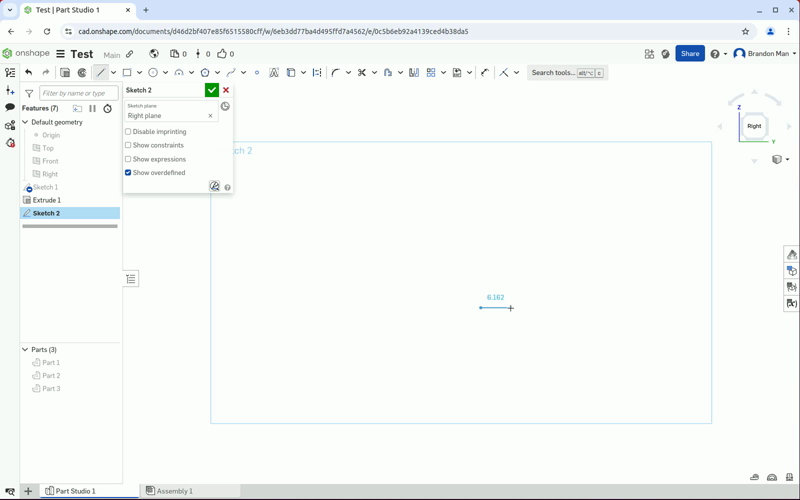
mouse_move(523, 307)
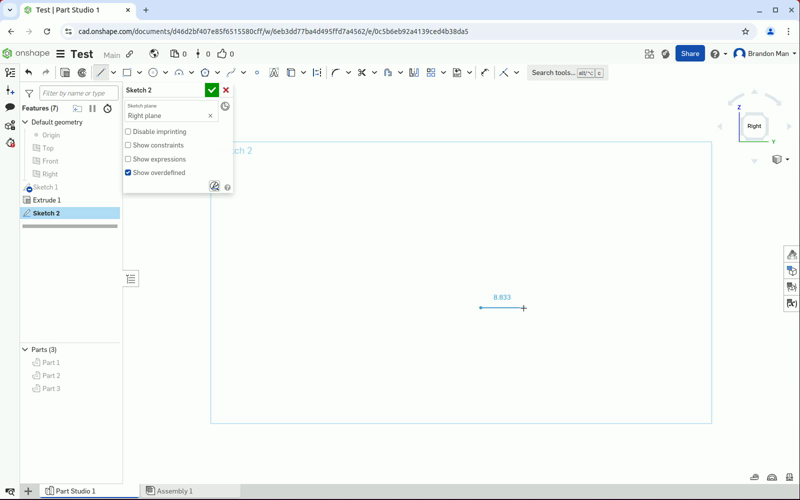
click(523, 307)
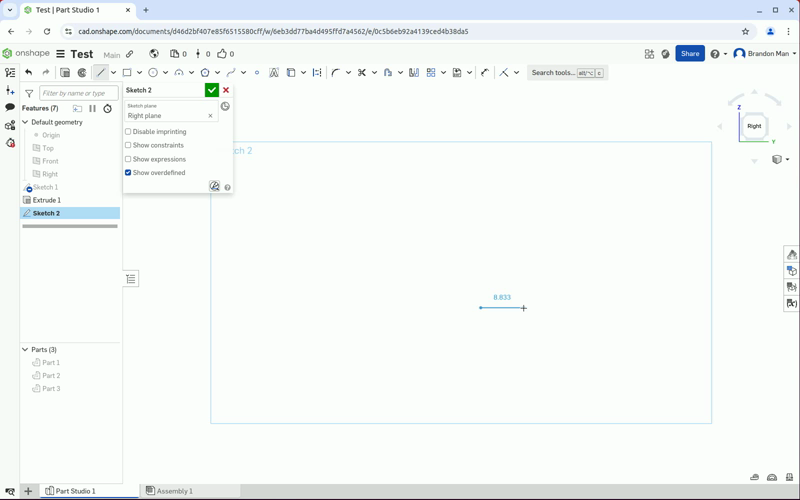
key_up(shift)
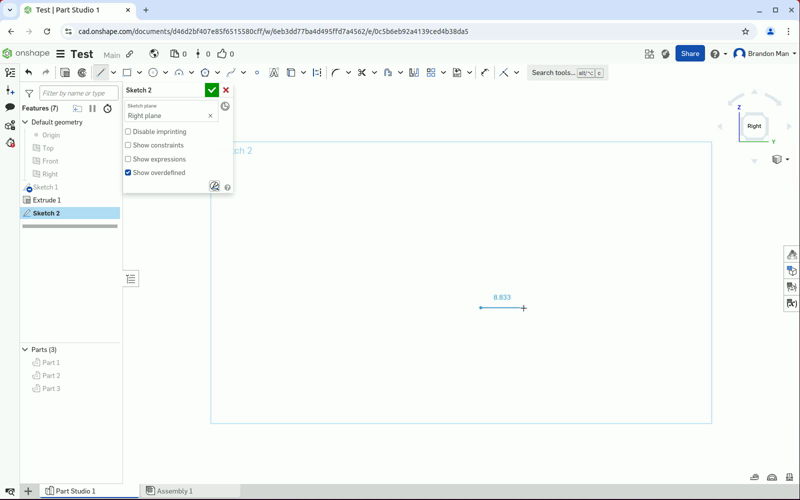
key_down(shift)
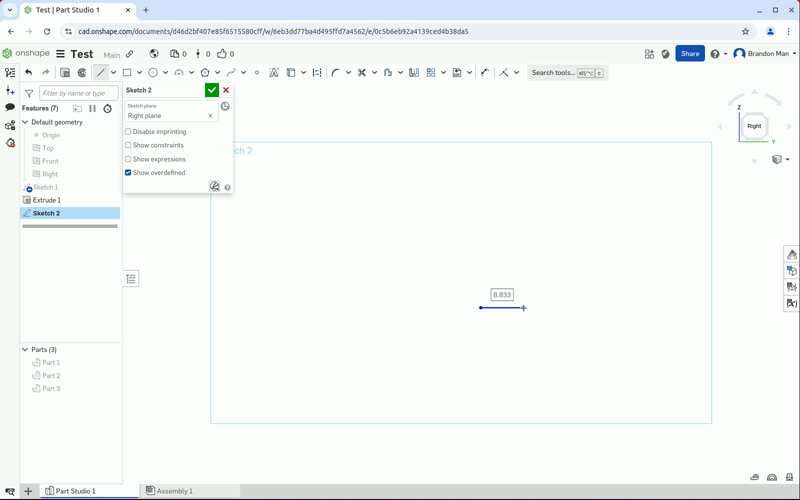
mouse_move(523, 165)
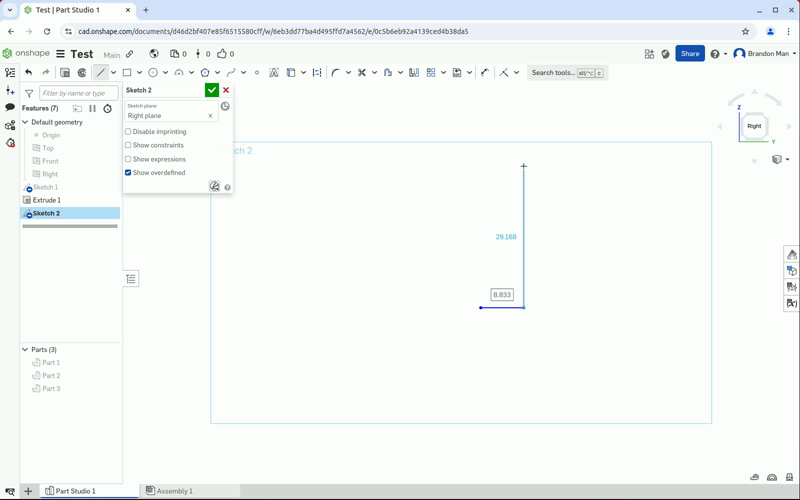
click(523, 165)
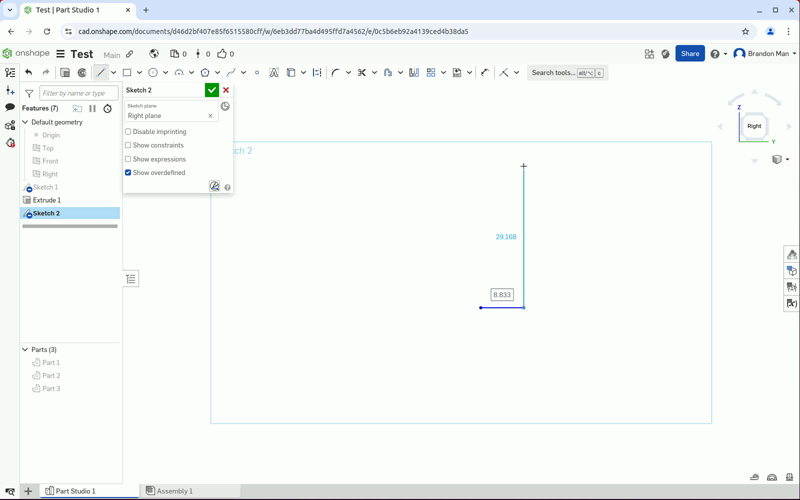
key_up(shift)
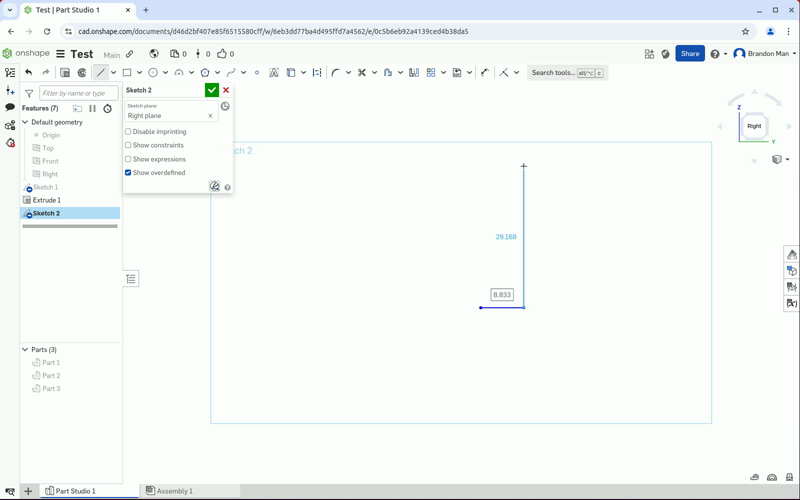
key_down(shift)
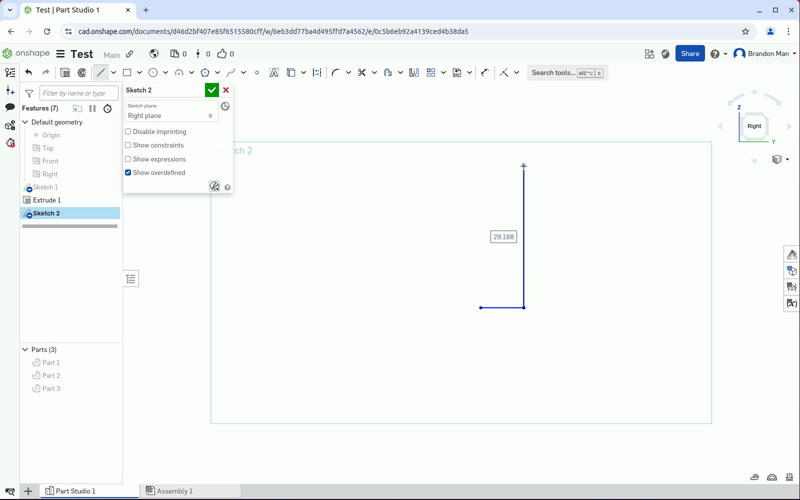
mouse_move(553, 165)
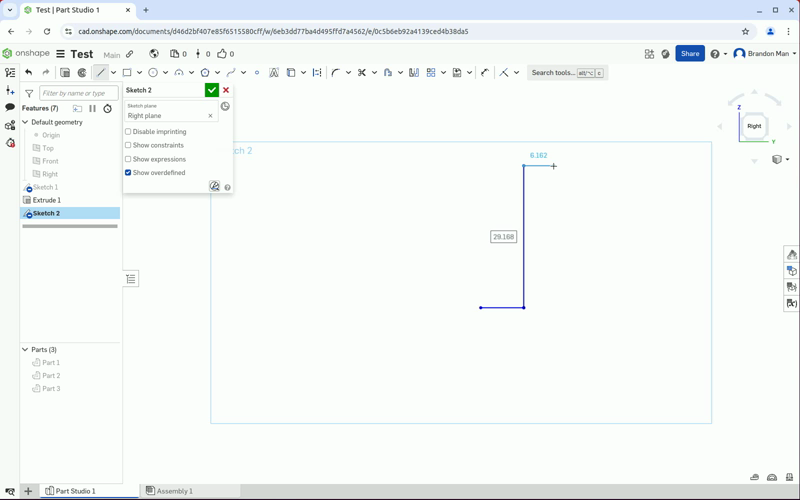
mouse_move(480, 165)
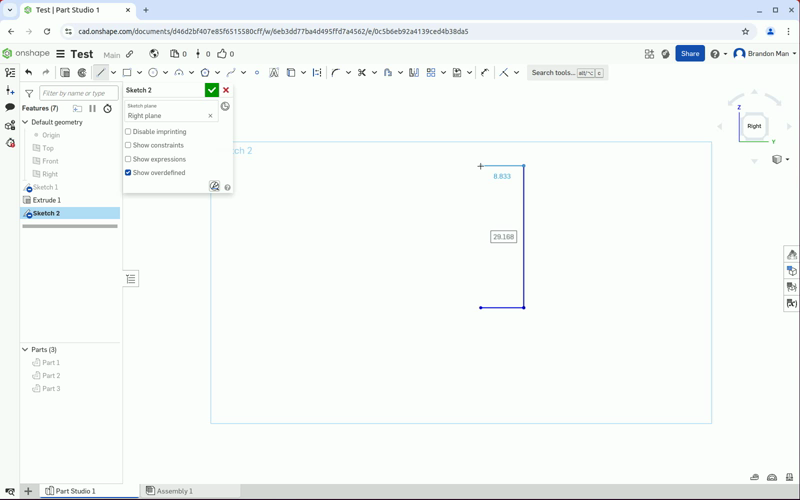
click(480, 165)
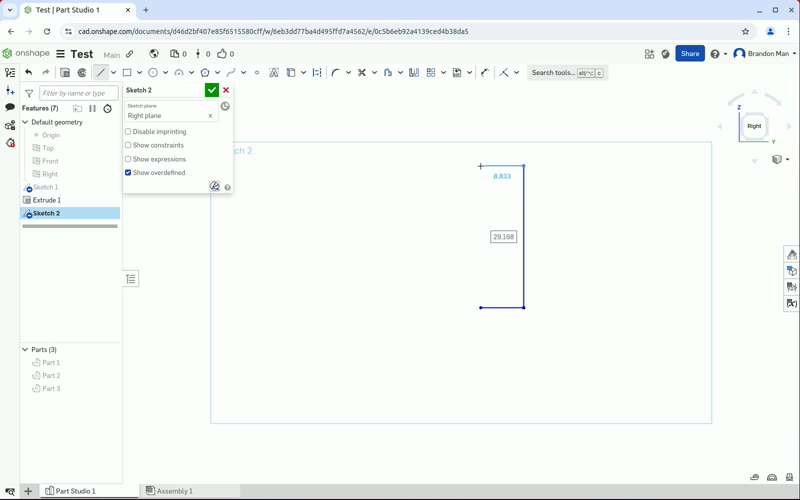
key_up(shift)
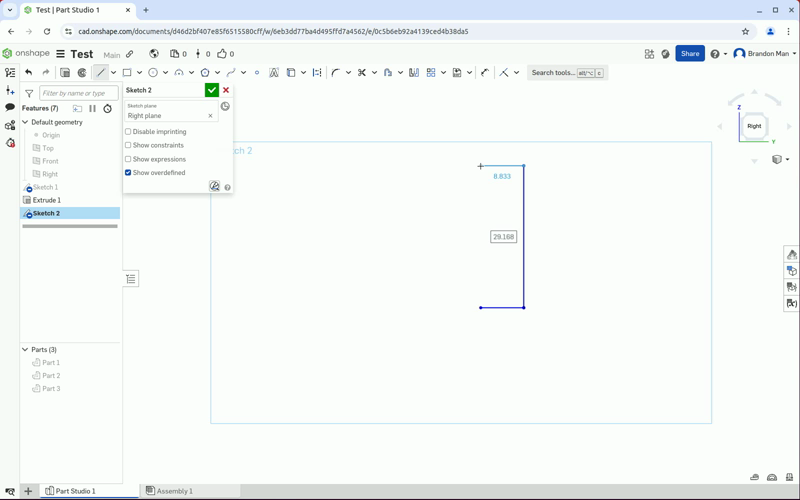
key_down(shift)
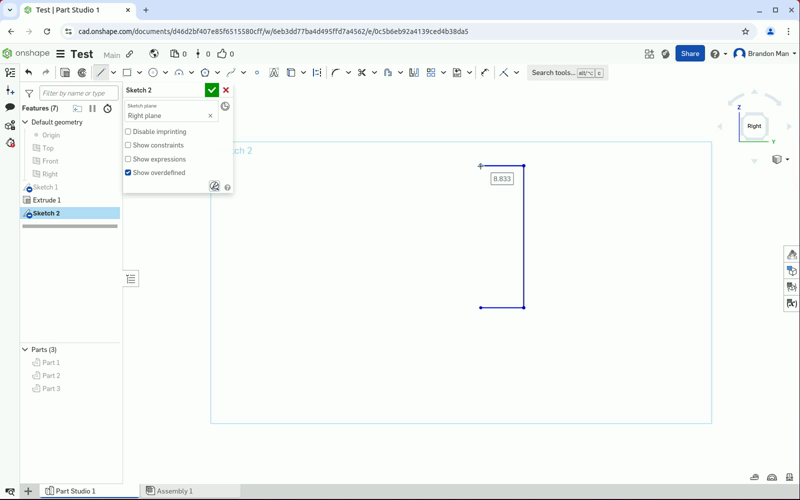
mouse_move(480, 307)
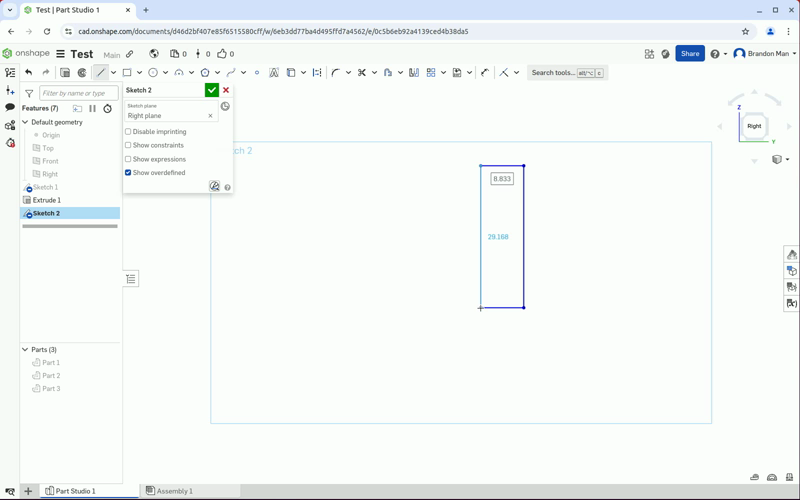
key_up(shift)
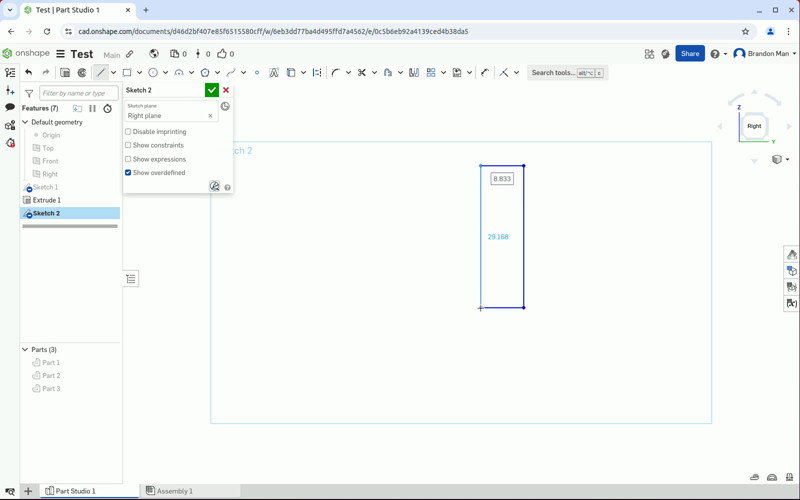
click(480, 307)
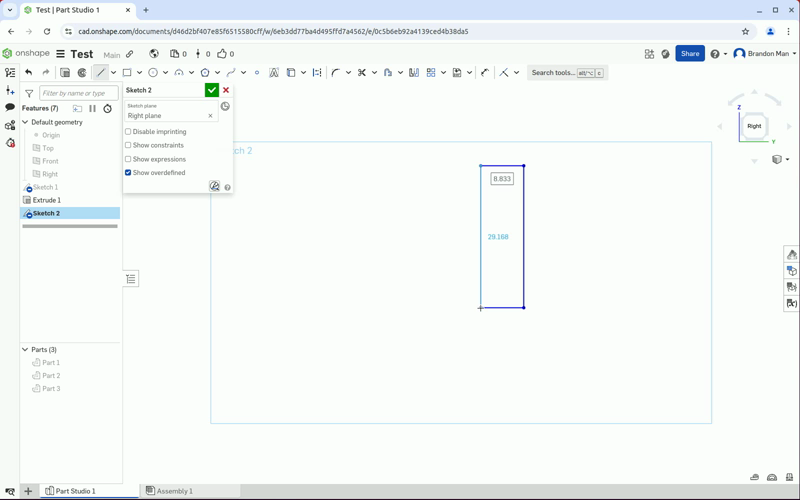
key(esc)
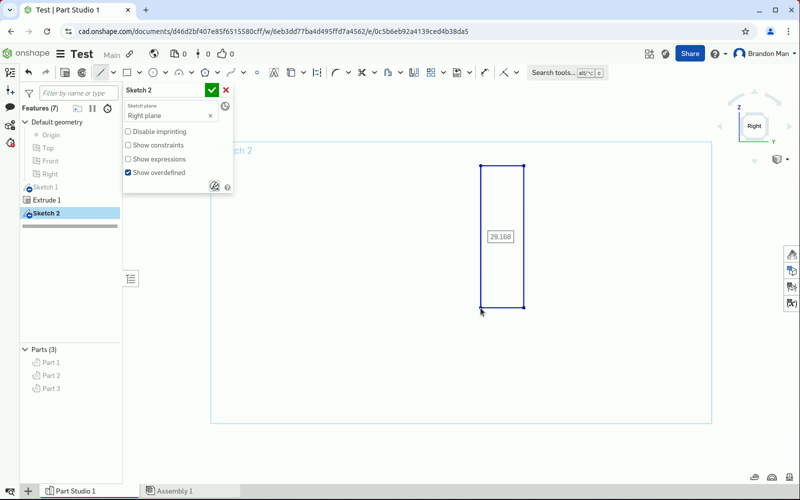
mouse_move(509, 213)
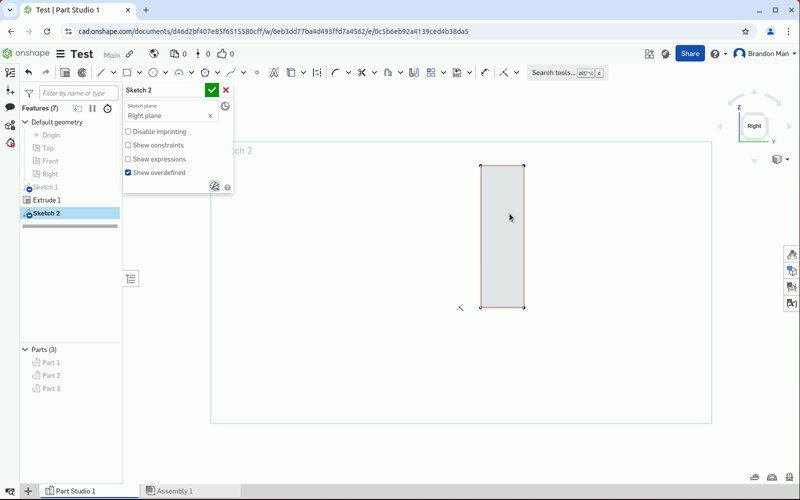
click(509, 213)
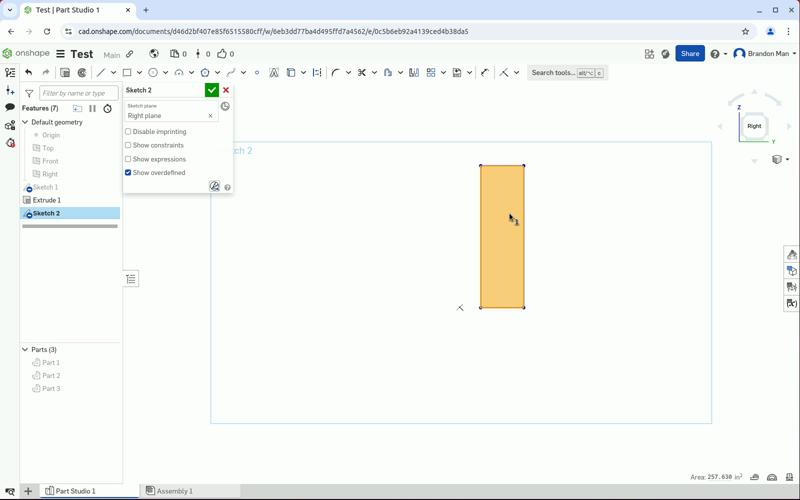
mouse_move(73, 352)
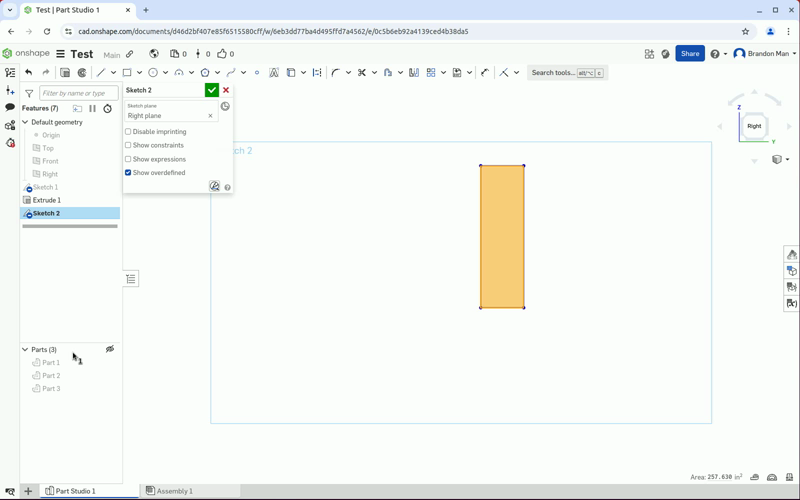
key(shift+y)
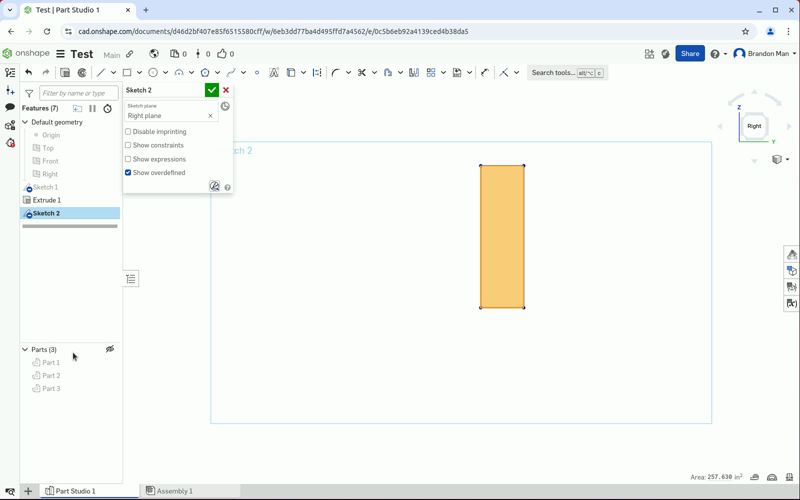
key(shift+e)
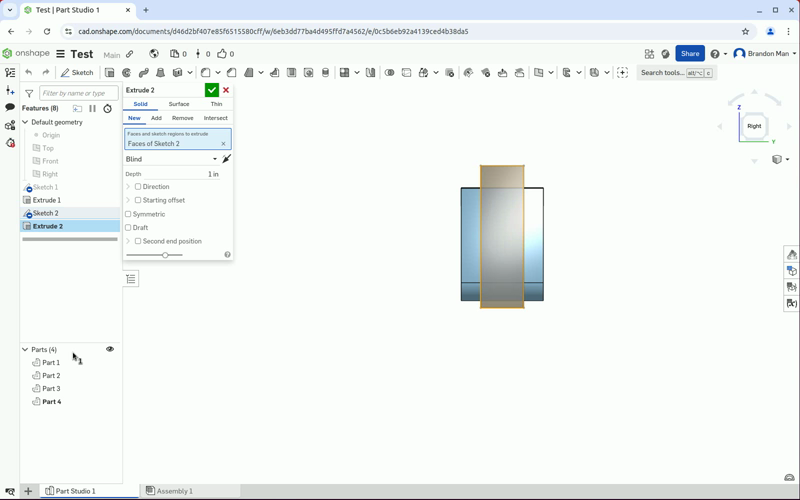
mouse_move(143, 106)
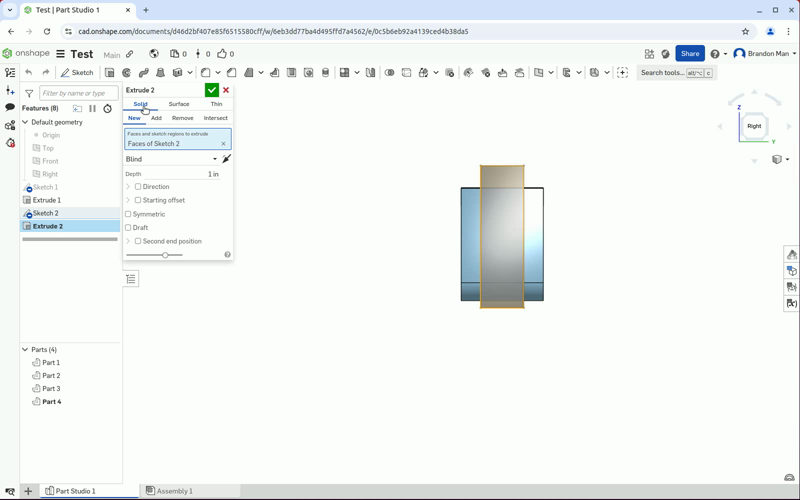
click(143, 106)
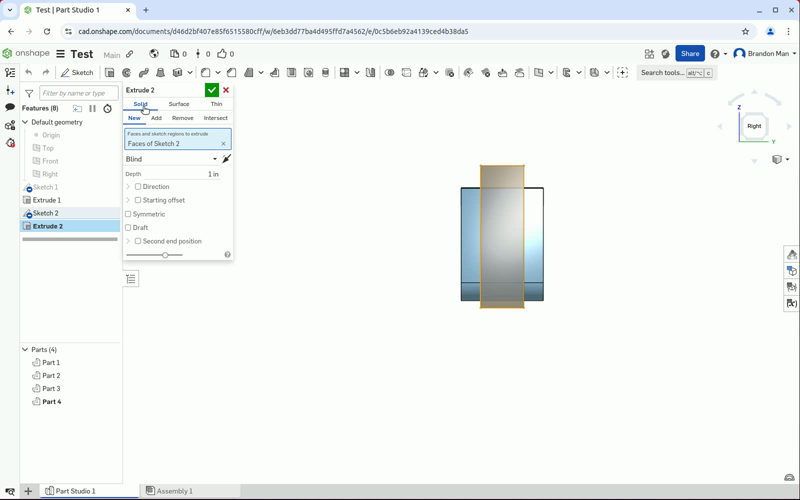
mouse_move(186, 120)
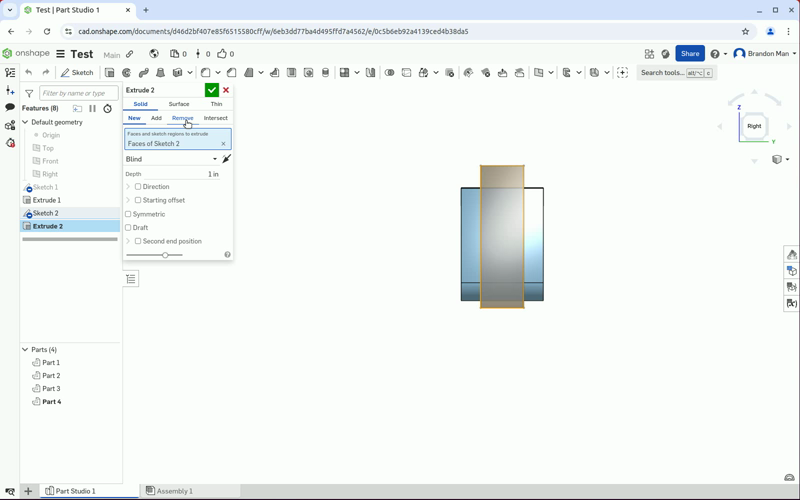
click(186, 120)
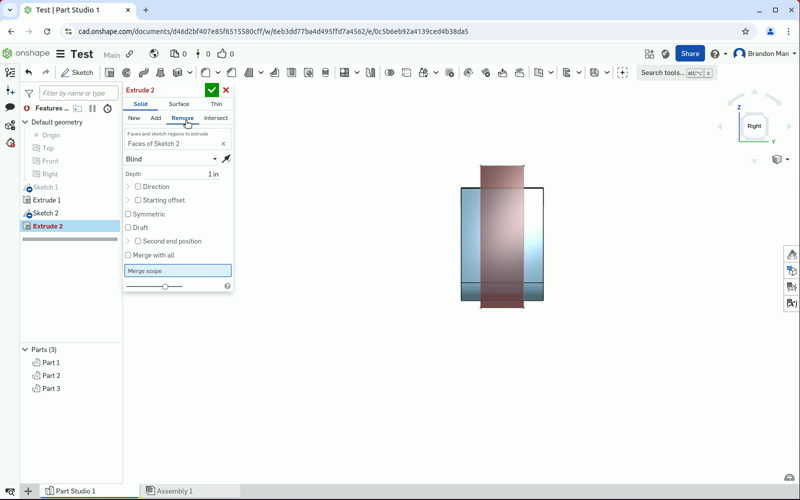
key(tab, 4)
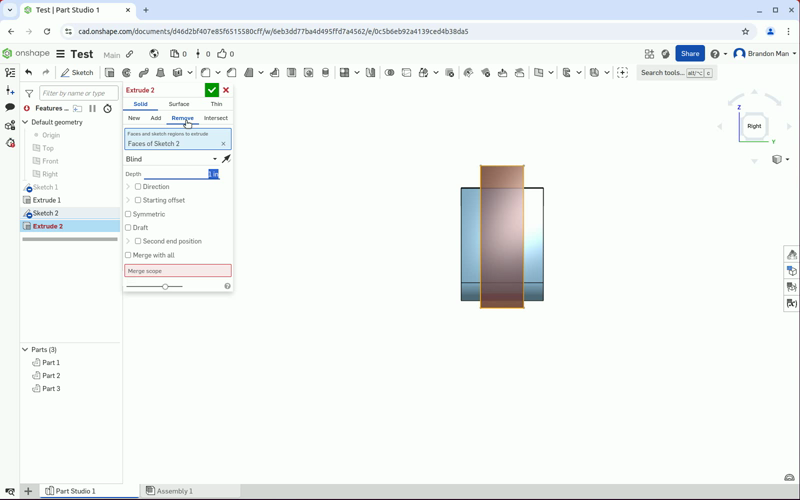
text(30.811)
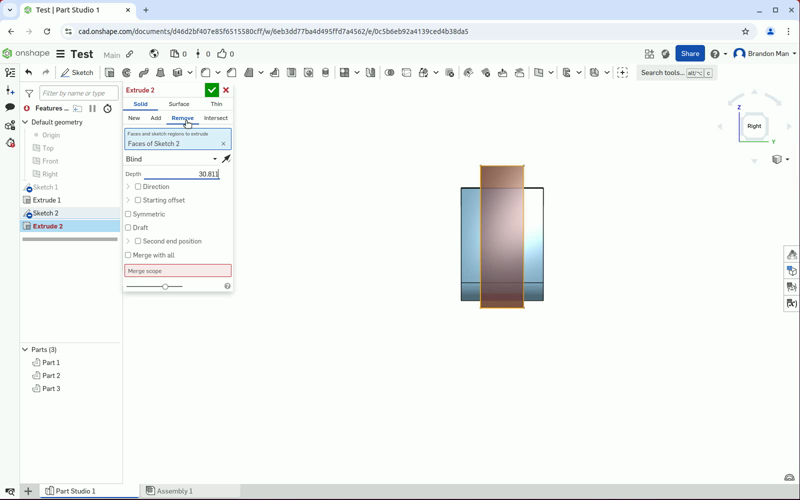
key(tab, 6)
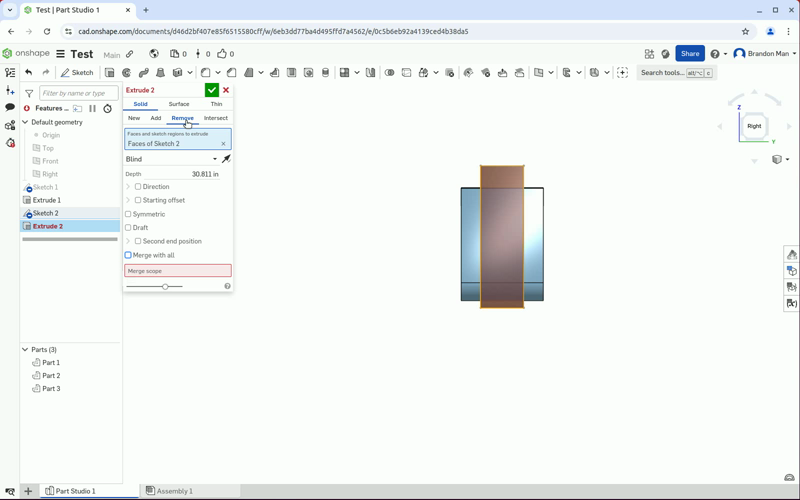
key(space)
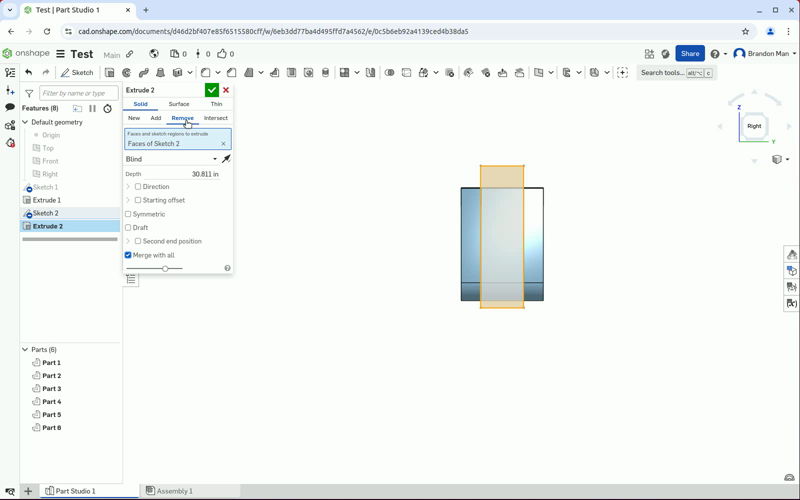
key(enter)
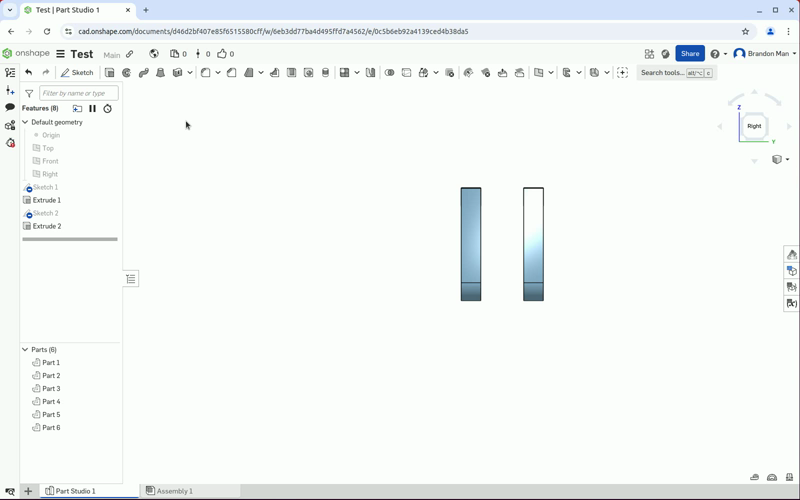
key(shift+h)
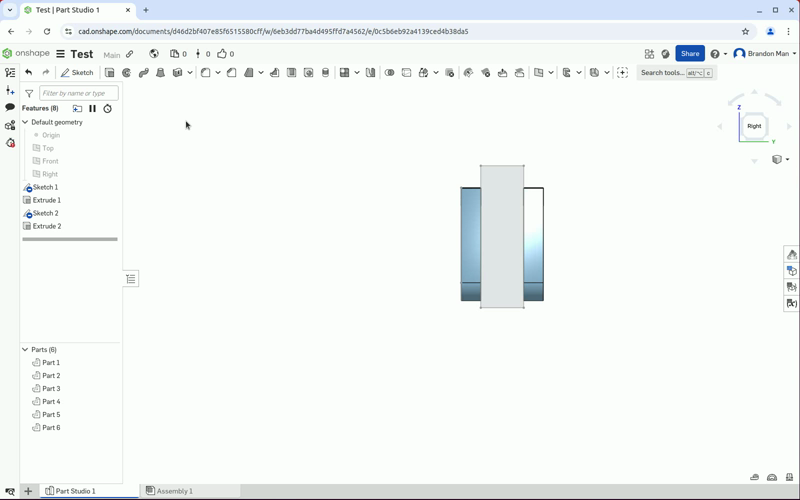
key(shift+h)
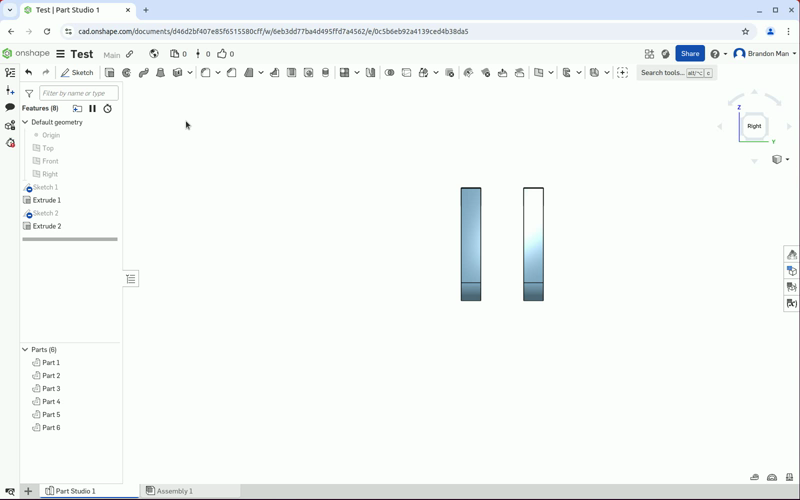
mouse_move(73, 189)
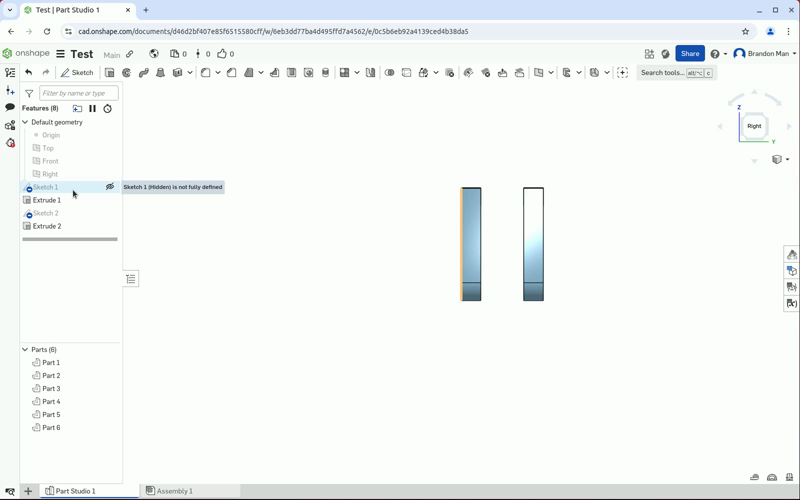
click(73, 189)
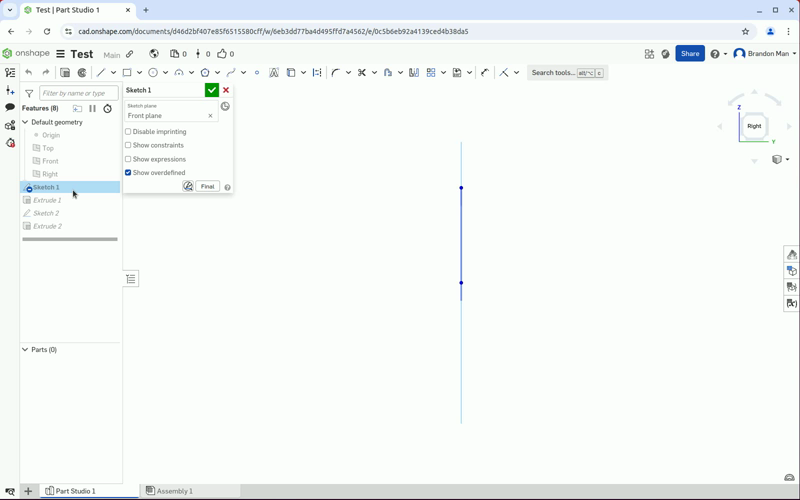
mouse_move(229, 92)
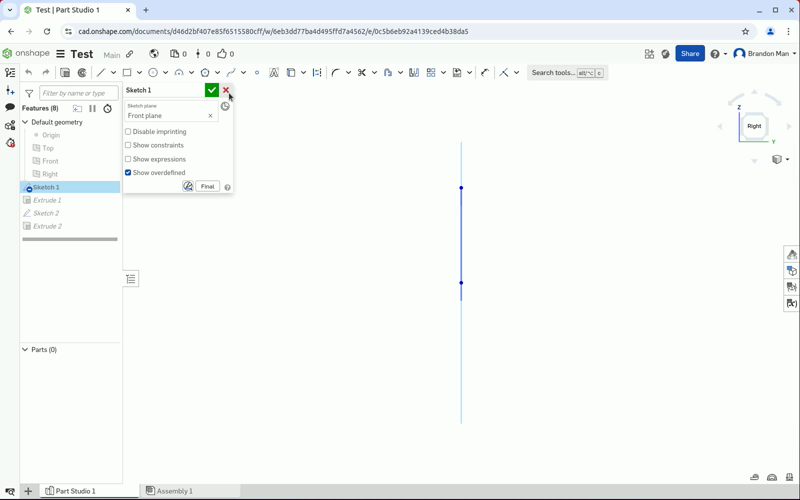
click(229, 92)
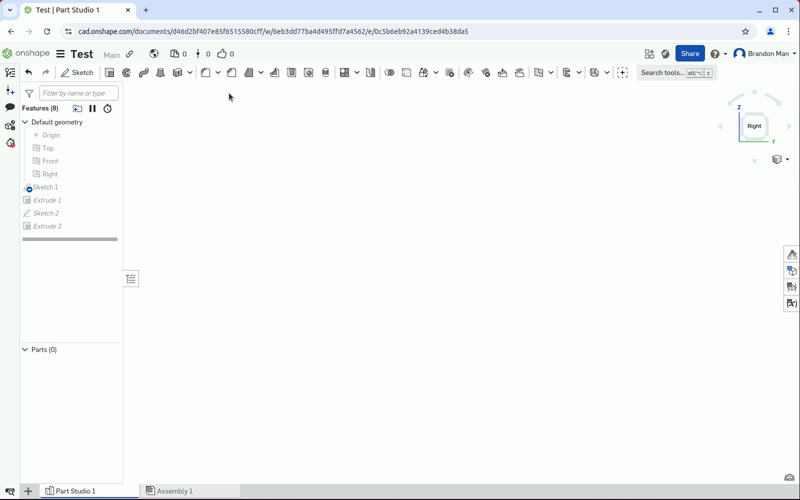
mouse_move(73, 352)
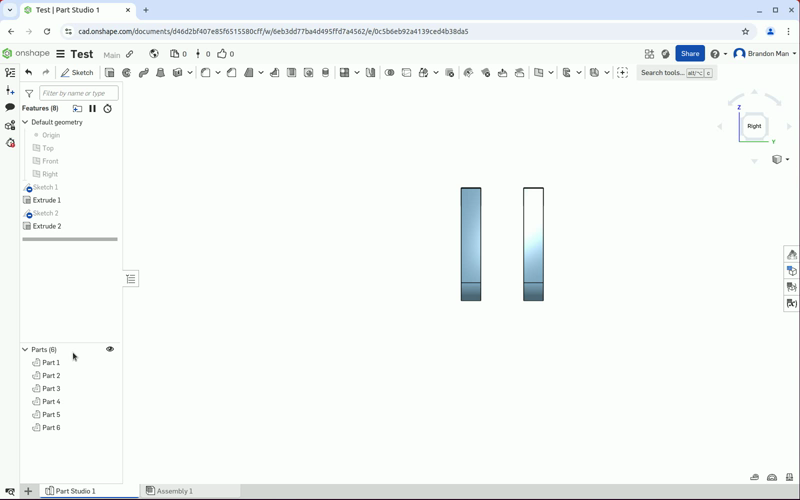
key(y)
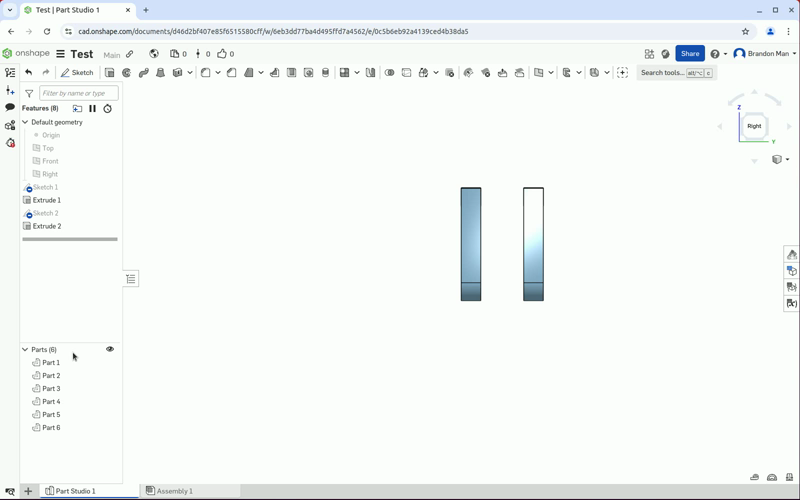
key(shift+p)
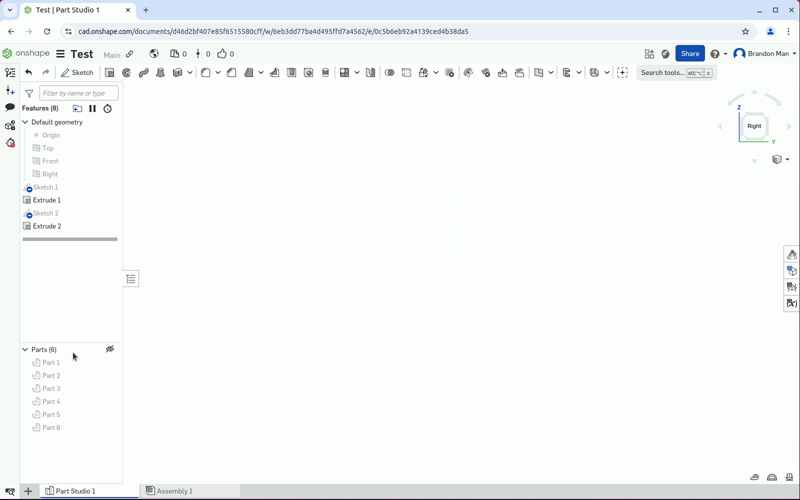
key(space)
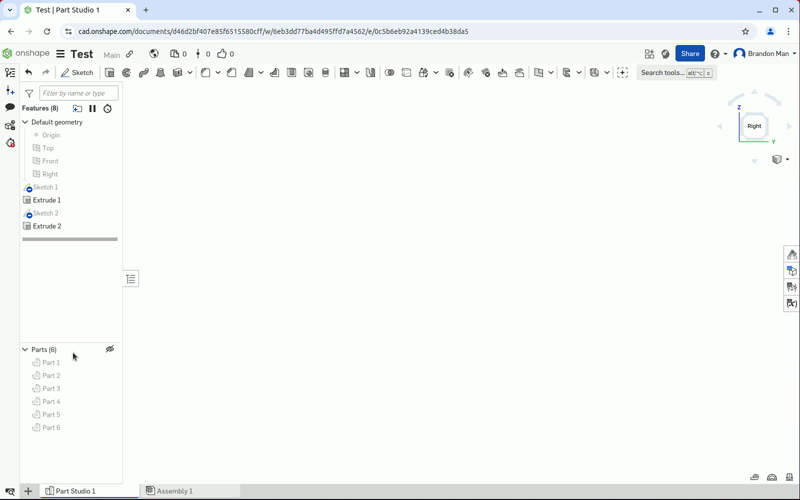
key_down(shift)
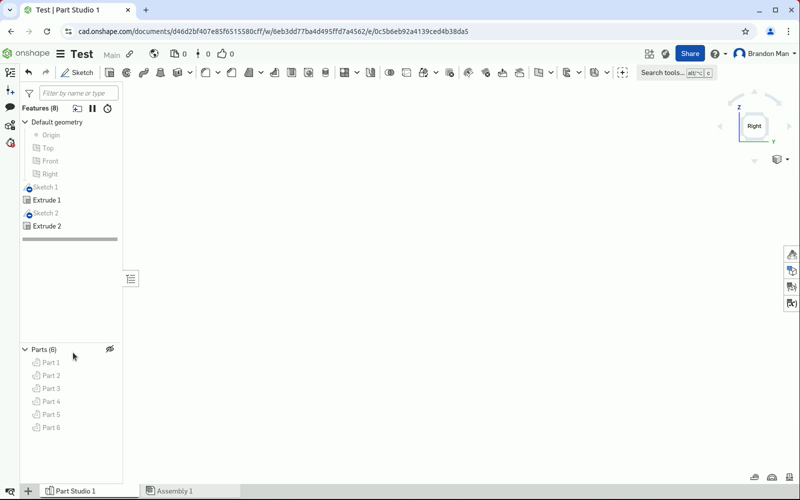
key(right)
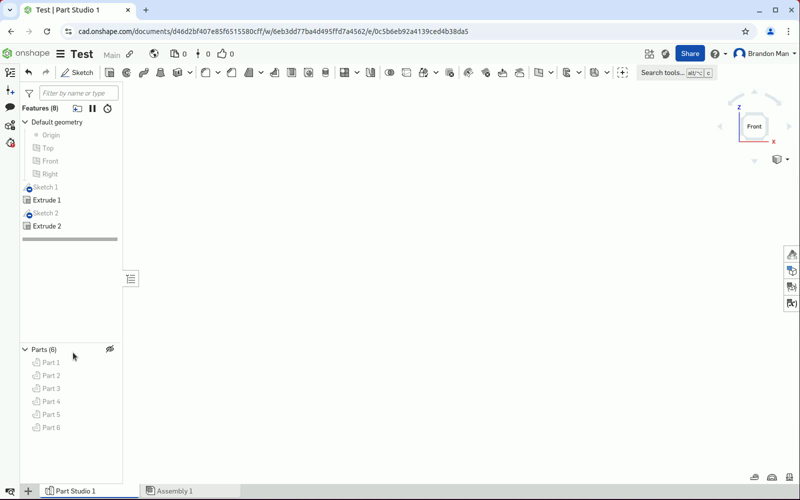
key_up(shift)
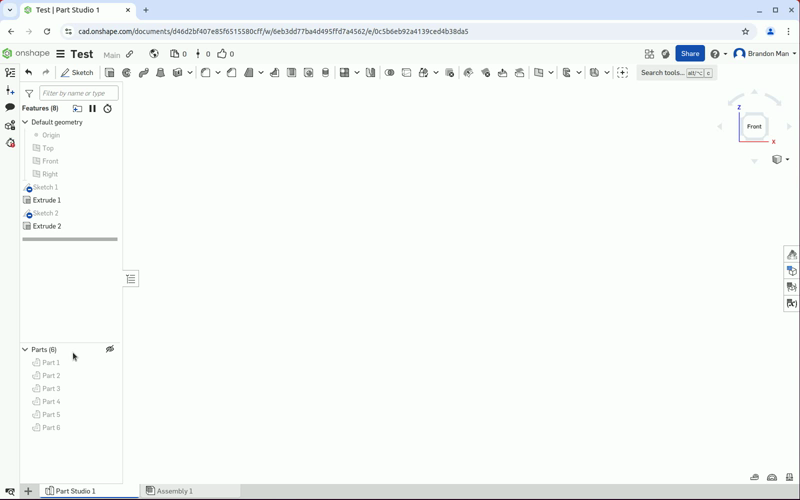
mouse_move(73, 352)
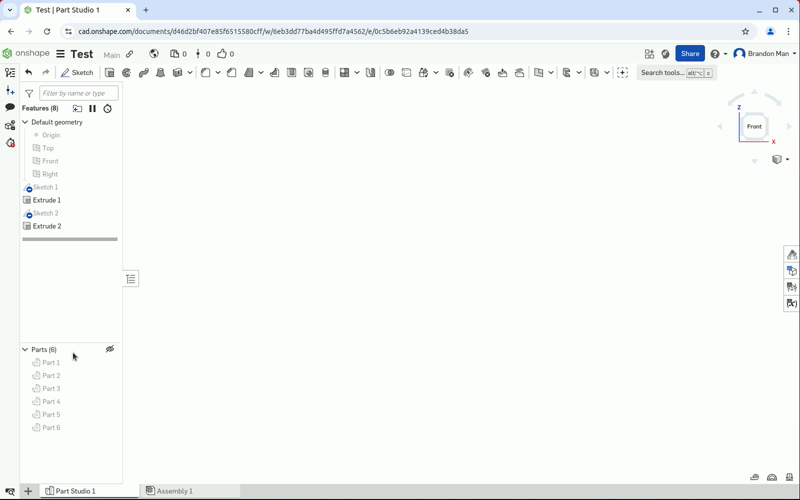
key(shift+y)
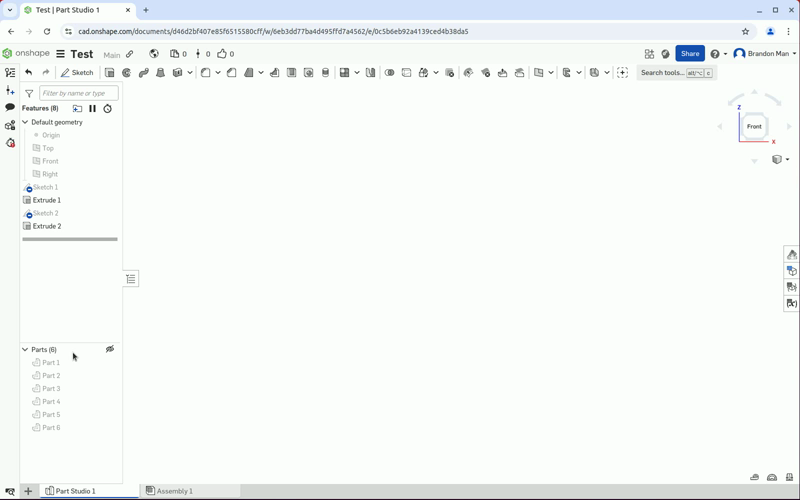
key(shift+s)
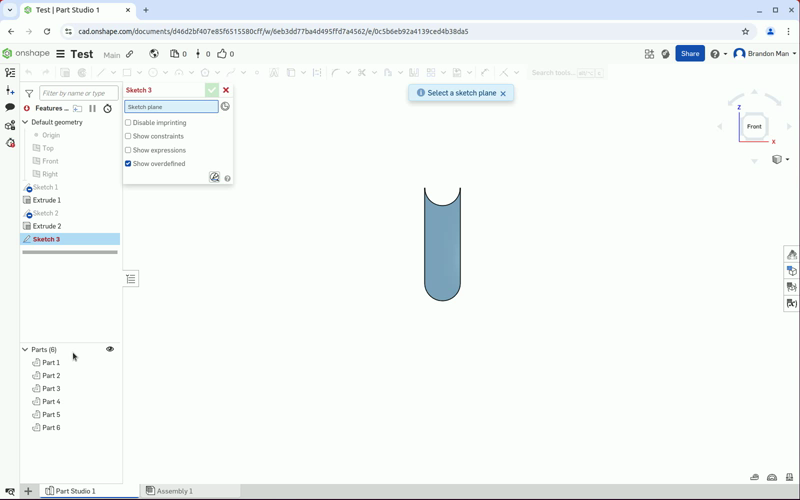
mouse_move(73, 163)
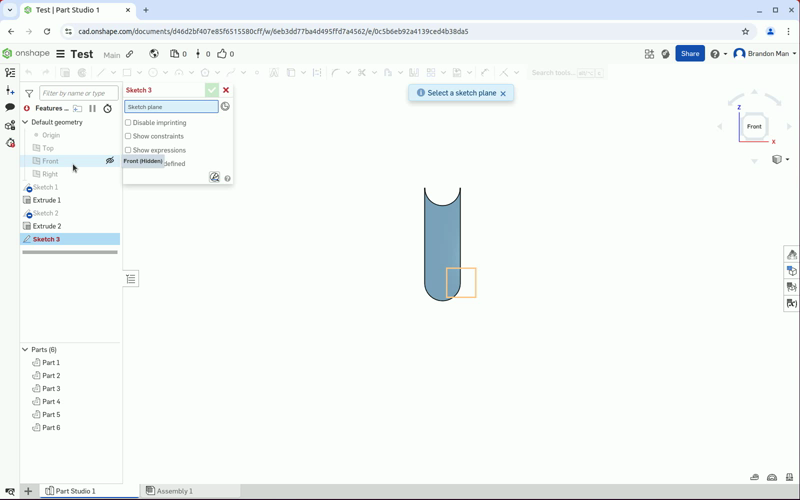
click(73, 163)
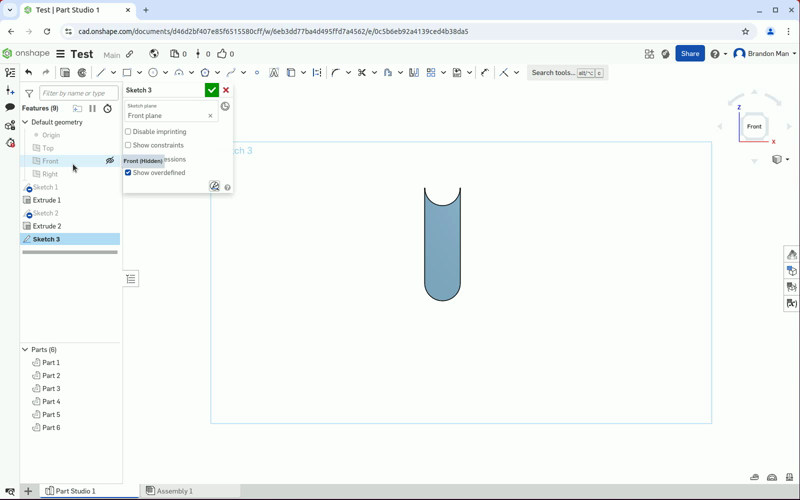
mouse_move(73, 352)
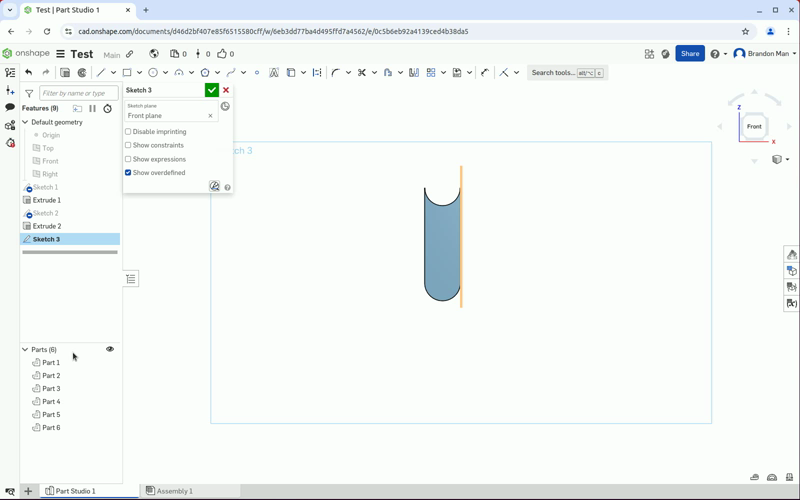
key(y)
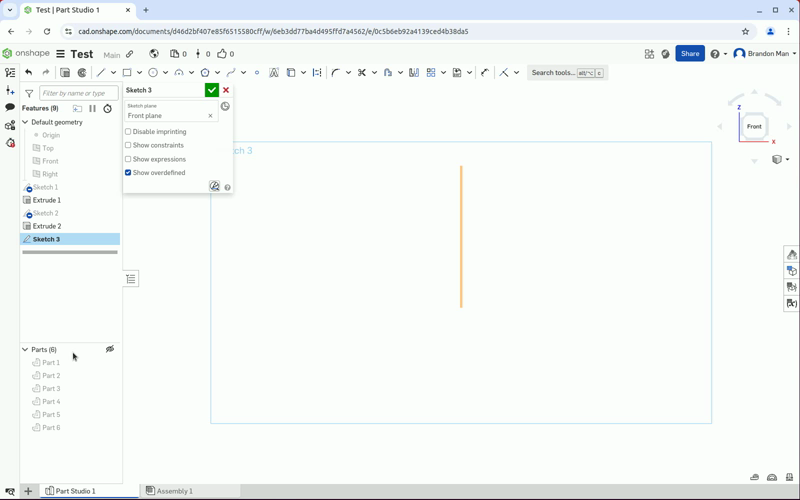
key(c)
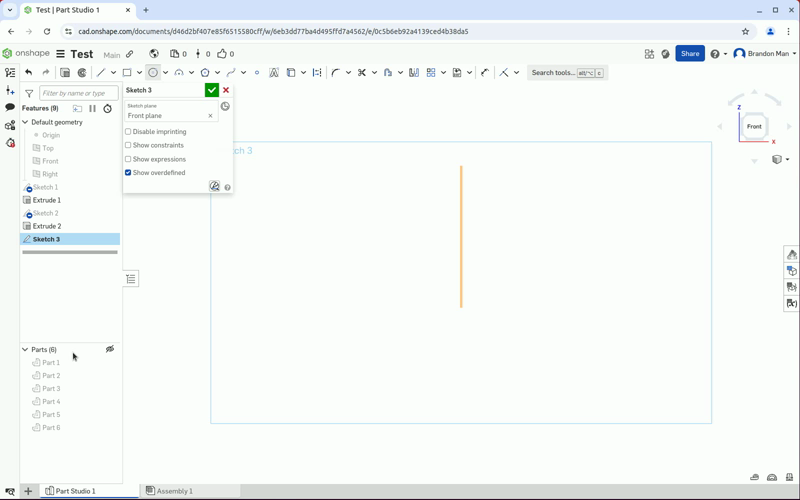
key_down(shift)
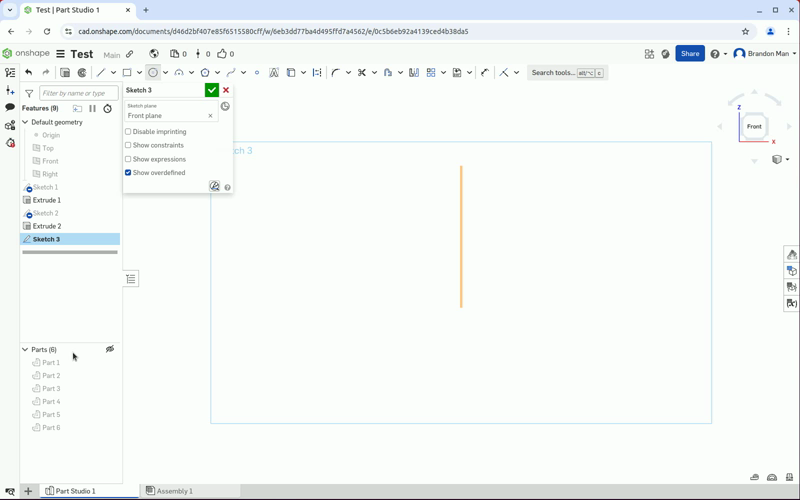
mouse_move(443, 187)
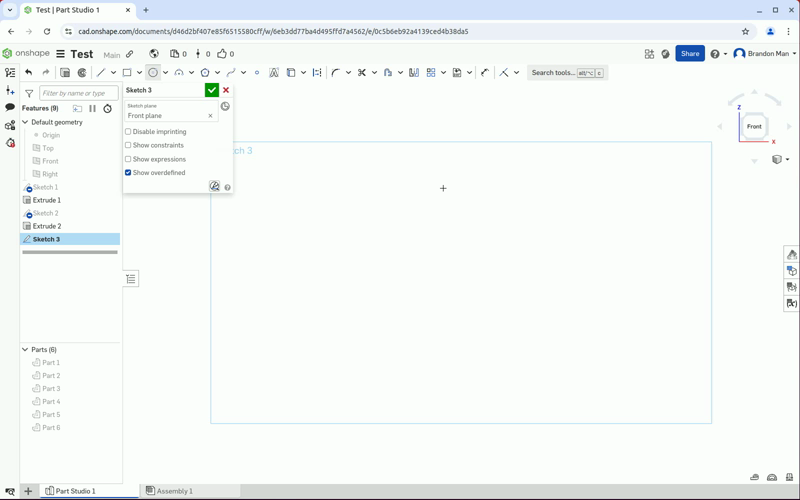
click(443, 187)
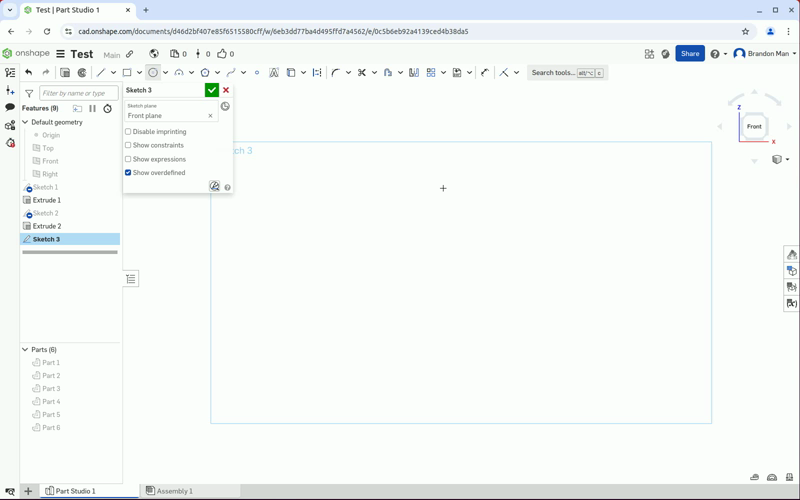
key_up(shift)
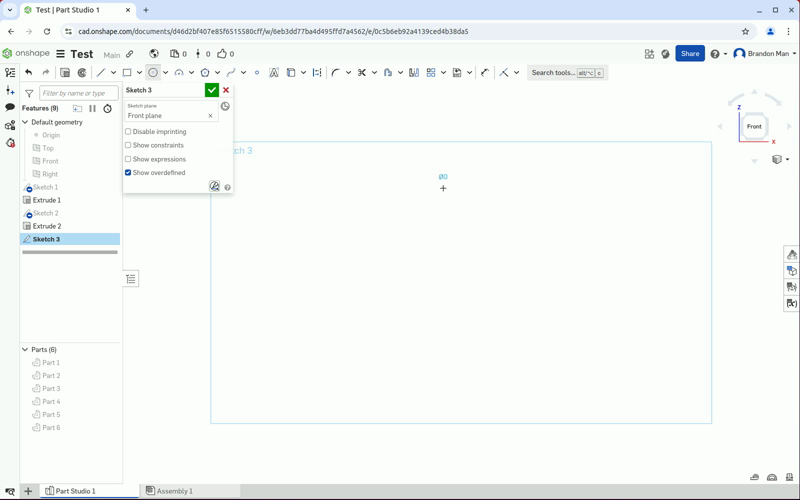
mouse_move(452, 187)
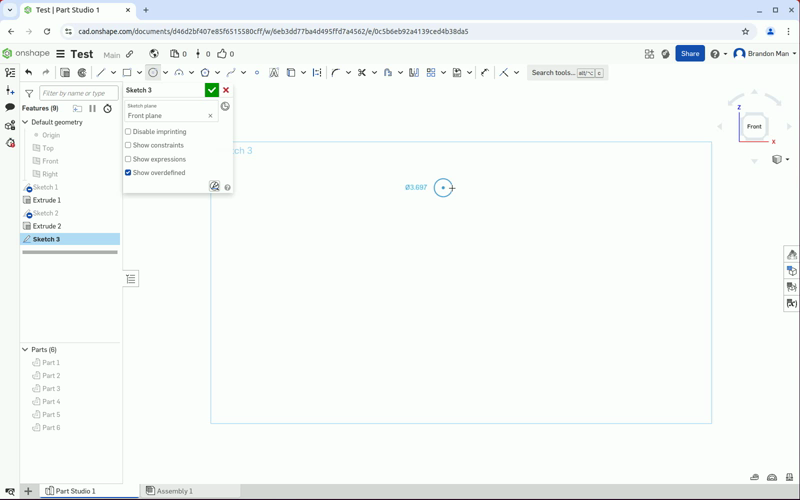
click(452, 187)
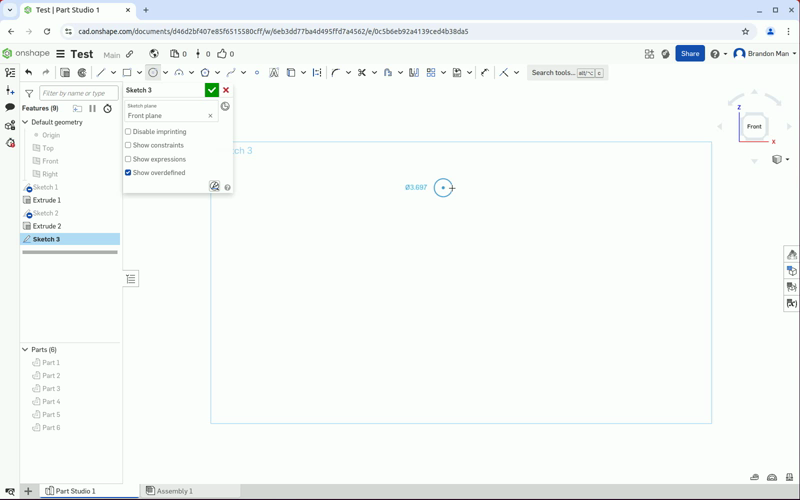
key(esc)
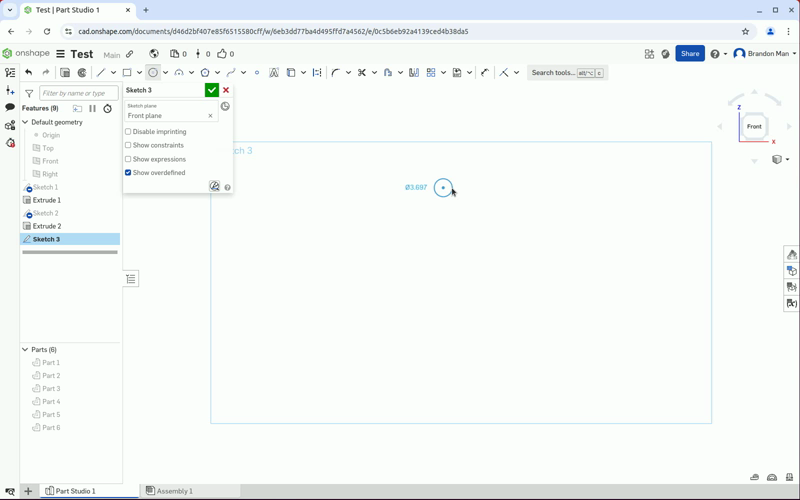
mouse_move(436, 182)
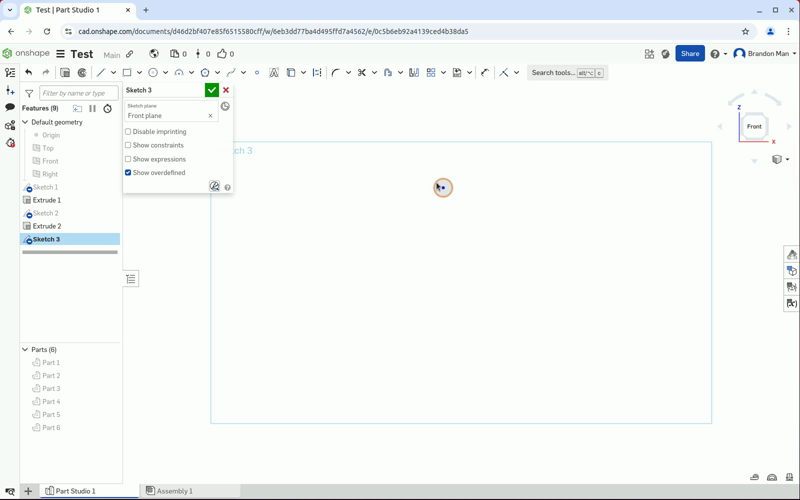
scroll(6)
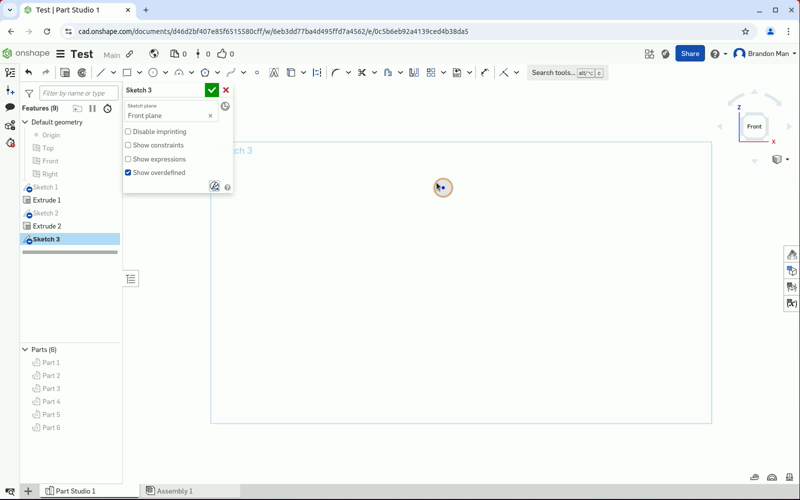
scroll(6)
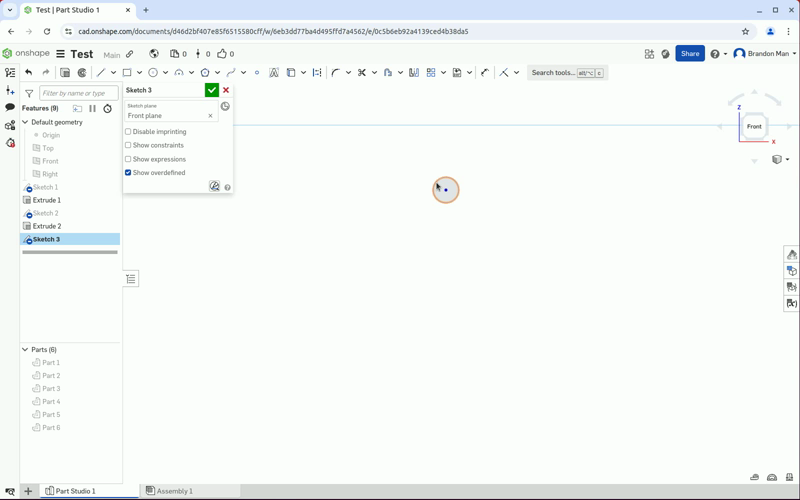
scroll(6)
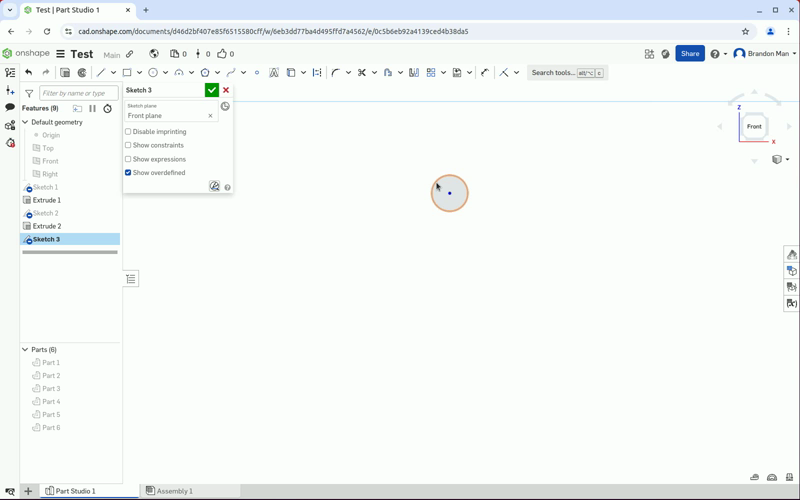
scroll(6)
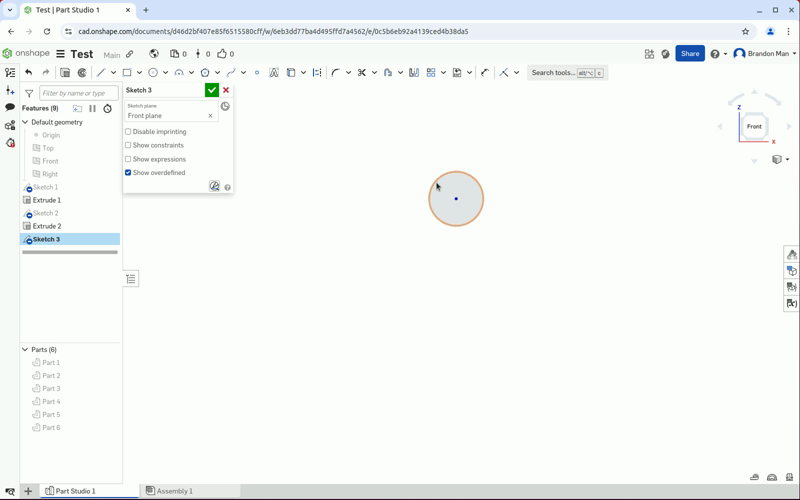
scroll(6)
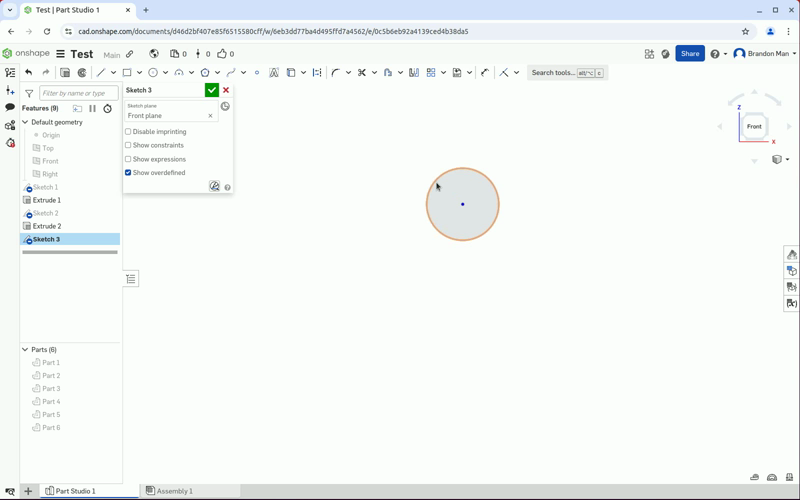
scroll(6)
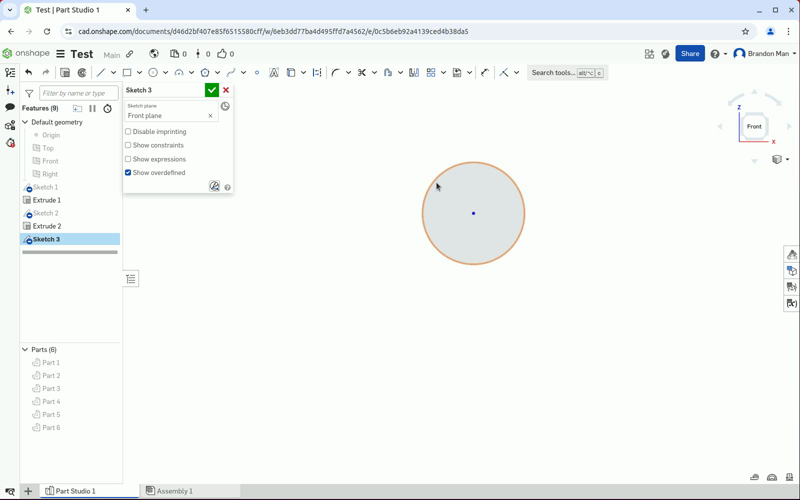
scroll(6)
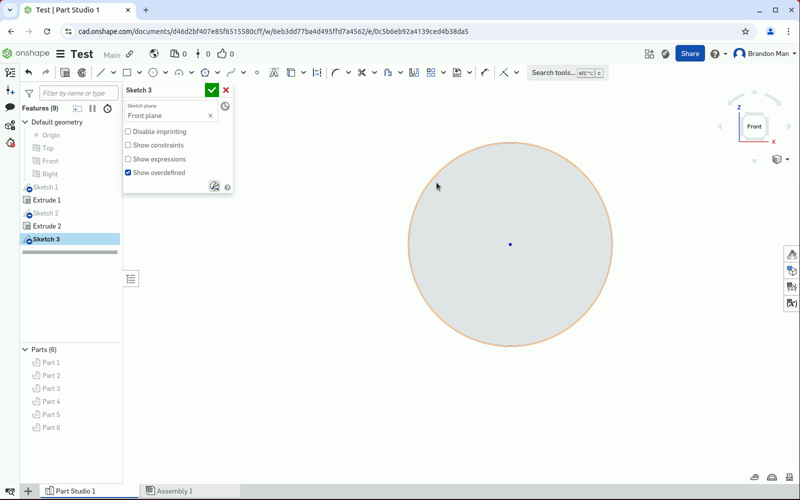
click(436, 182)
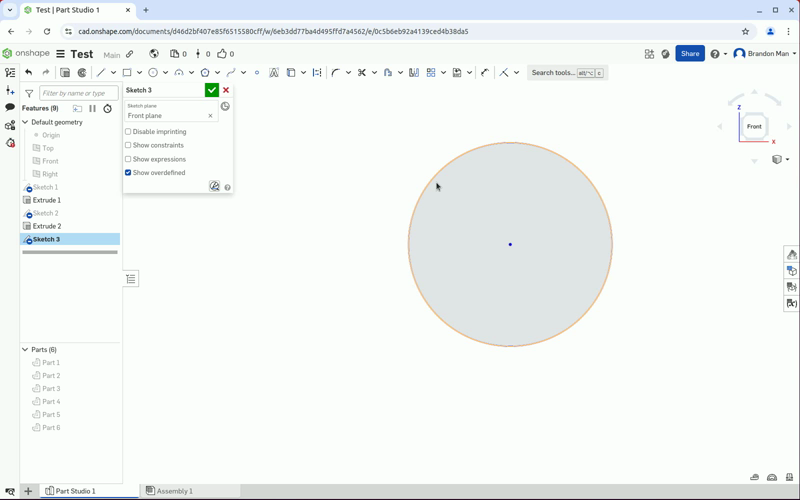
scroll(-6)
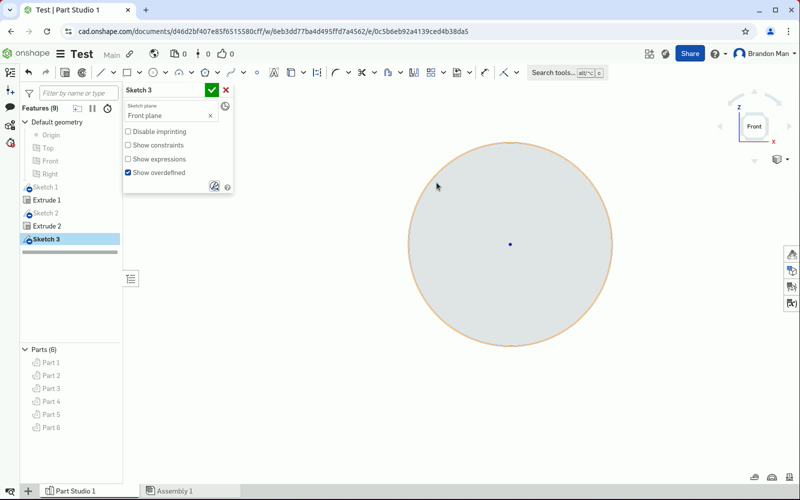
scroll(-6)
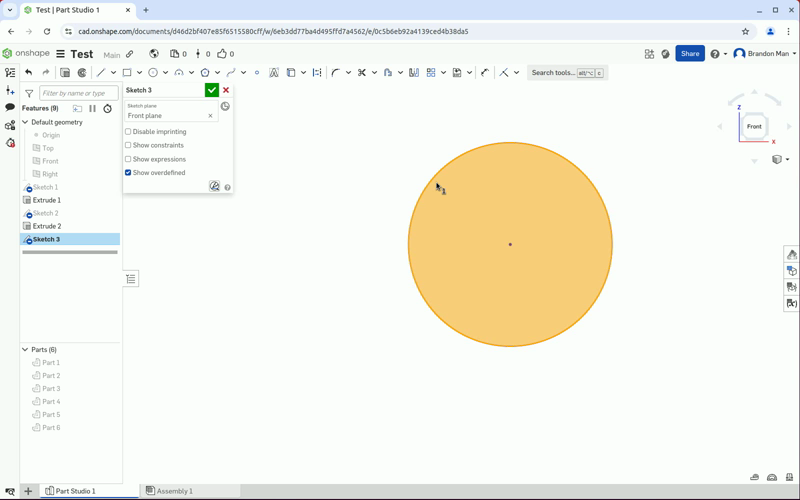
scroll(-6)
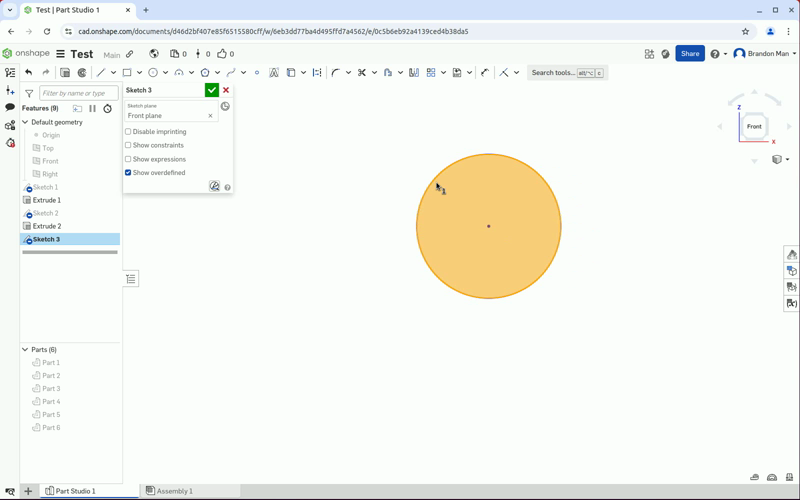
scroll(-6)
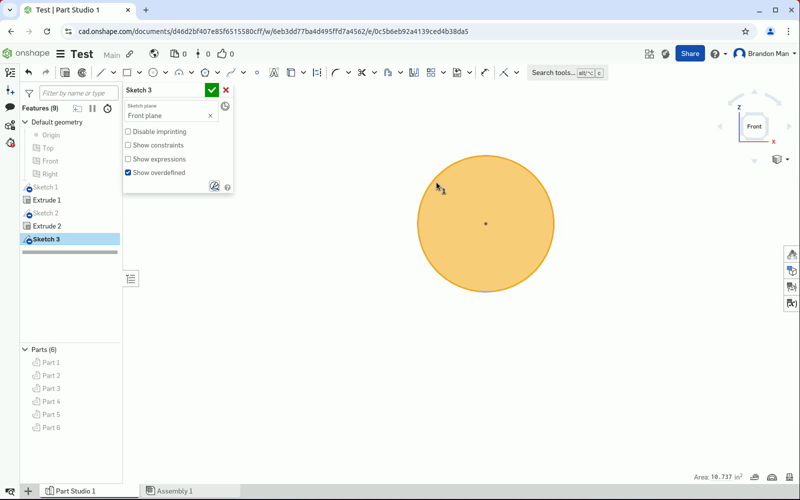
scroll(-6)
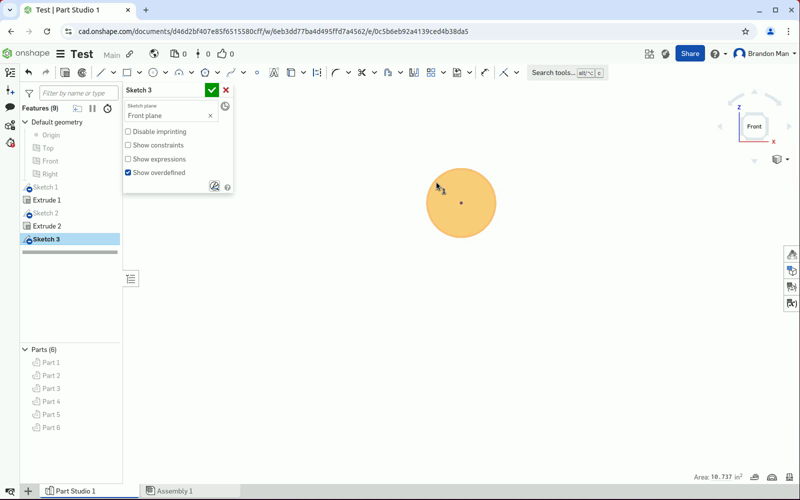
scroll(-6)
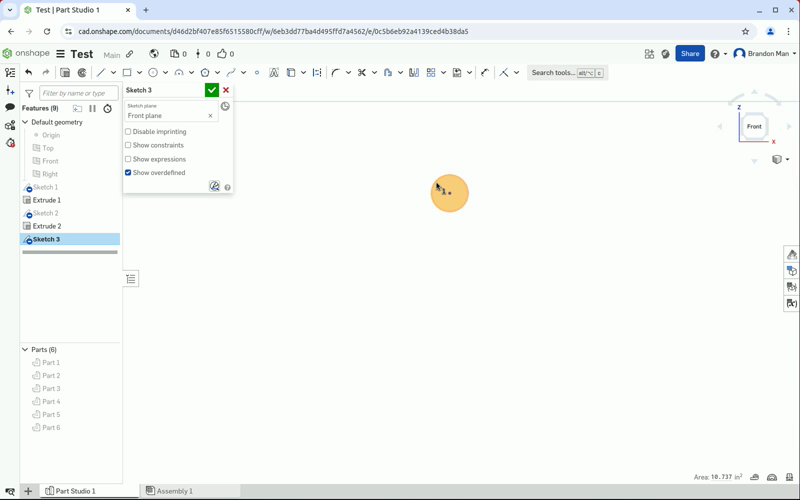
scroll(-6)
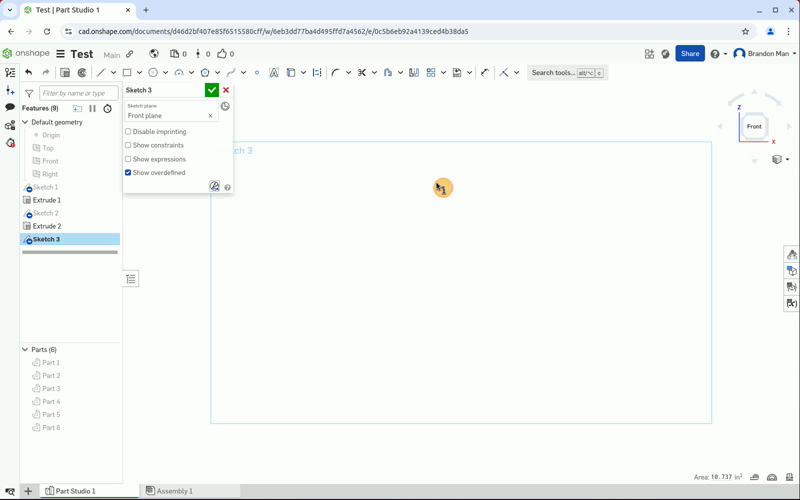
mouse_move(73, 352)
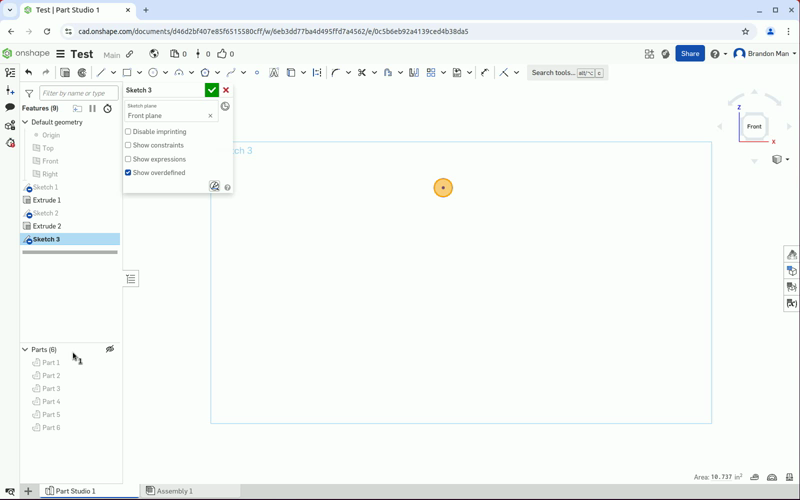
key(shift+y)
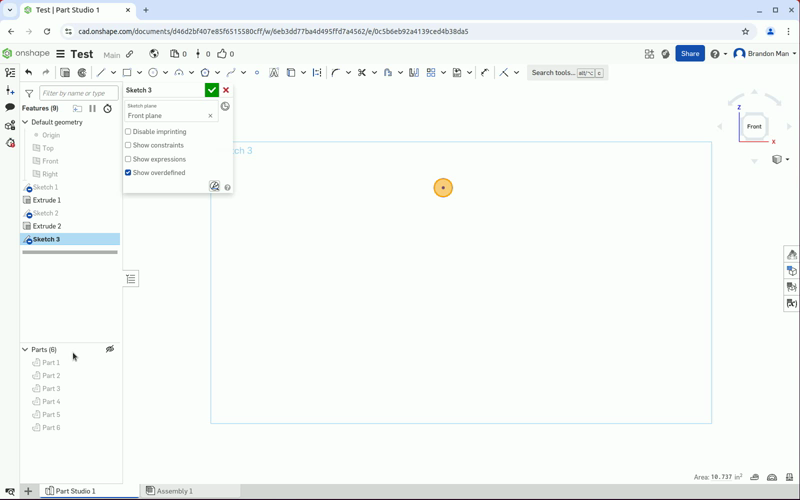
key(shift+e)
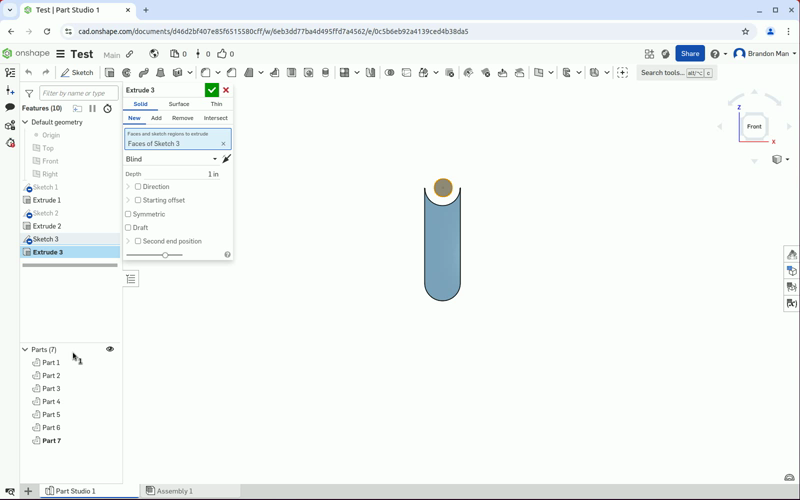
mouse_move(143, 106)
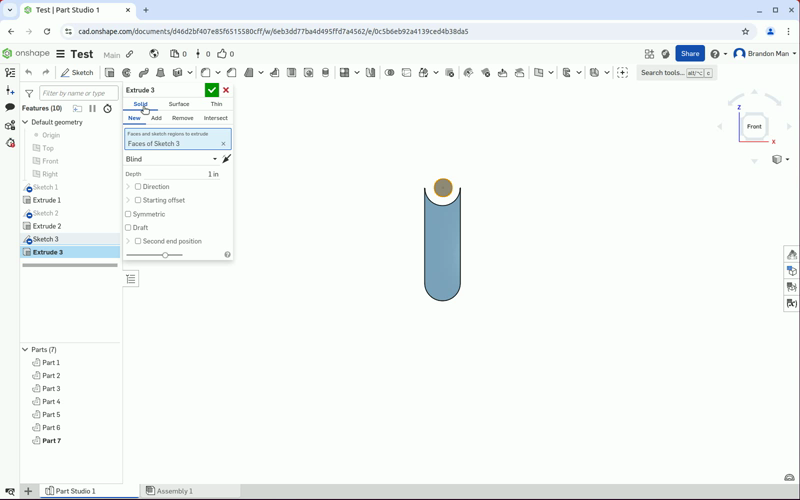
click(143, 106)
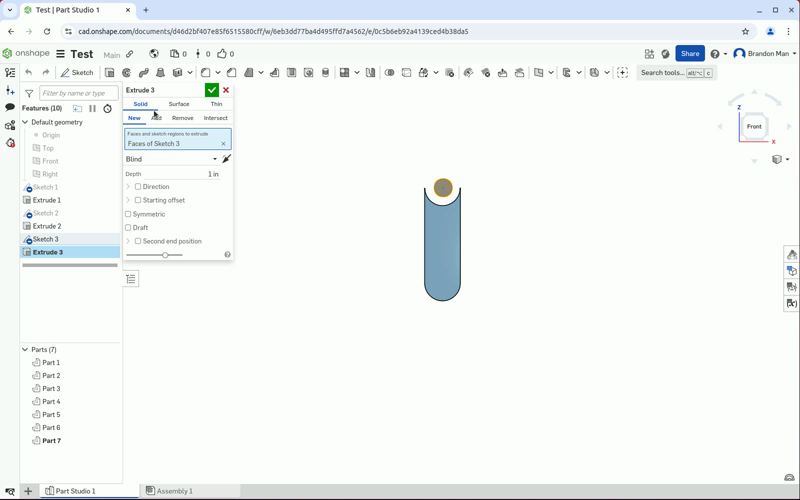
mouse_move(186, 120)
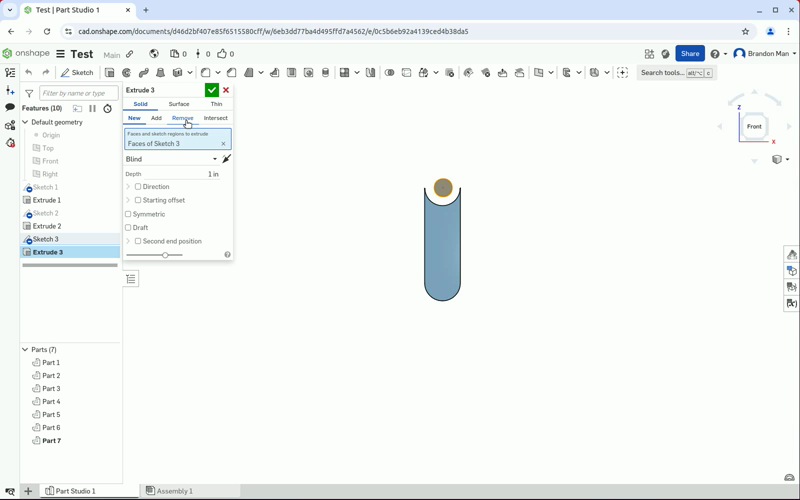
click(186, 120)
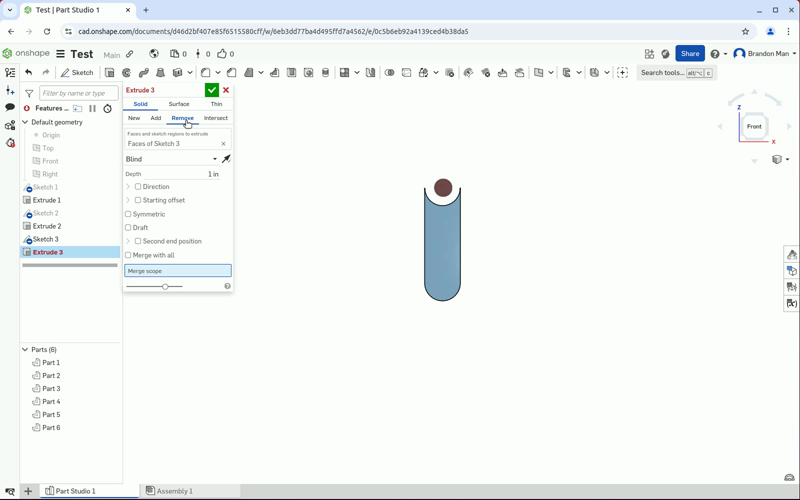
key(tab, 4)
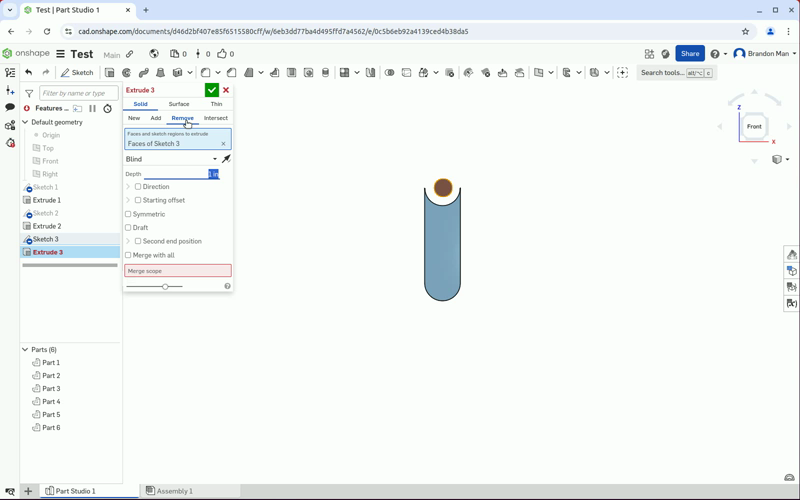
text(28.404)
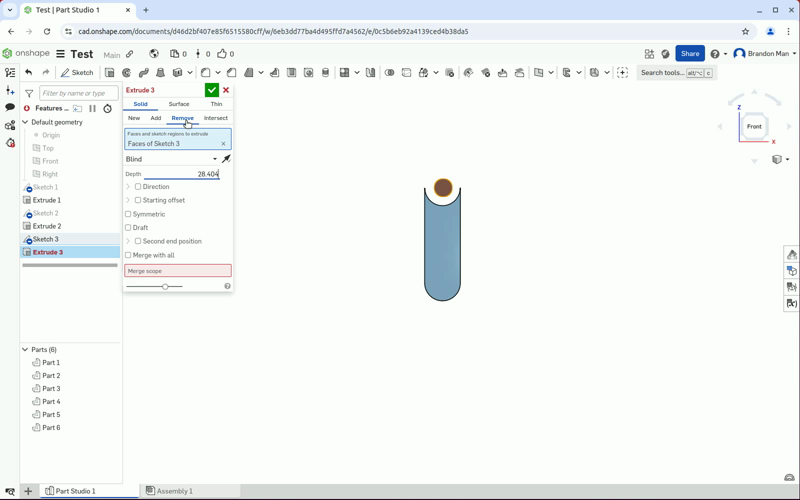
key(tab, 6)
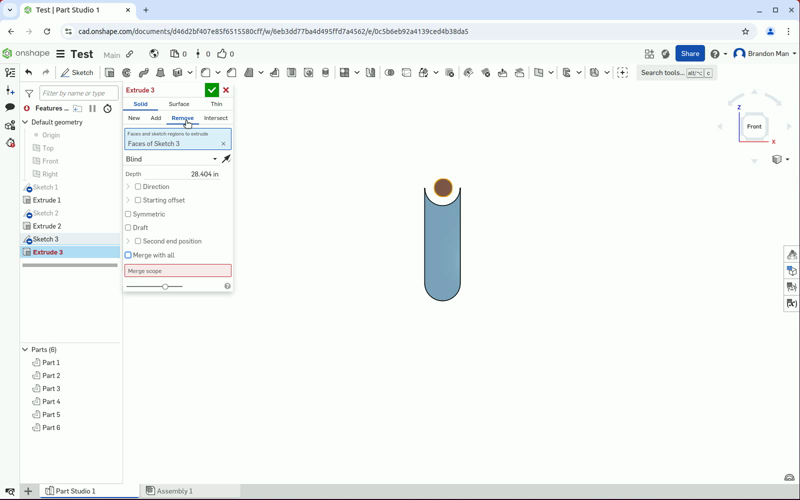
key(space)
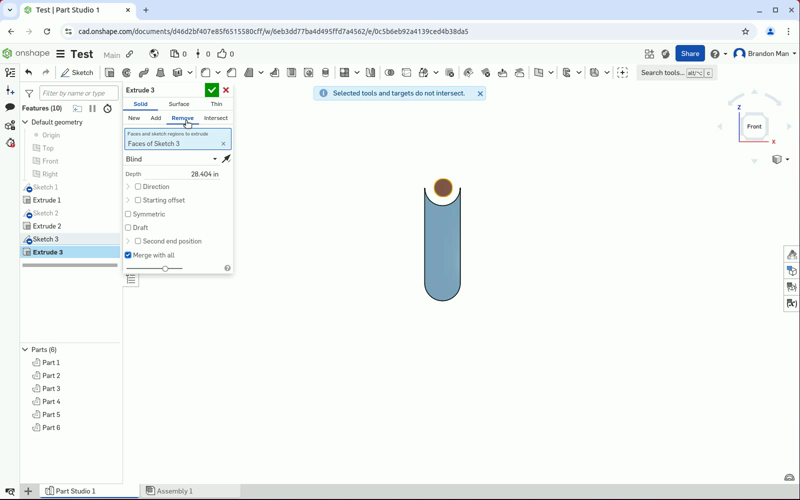
key(enter)
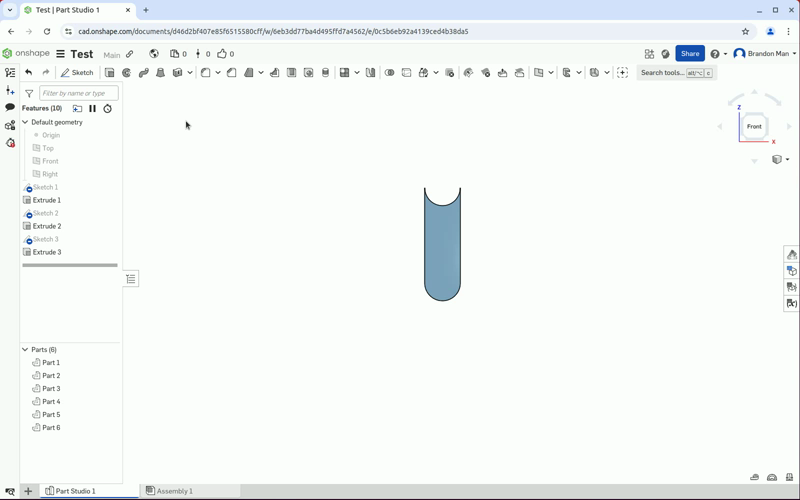
key(shift+h)
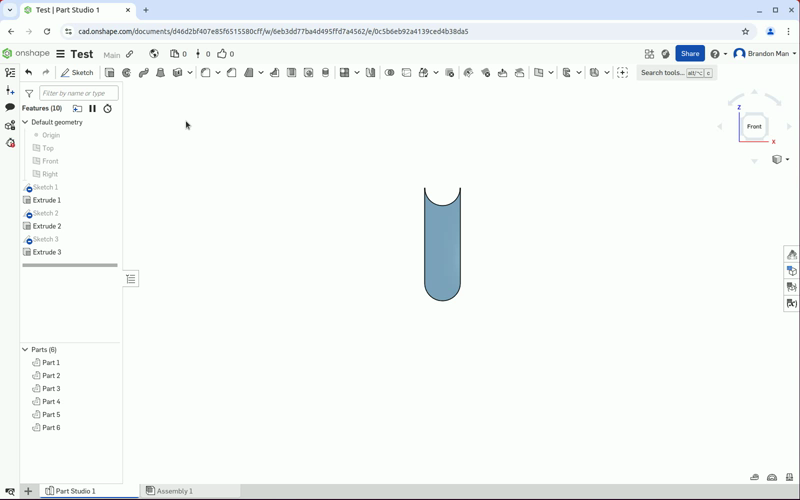
key(shift+h)
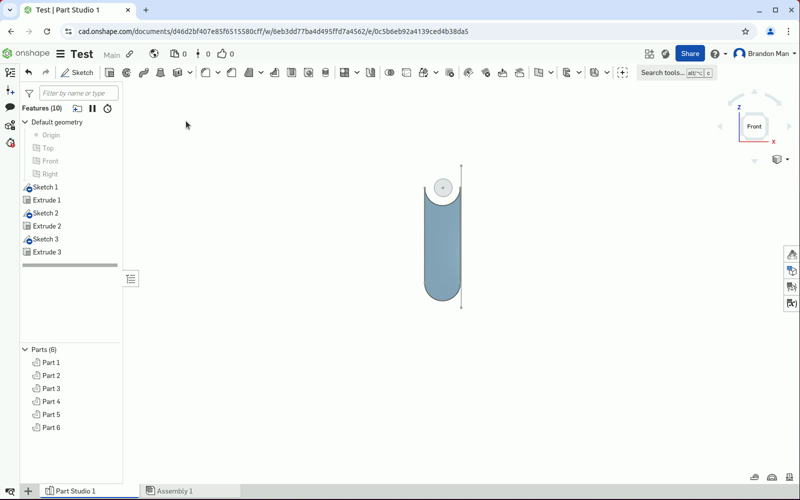
key(shift+7)
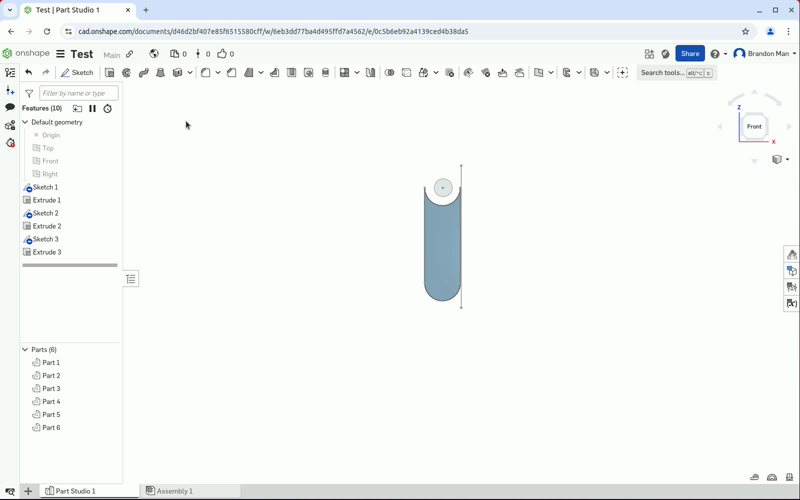
key(left, 2)
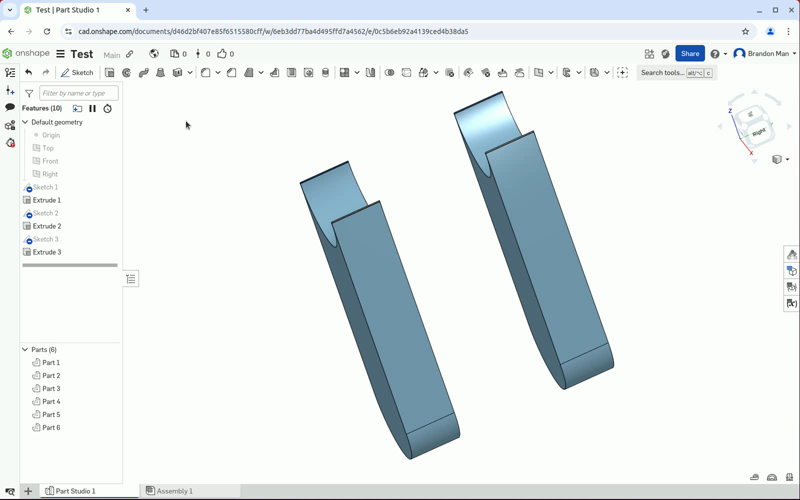
key(down, 2)
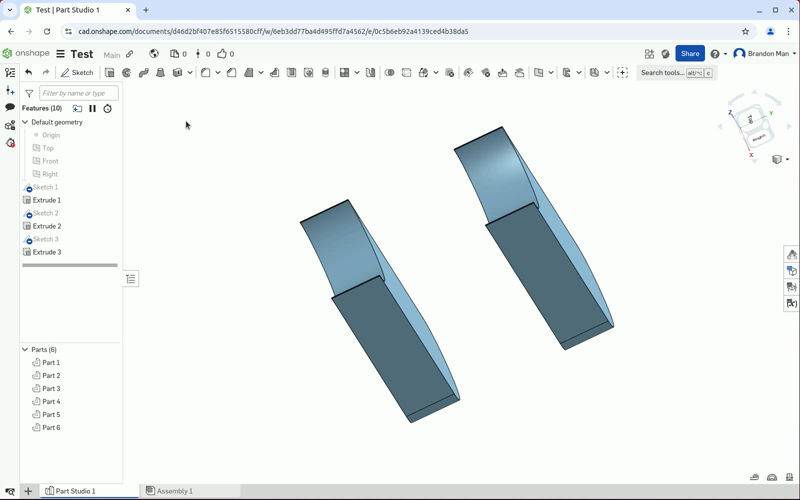
key(up, 2)
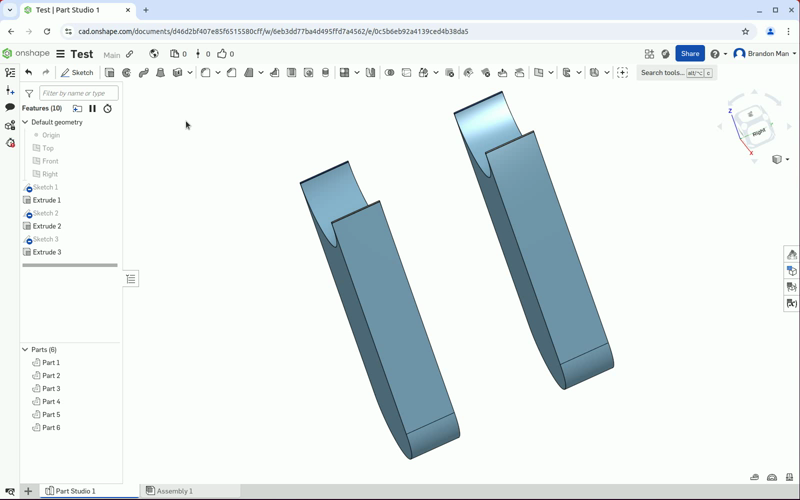
key(right, 2)
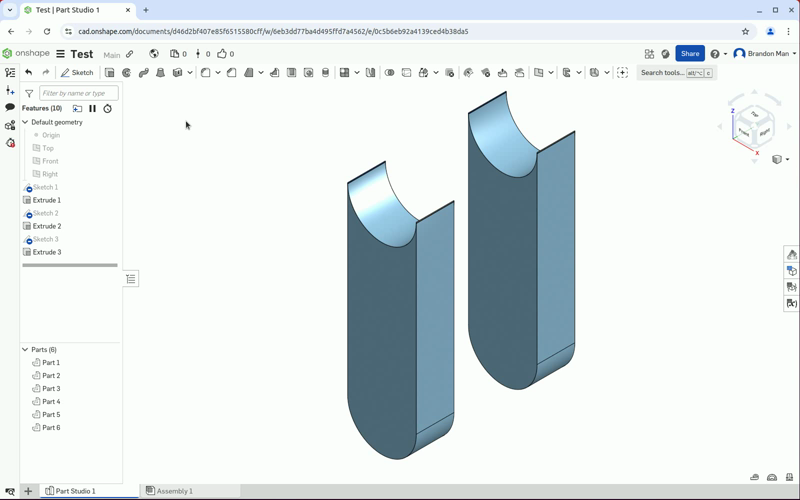
mouse_move(73, 189)
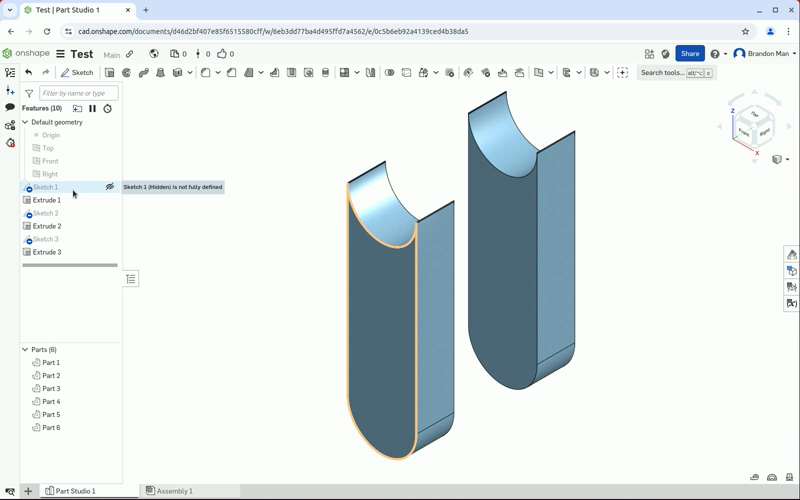
click(73, 189)